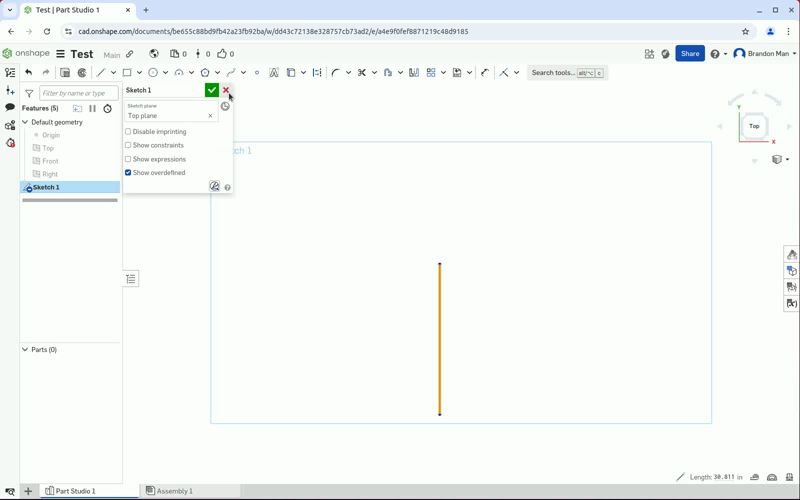
key(shift+h)
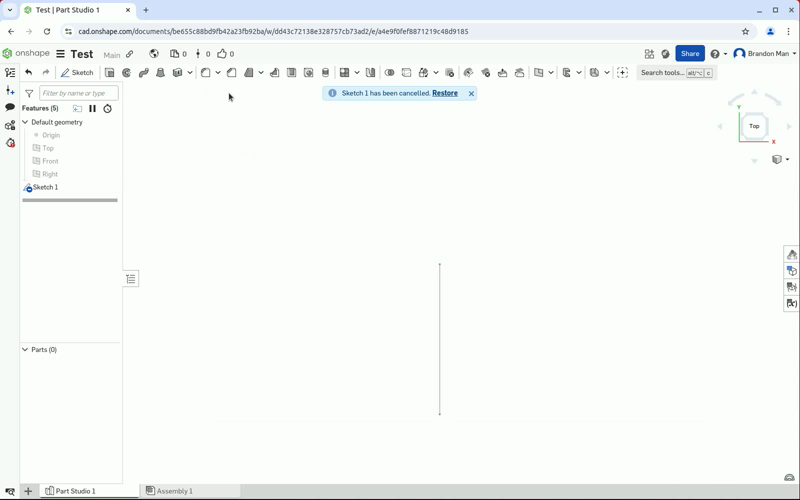
key(shift+s)
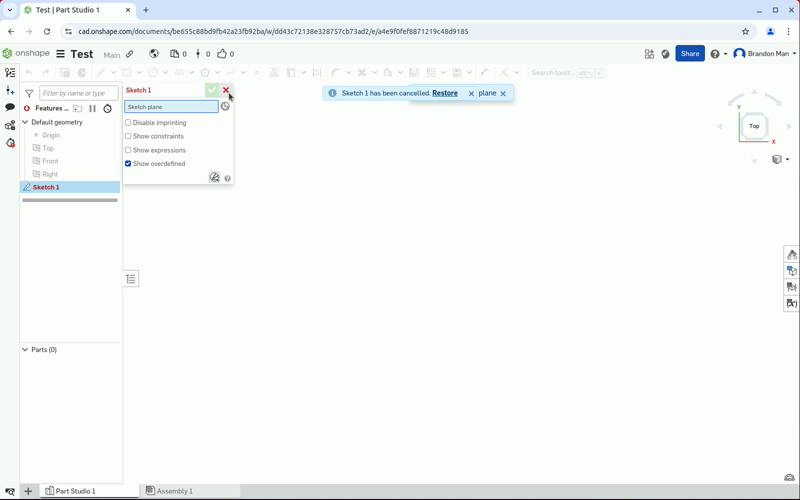
mouse_move(73, 150)
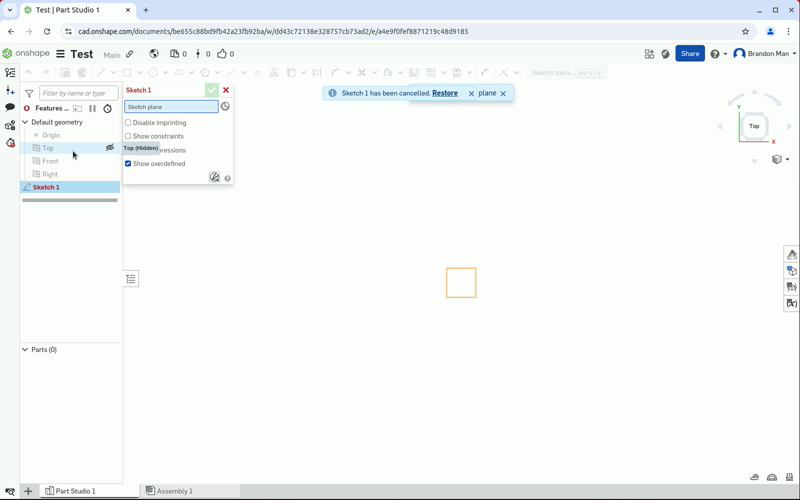
click(73, 150)
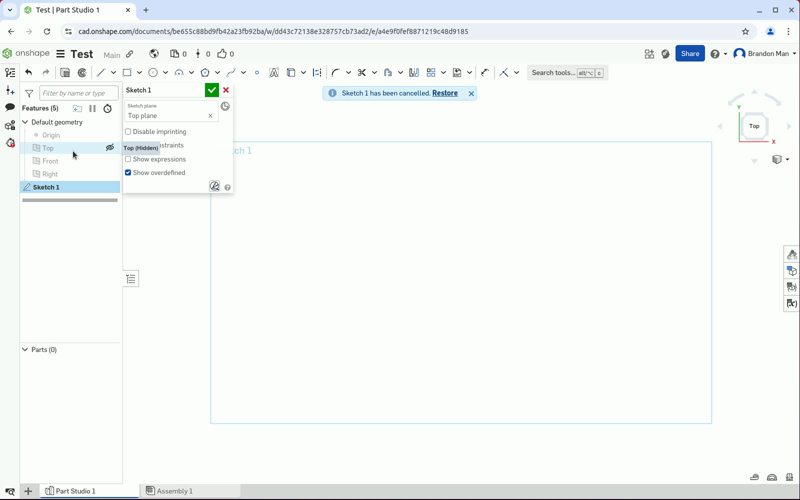
mouse_move(73, 352)
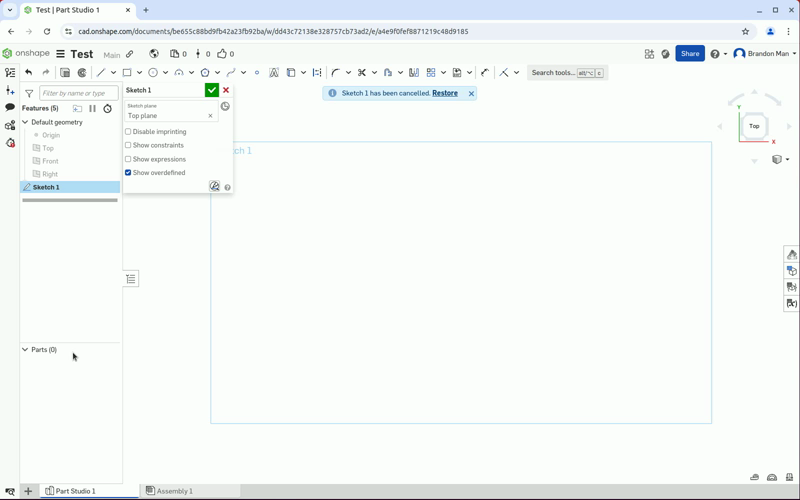
key(y)
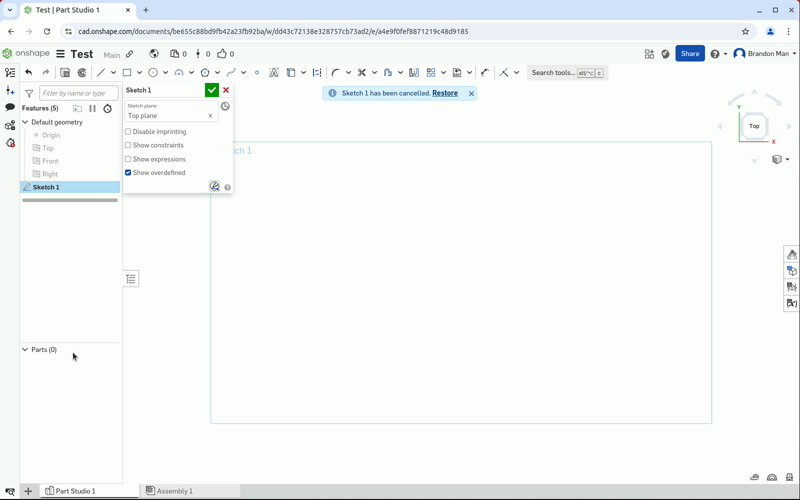
key(c)
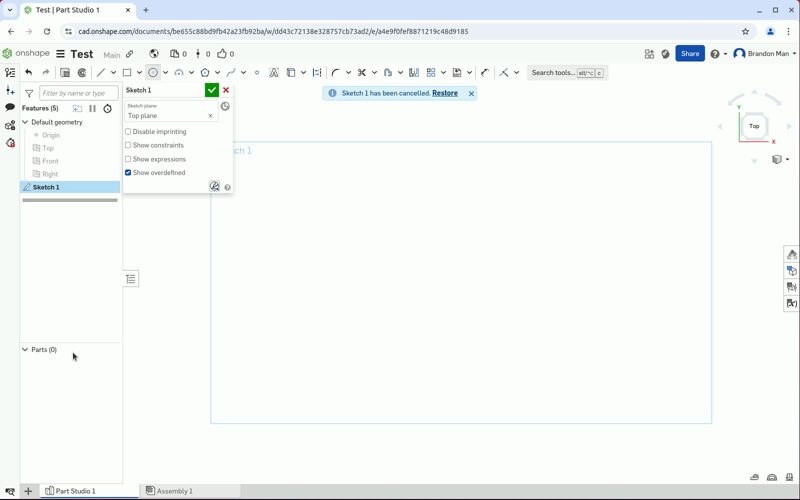
key_down(shift)
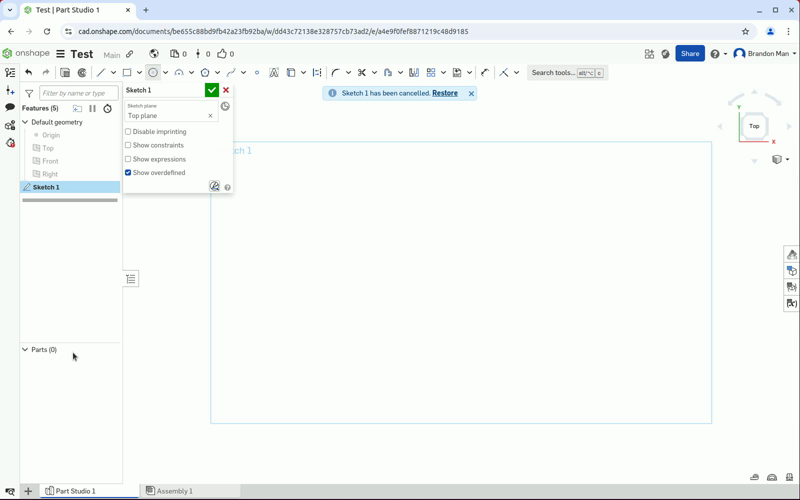
mouse_move(425, 205)
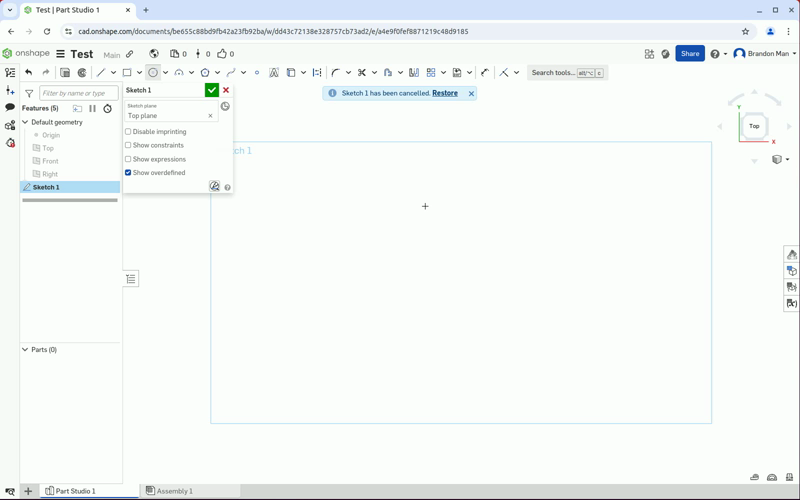
click(425, 205)
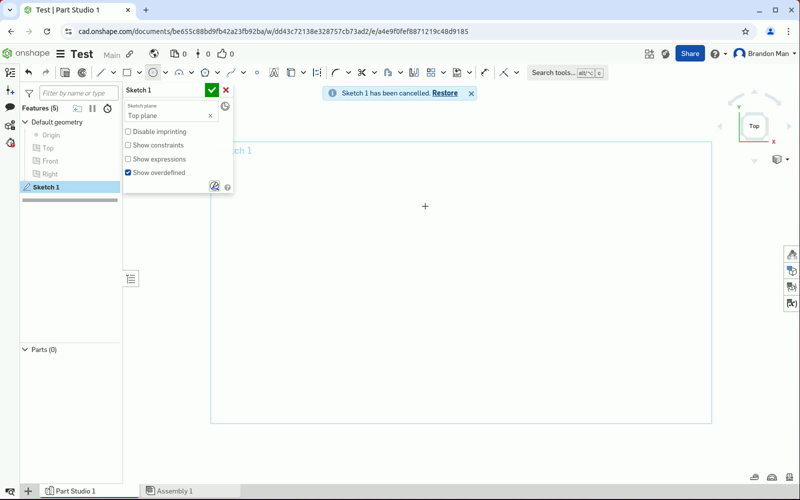
key_up(shift)
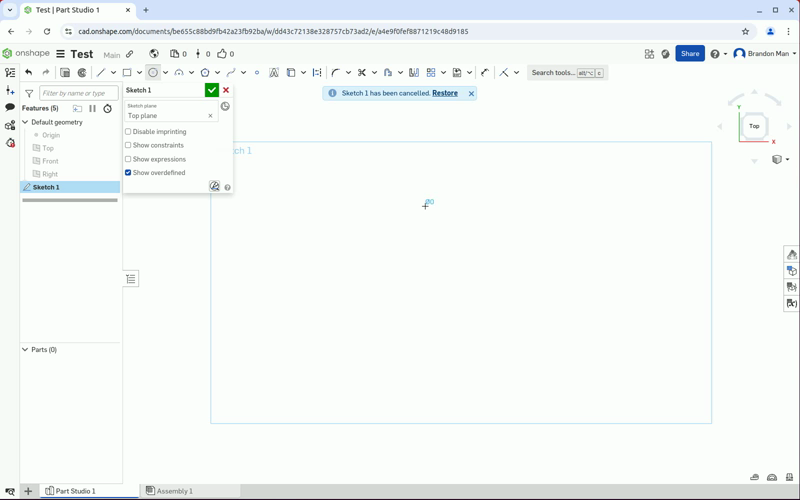
mouse_move(460, 205)
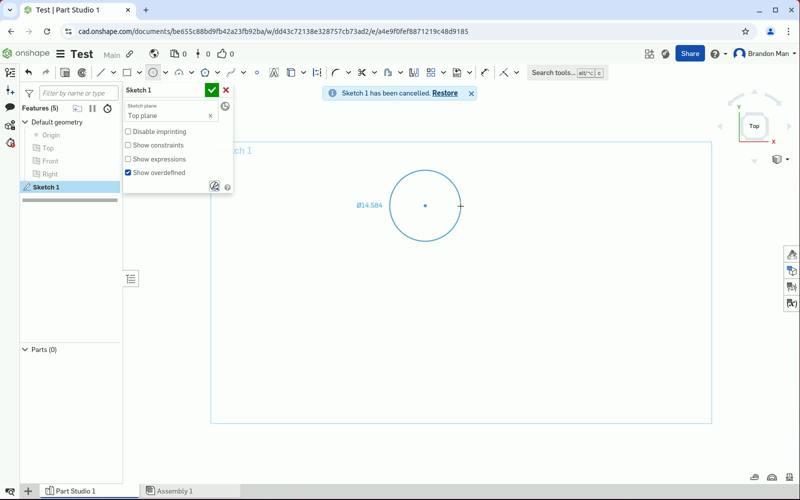
click(460, 205)
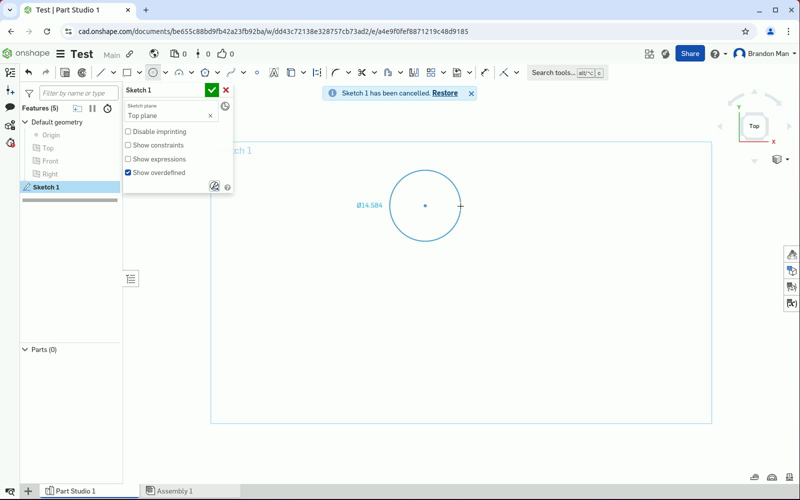
key(esc)
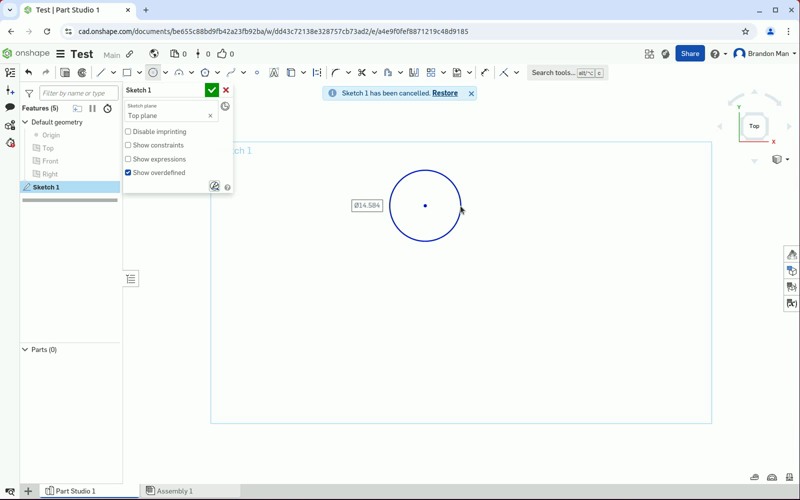
key(c)
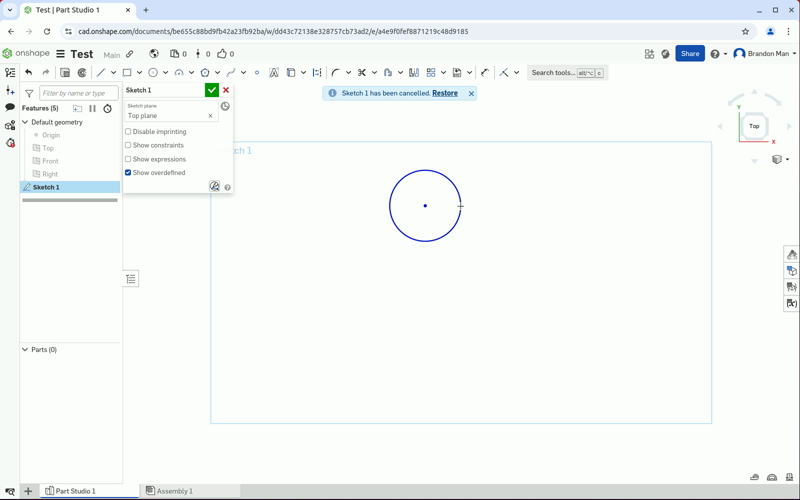
key_down(shift)
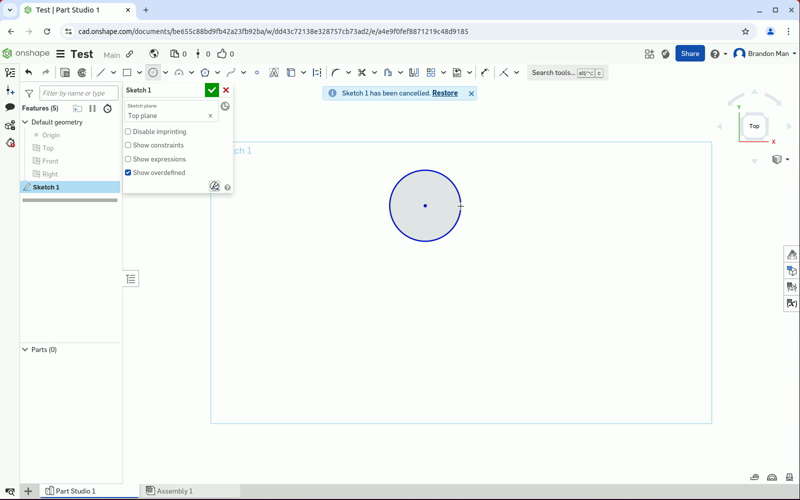
mouse_move(425, 205)
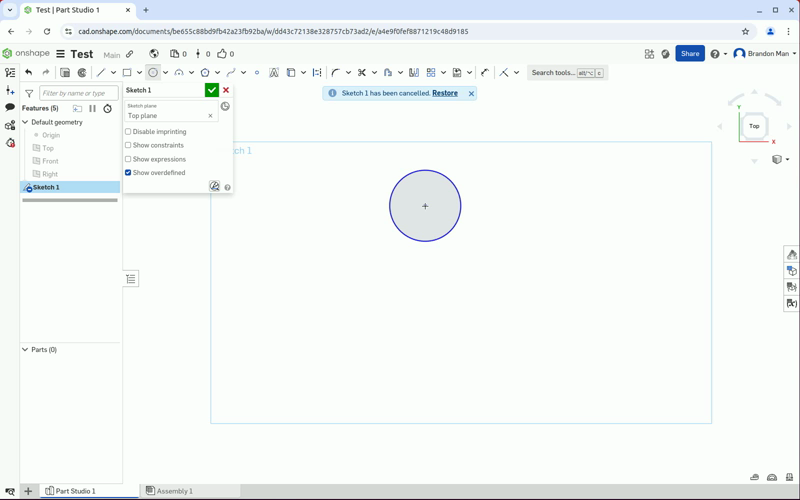
click(425, 205)
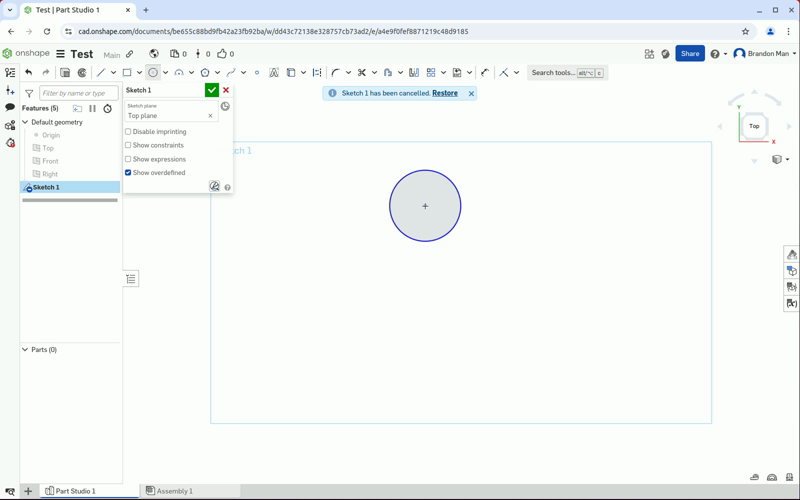
key_up(shift)
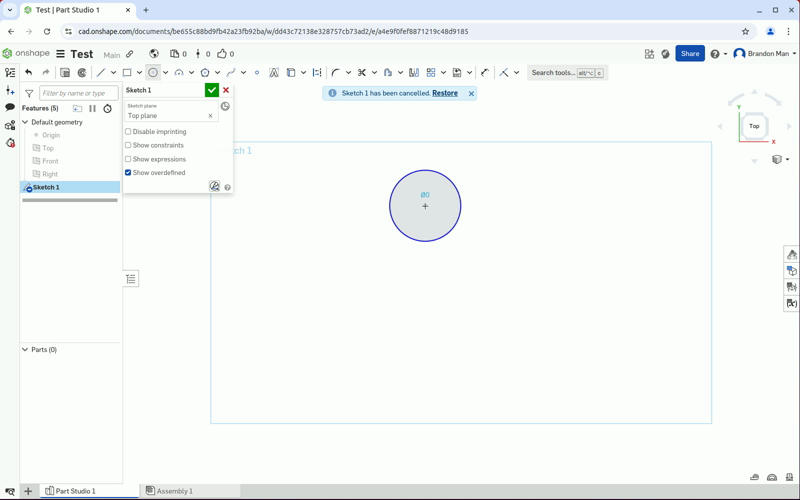
mouse_move(427, 205)
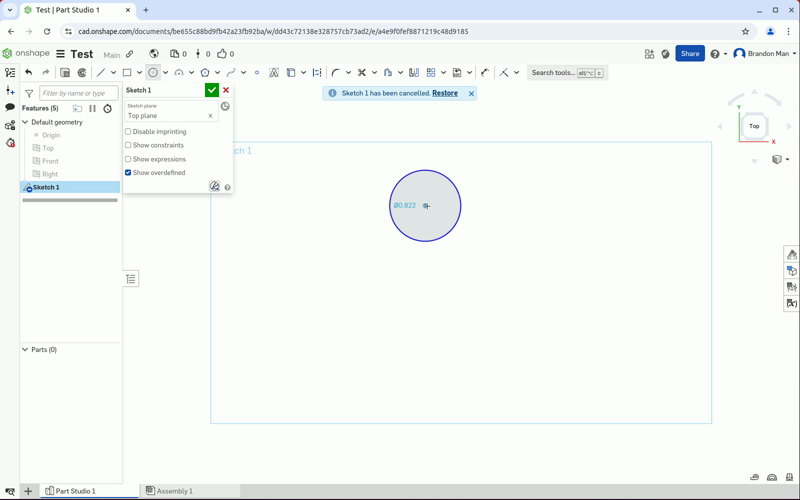
scroll(6)
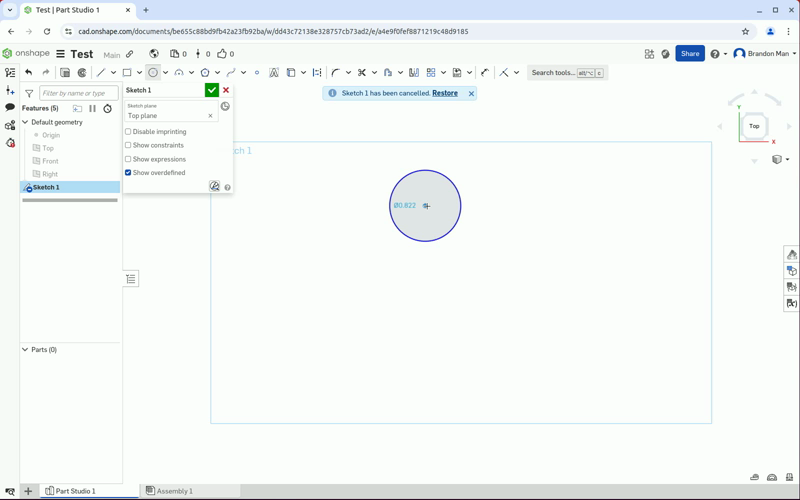
scroll(6)
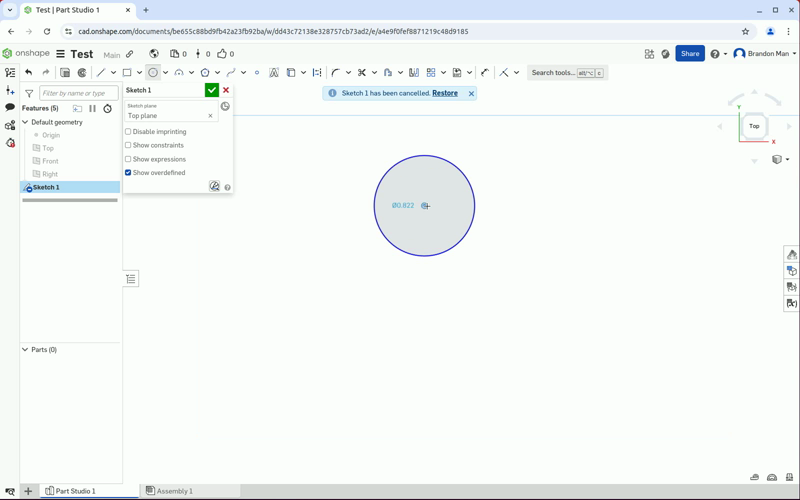
scroll(6)
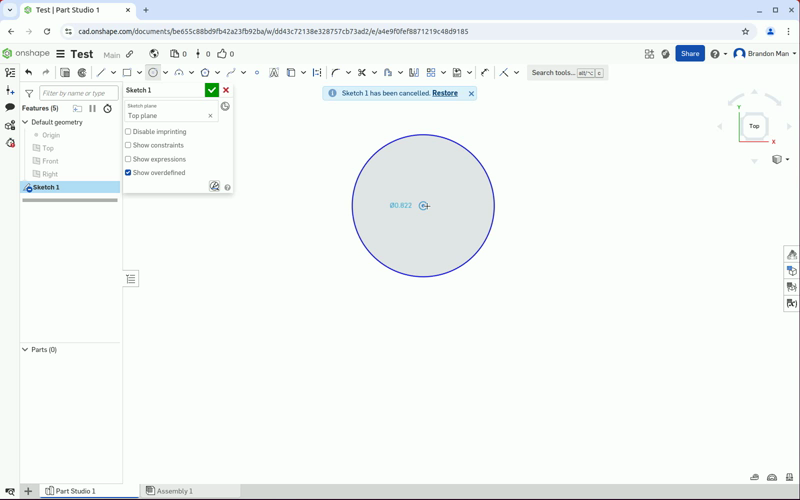
scroll(6)
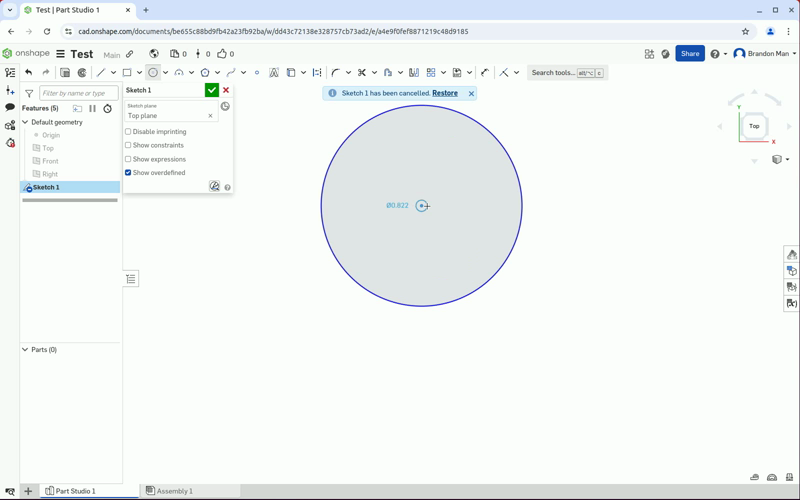
scroll(6)
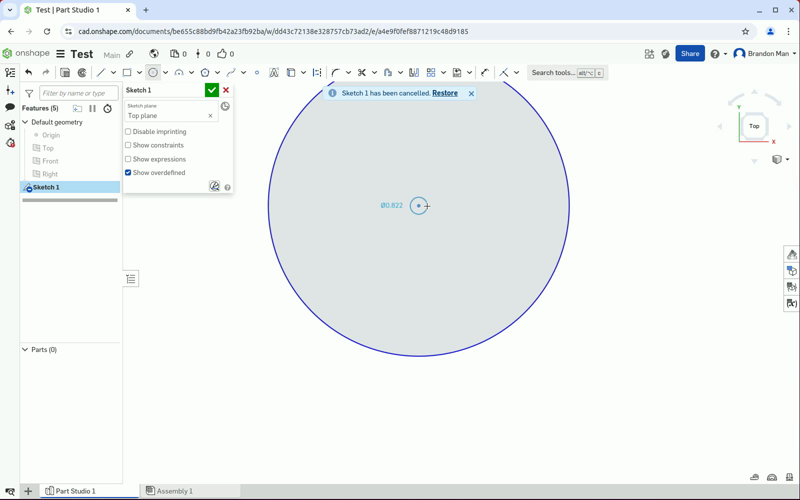
scroll(6)
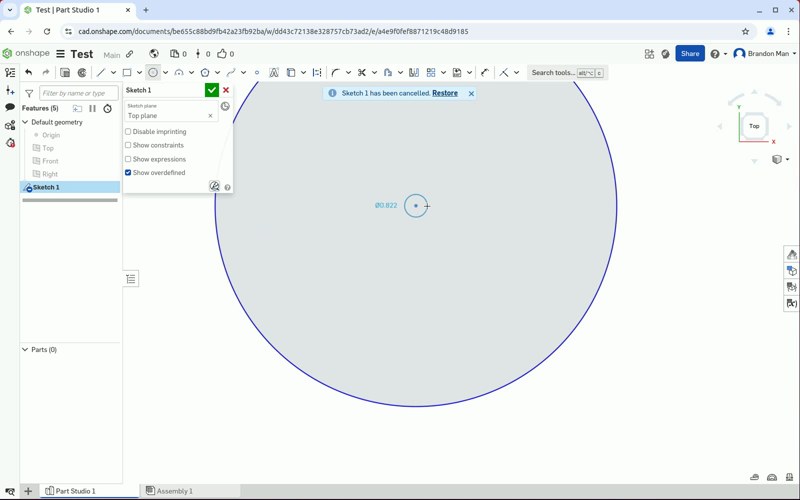
scroll(6)
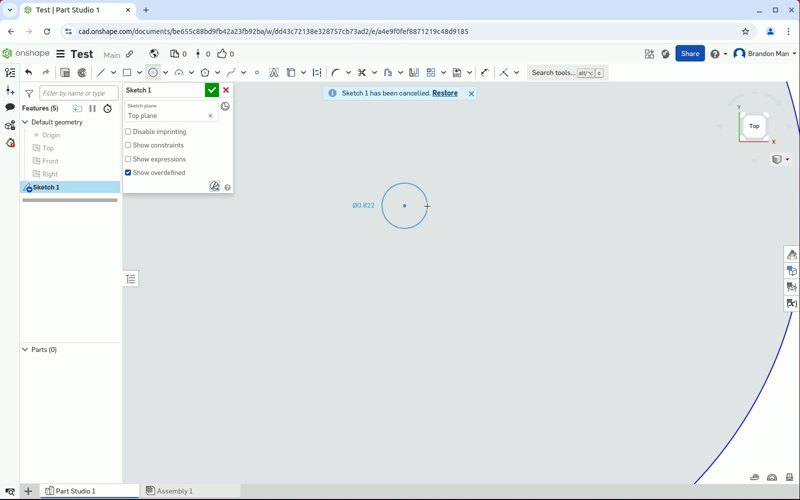
click(427, 205)
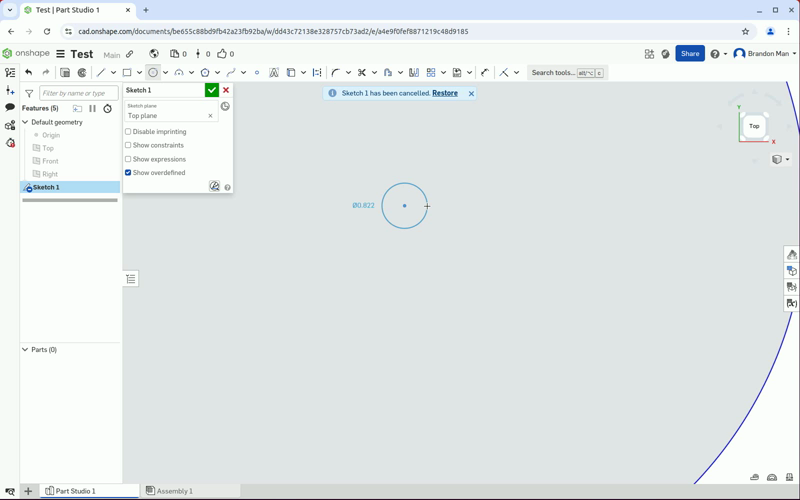
scroll(-6)
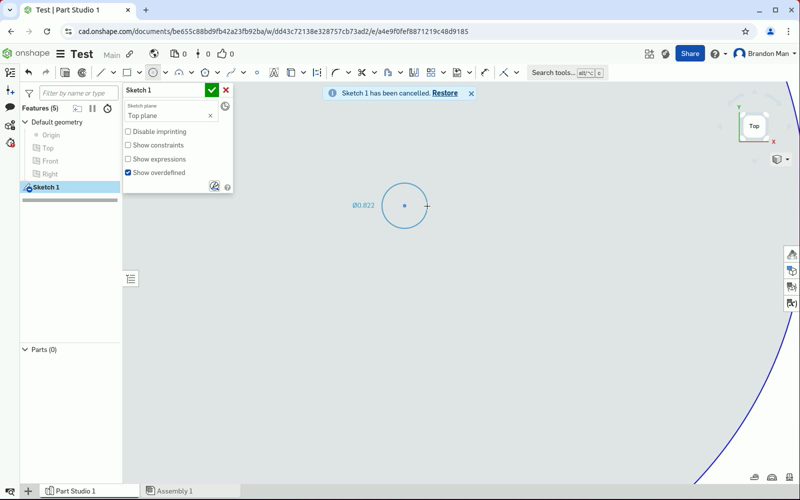
scroll(-6)
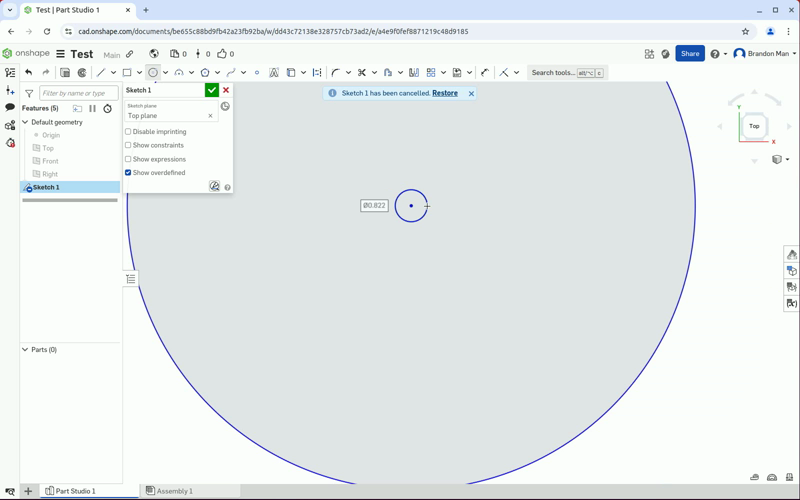
scroll(-6)
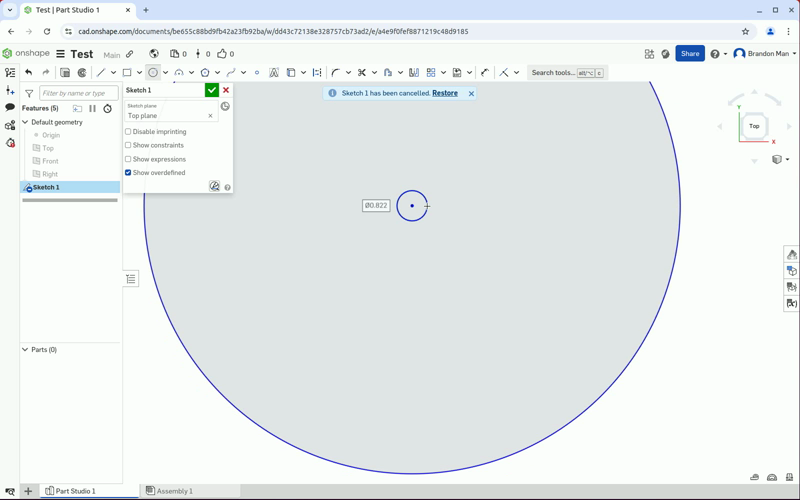
scroll(-6)
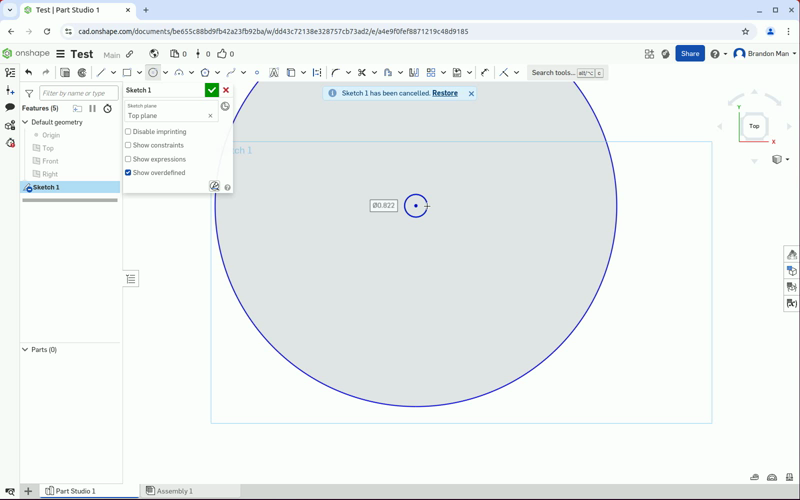
scroll(-6)
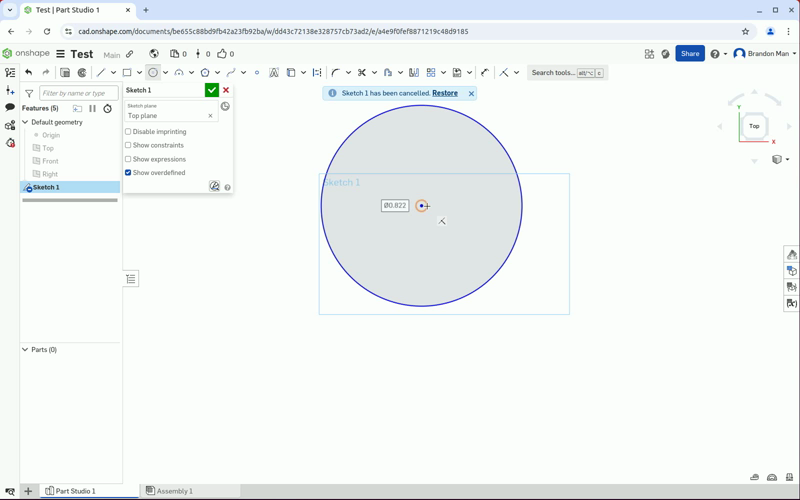
scroll(-6)
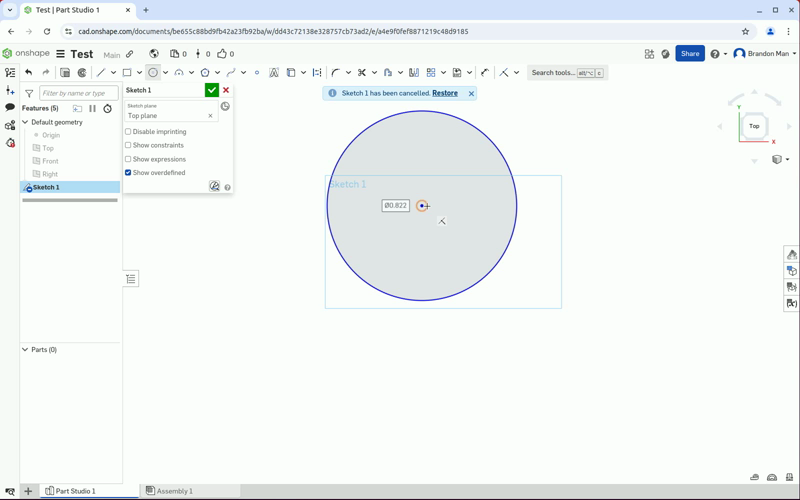
scroll(-6)
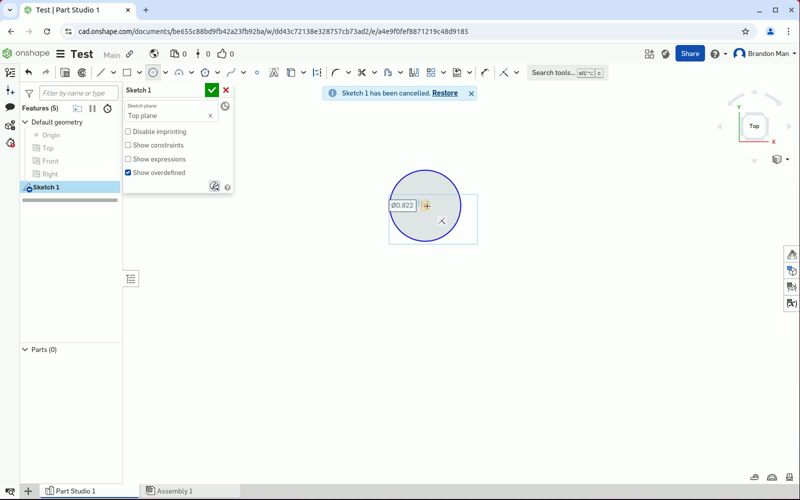
key(esc)
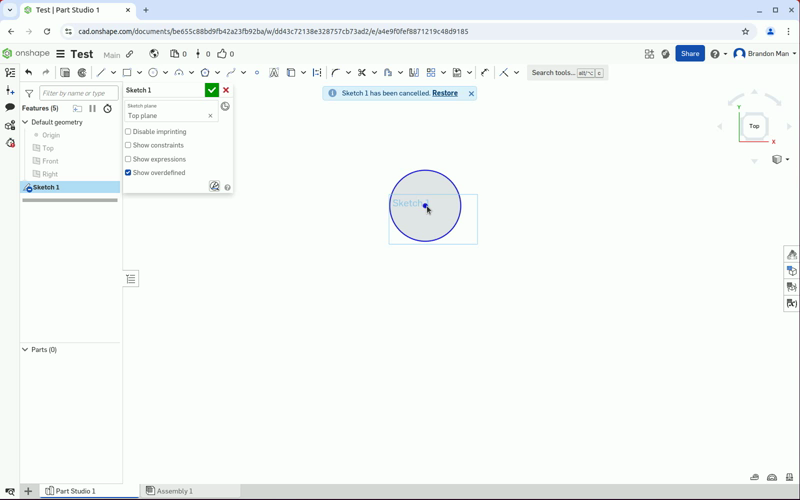
mouse_move(442, 211)
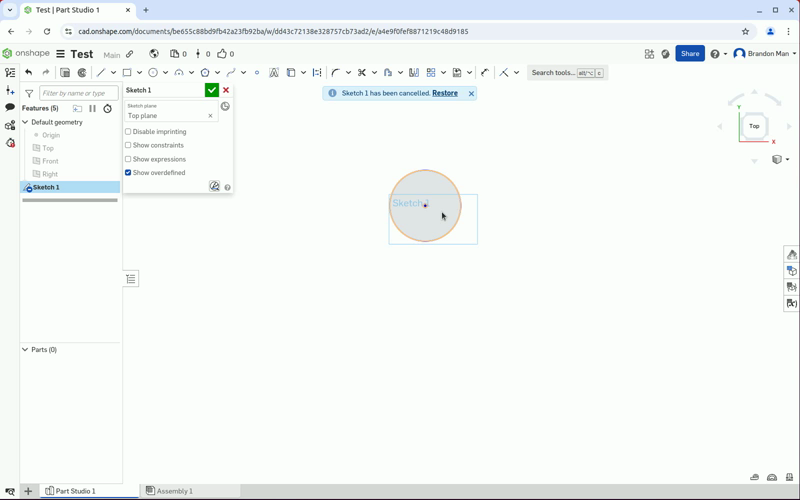
click(442, 211)
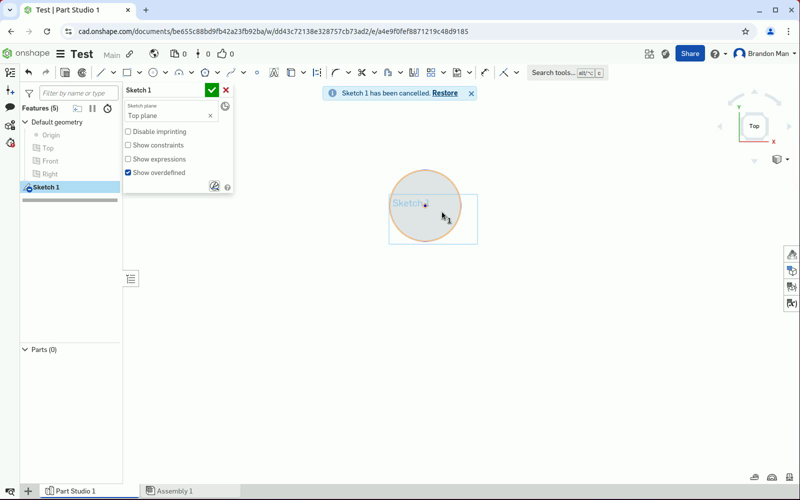
mouse_move(73, 352)
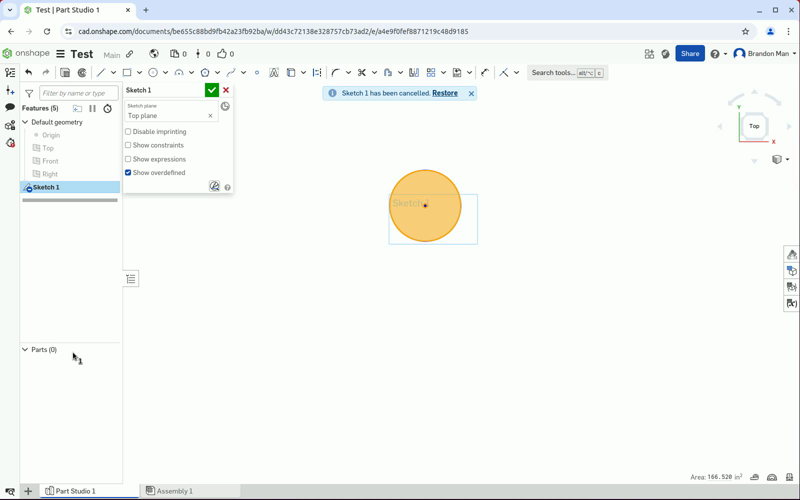
key(shift+y)
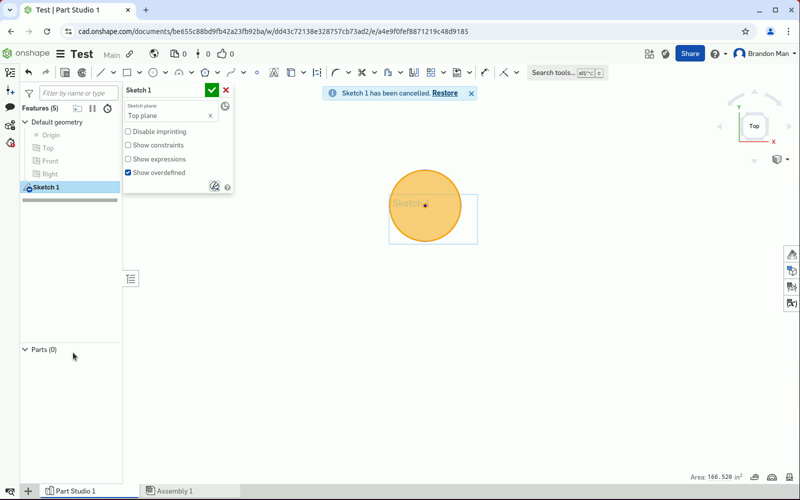
key(shift+e)
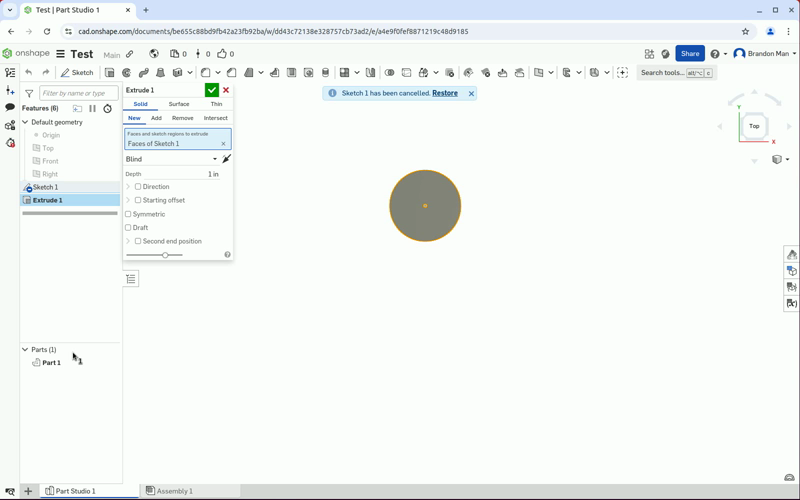
mouse_move(143, 106)
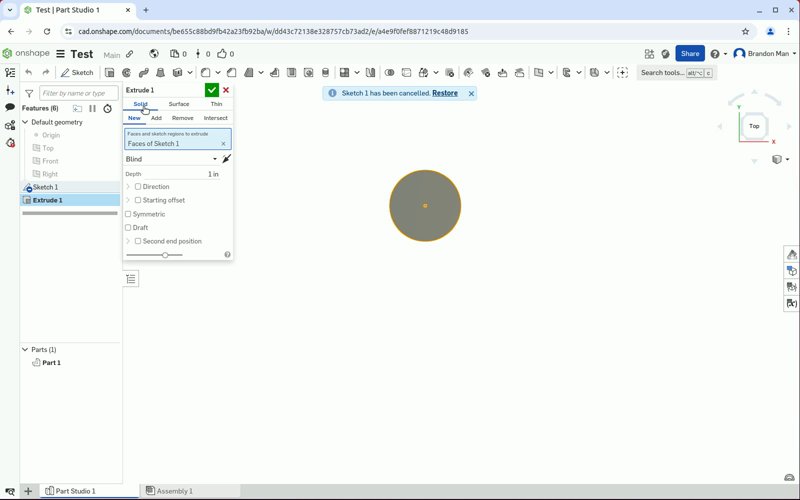
click(143, 106)
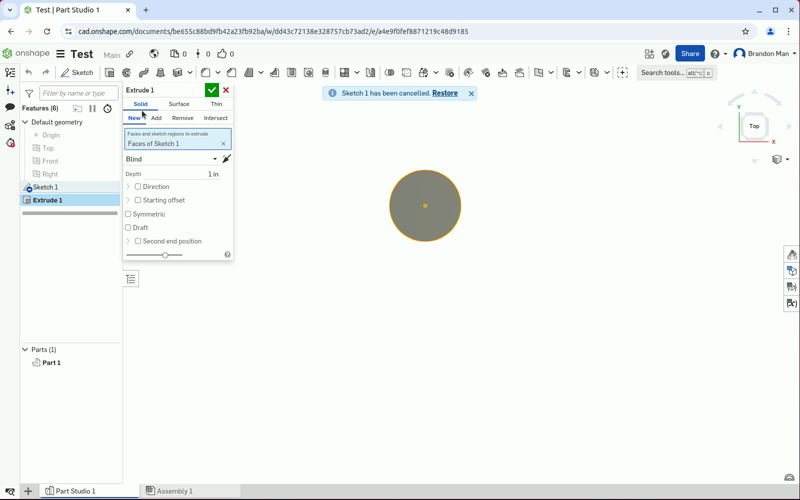
mouse_move(137, 120)
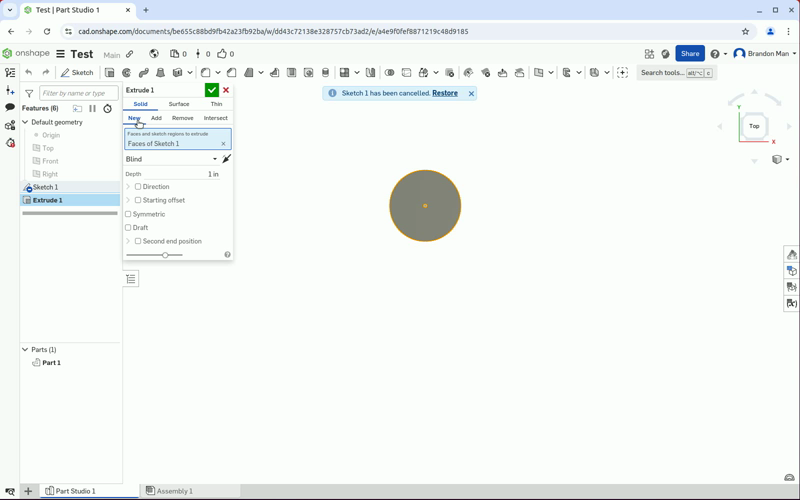
click(137, 120)
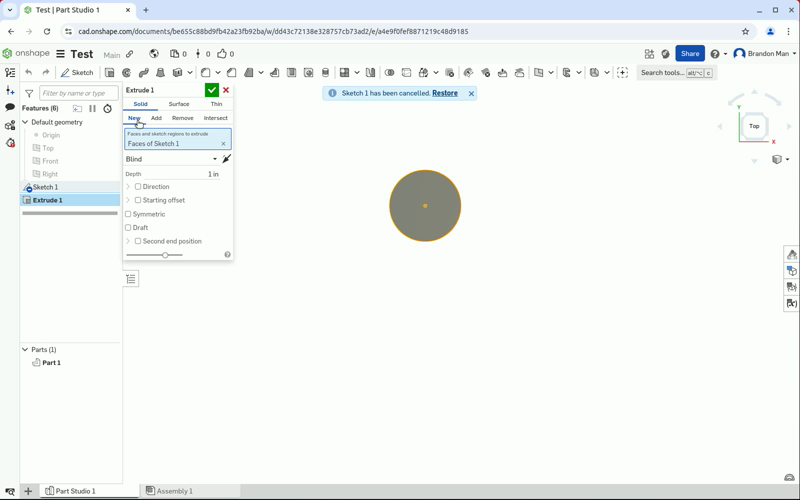
key(tab, 4)
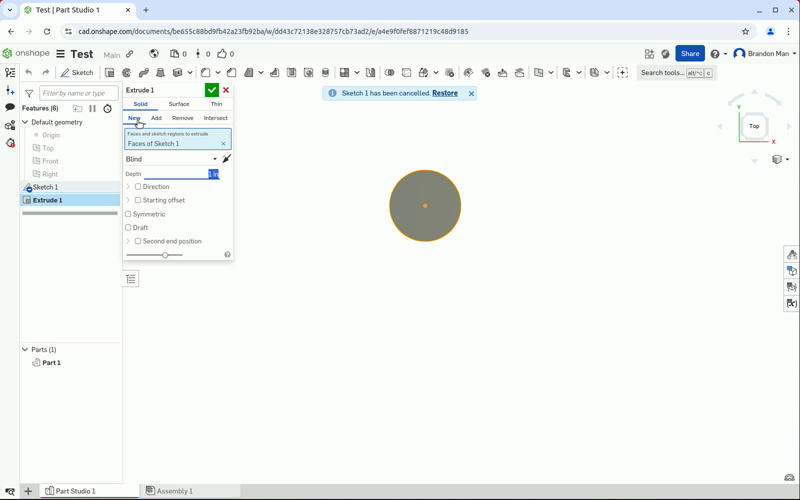
text(2.166)
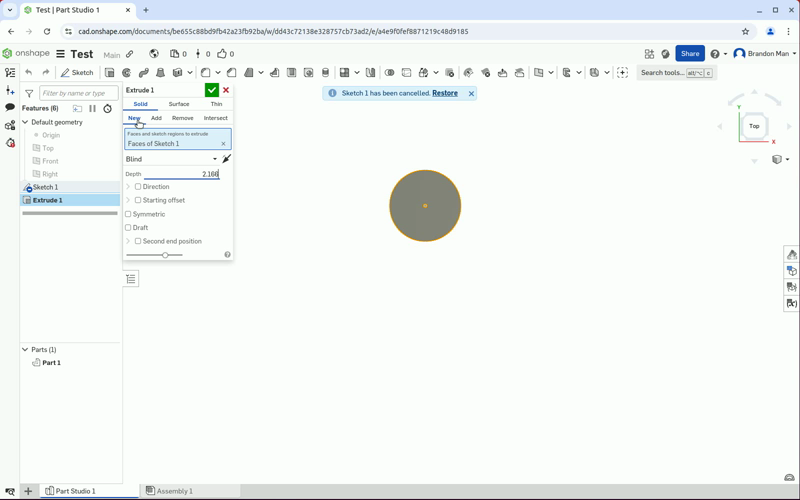
key(enter)
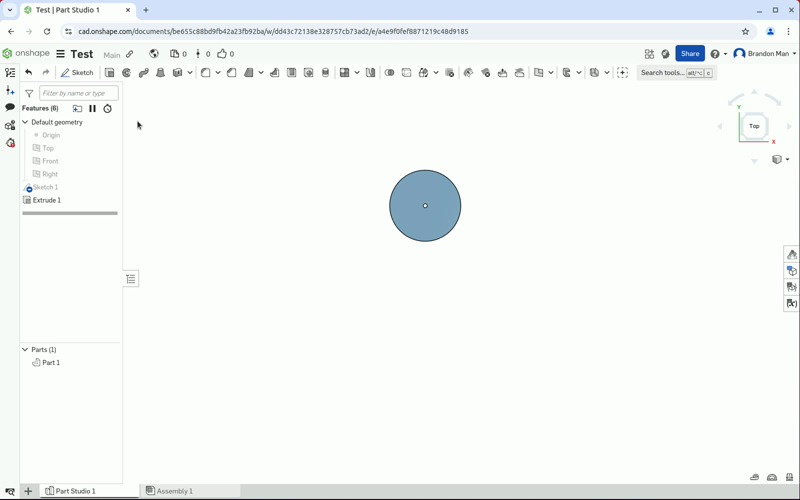
key(shift+h)
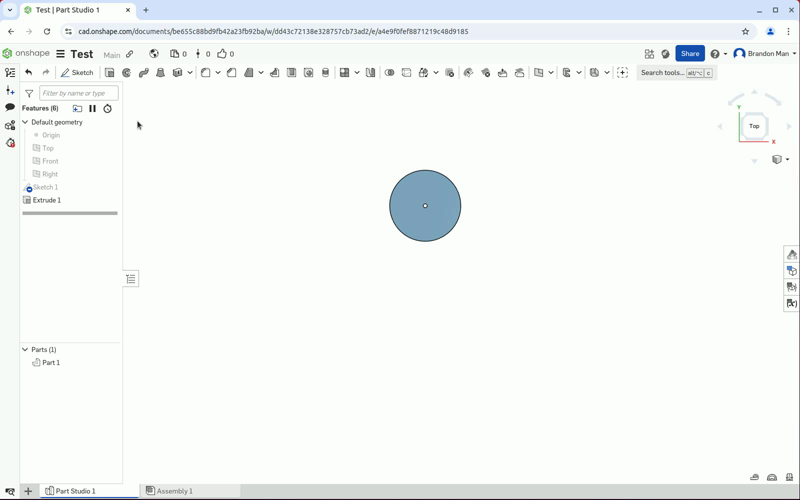
key(shift+h)
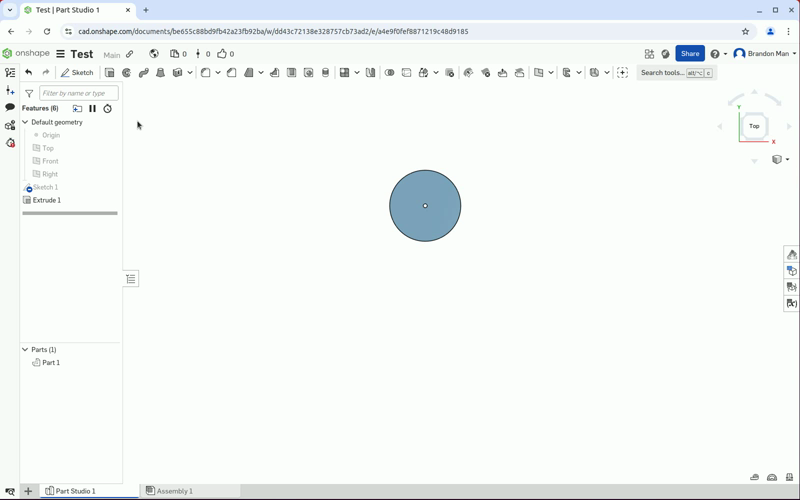
mouse_move(73, 189)
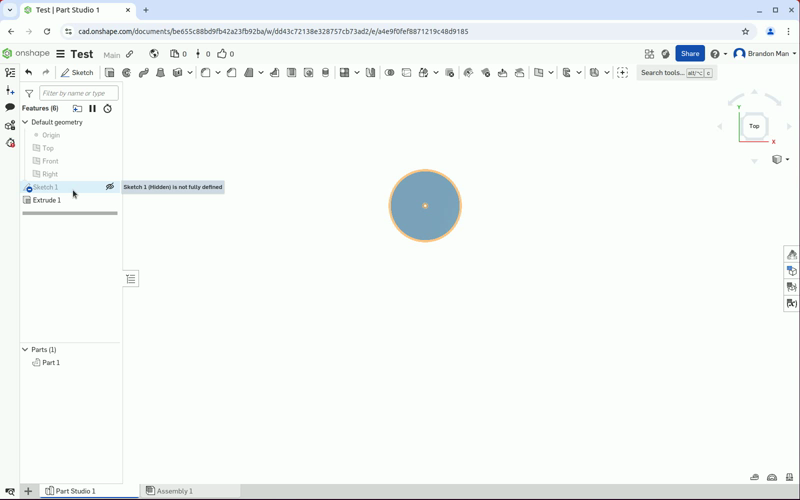
click(73, 189)
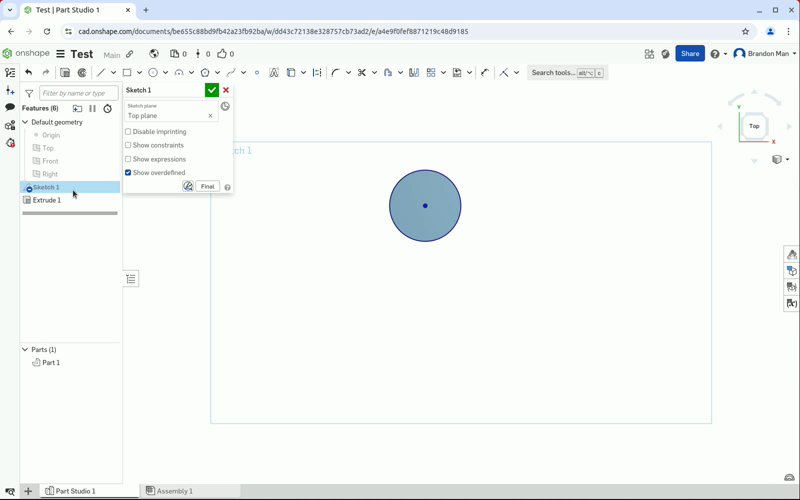
mouse_move(229, 92)
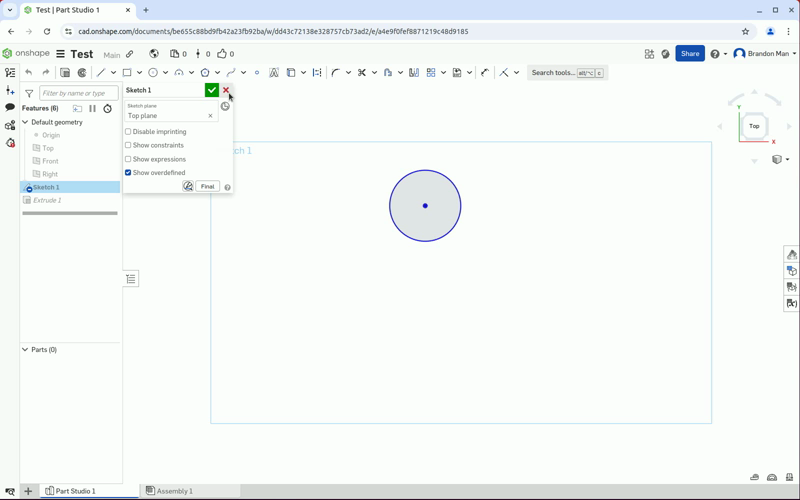
click(229, 92)
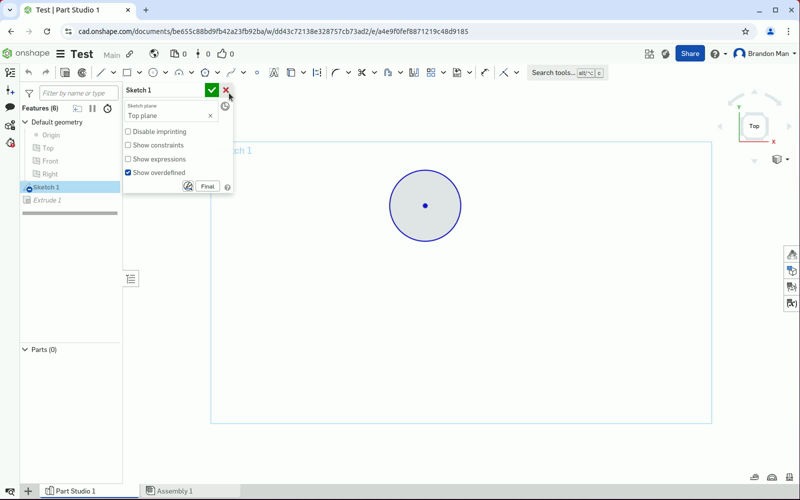
key(shift+s)
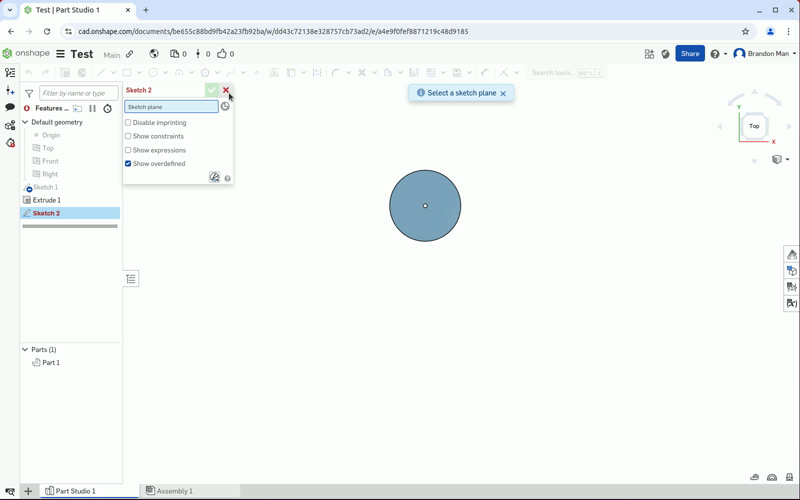
mouse_move(73, 150)
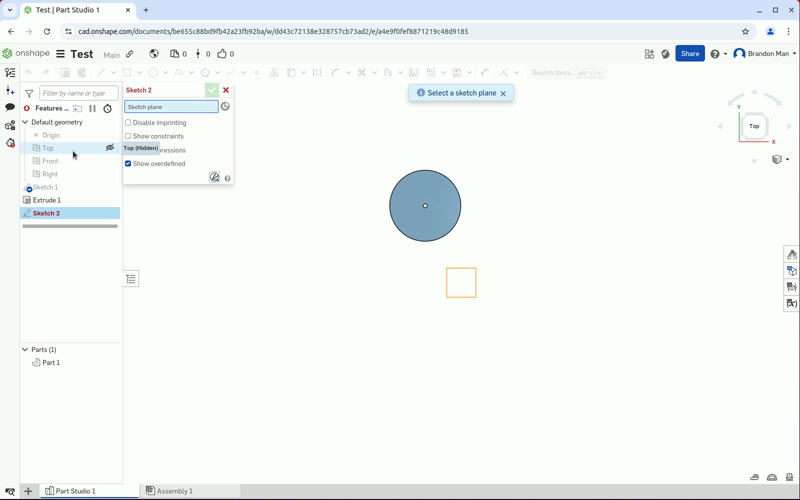
click(73, 150)
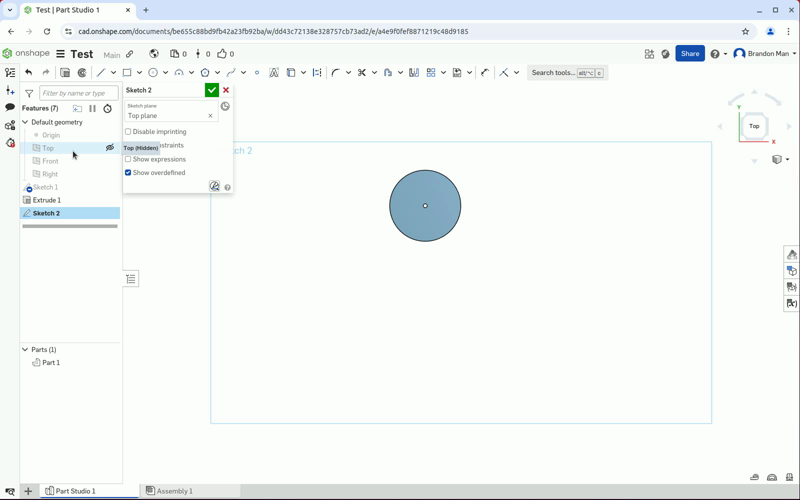
mouse_move(73, 352)
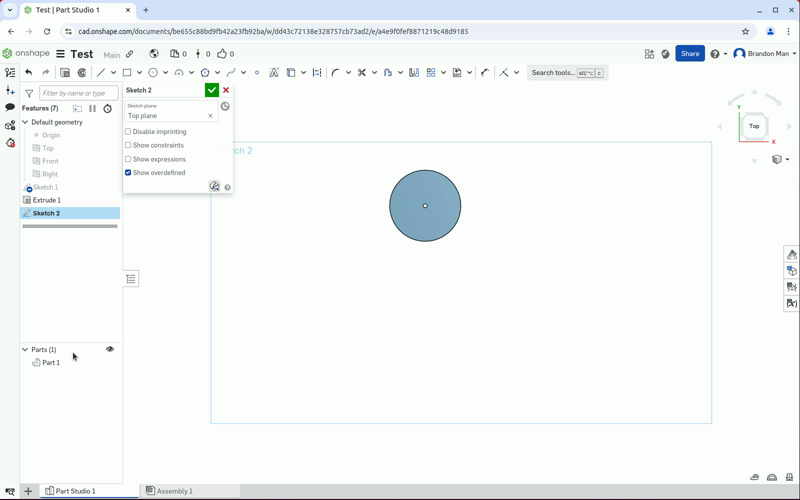
key(y)
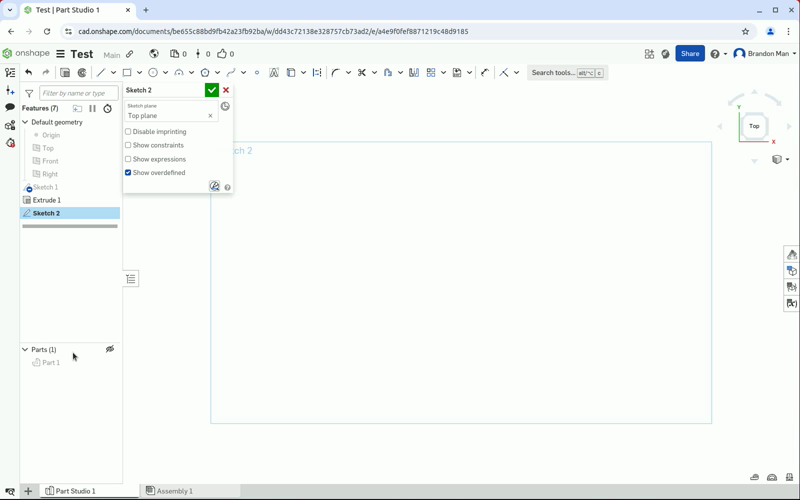
key(c)
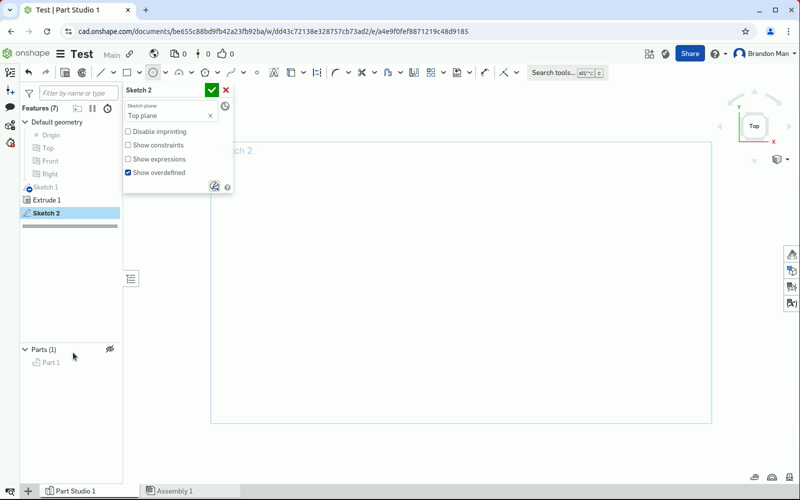
key_down(shift)
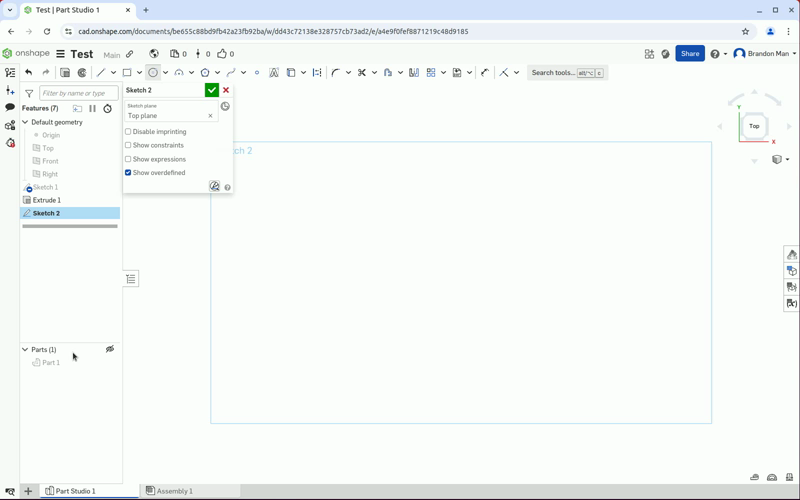
mouse_move(426, 258)
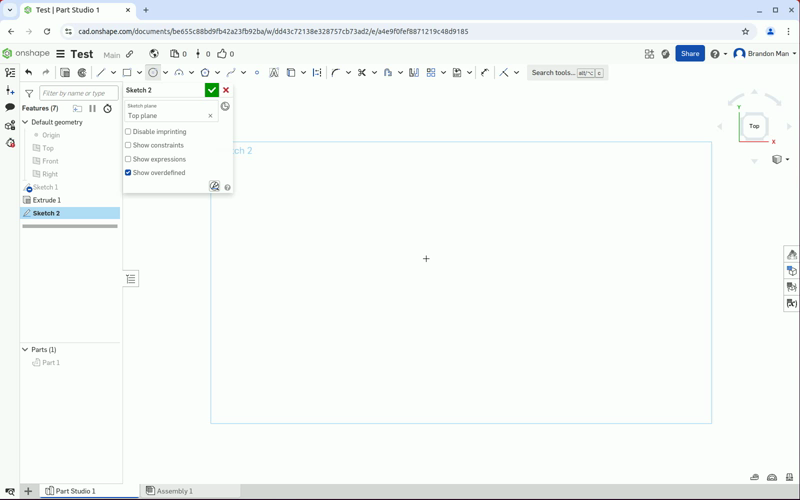
click(426, 258)
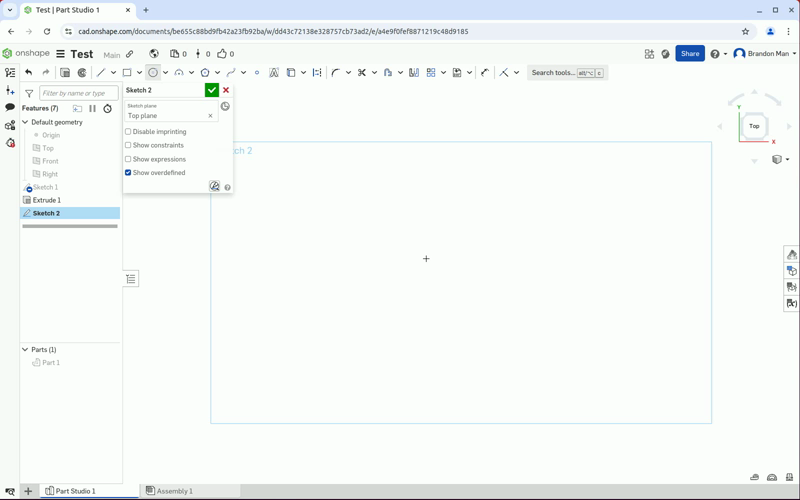
key_up(shift)
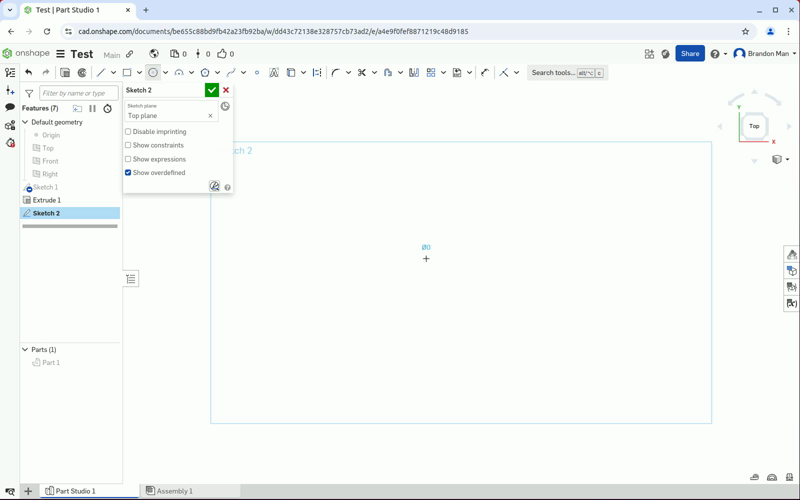
mouse_move(444, 258)
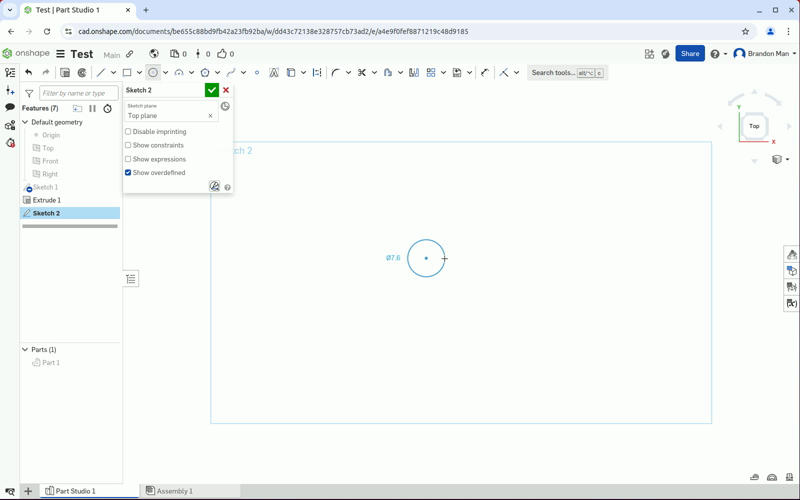
click(444, 258)
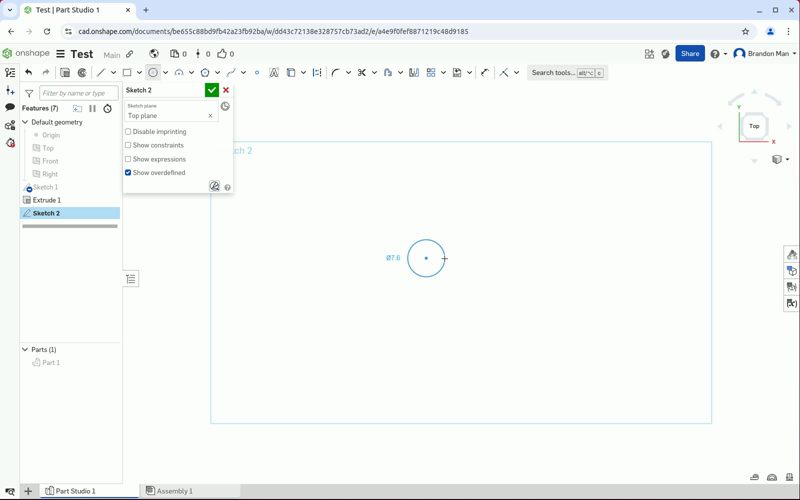
key(esc)
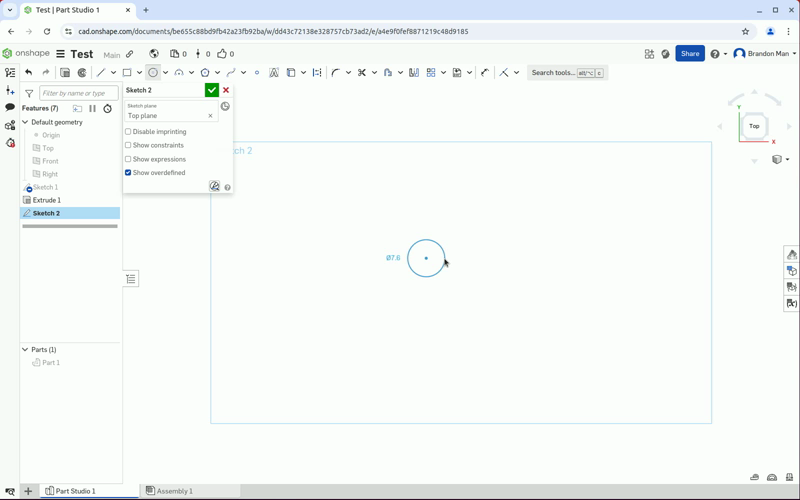
key(c)
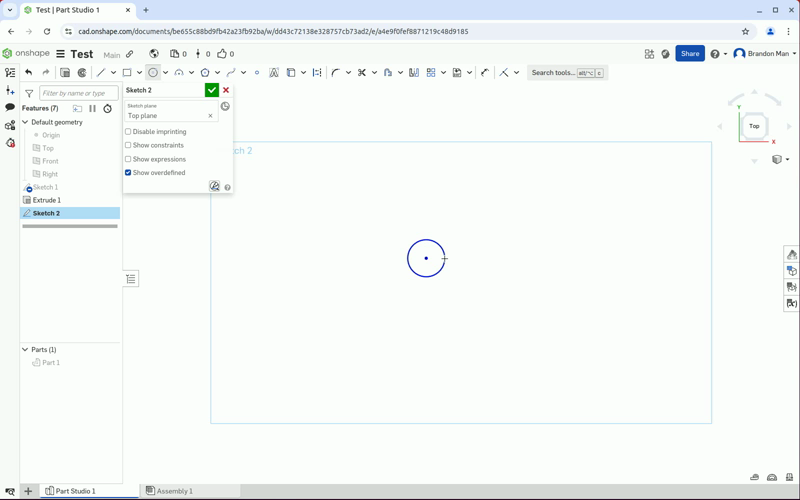
key_down(shift)
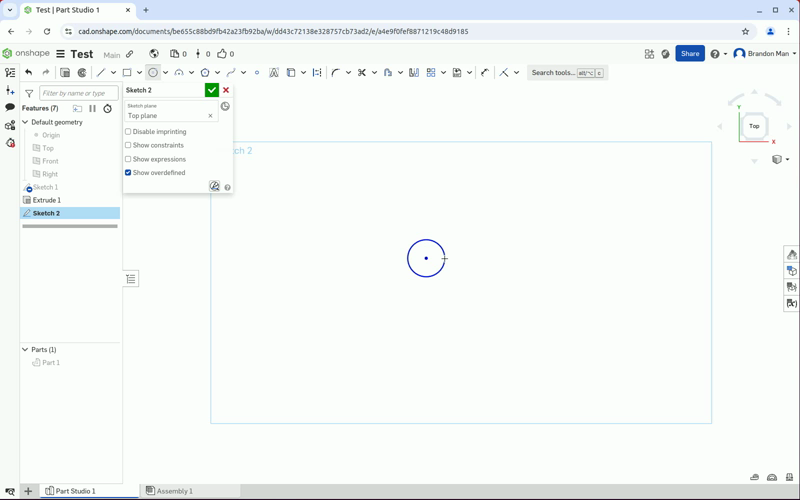
mouse_move(426, 258)
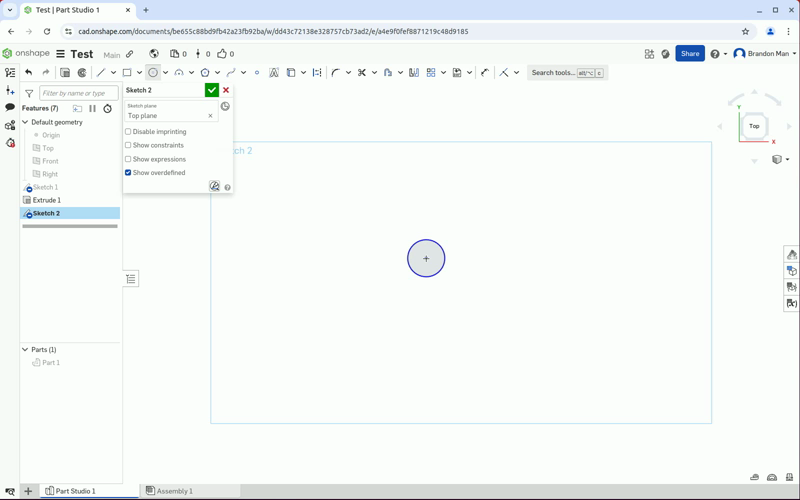
click(426, 258)
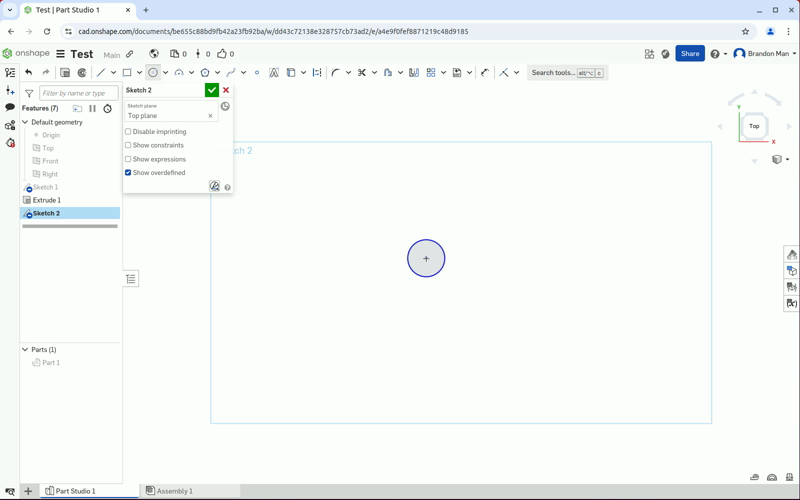
key_up(shift)
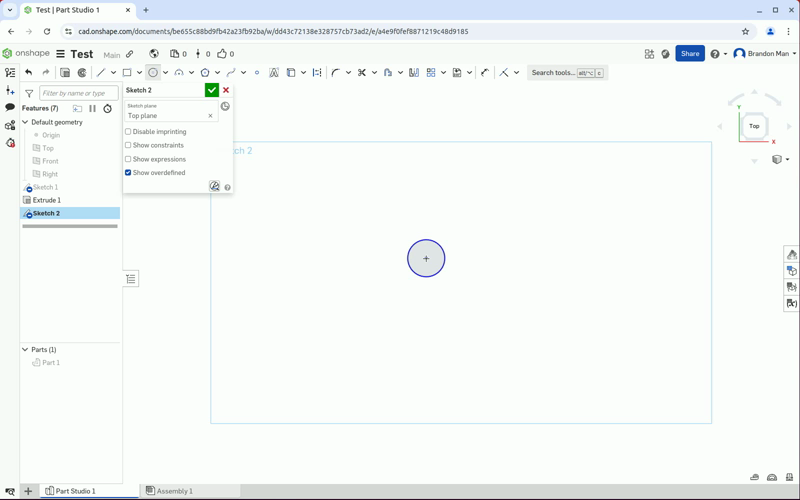
mouse_move(428, 258)
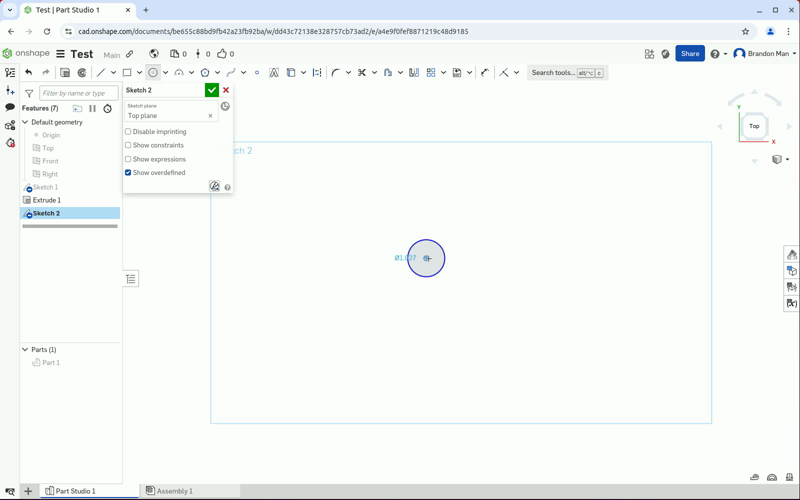
scroll(6)
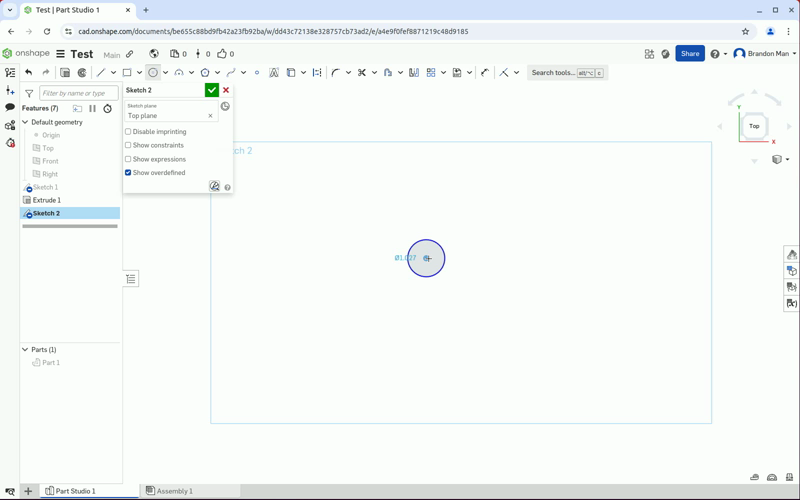
scroll(6)
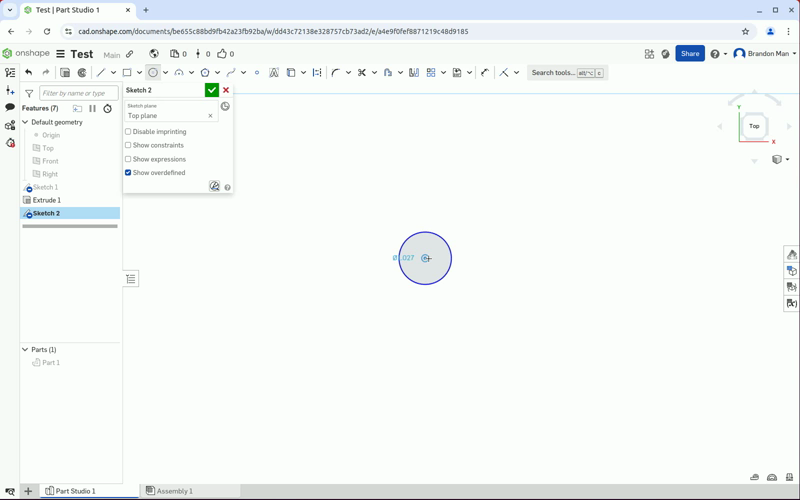
scroll(6)
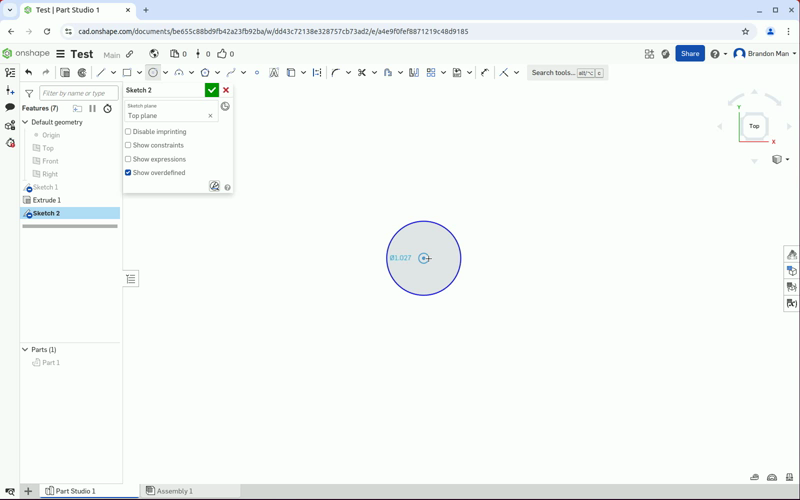
scroll(6)
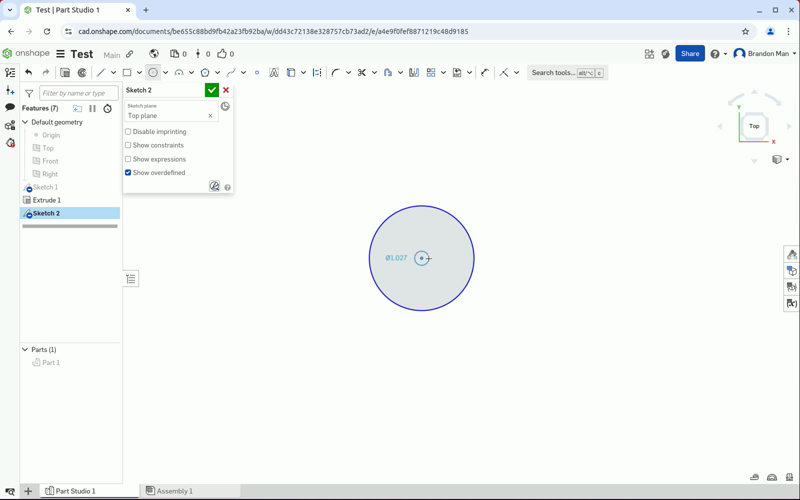
scroll(6)
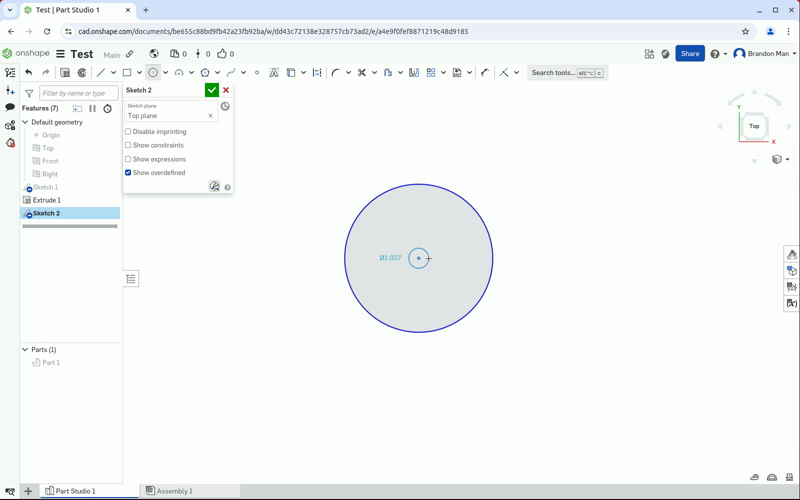
scroll(6)
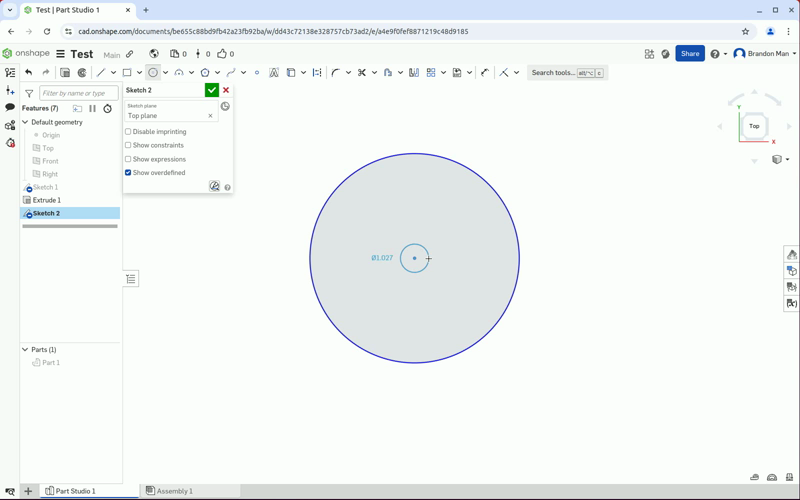
scroll(6)
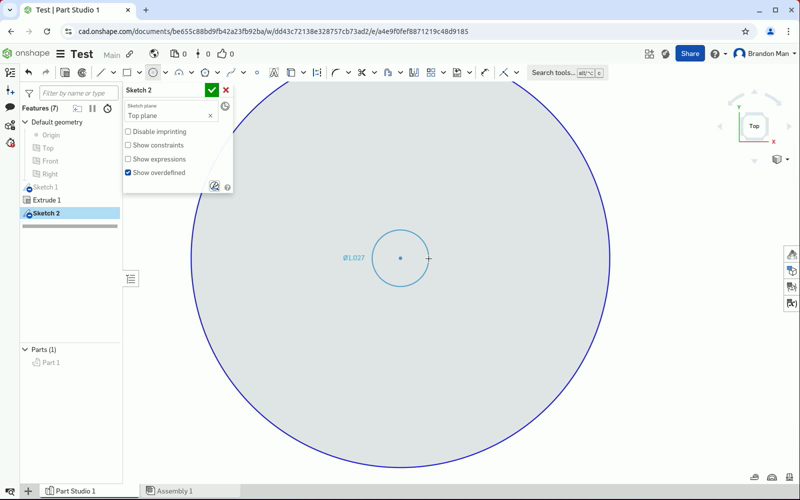
click(428, 258)
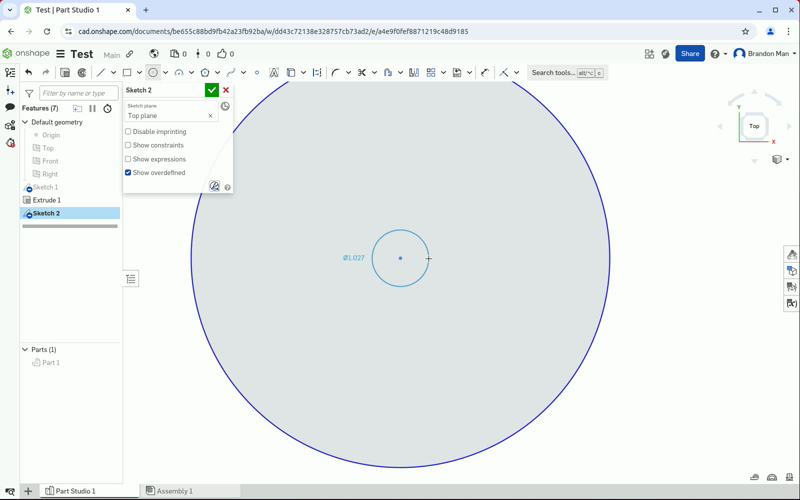
scroll(-6)
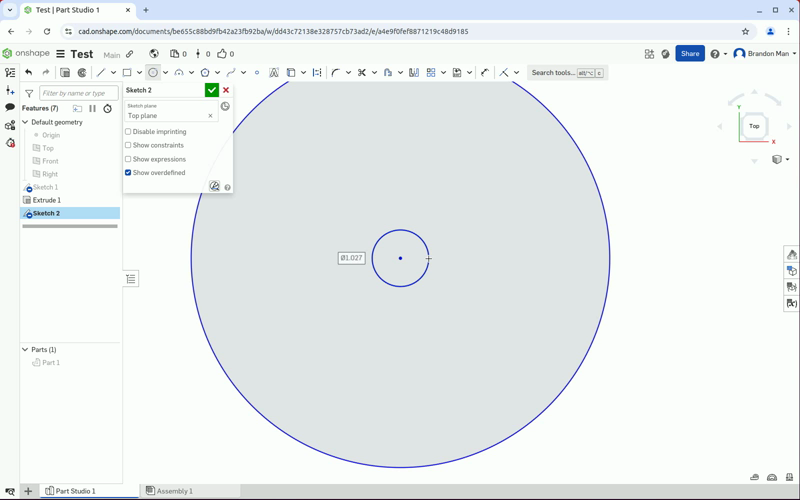
scroll(-6)
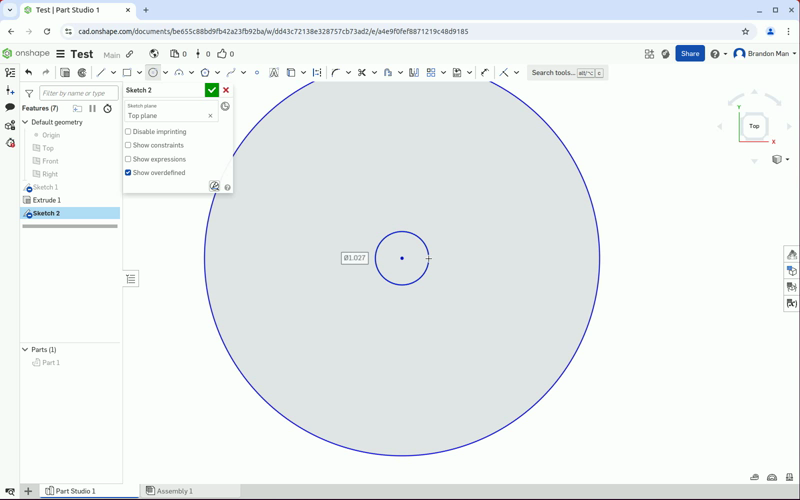
scroll(-6)
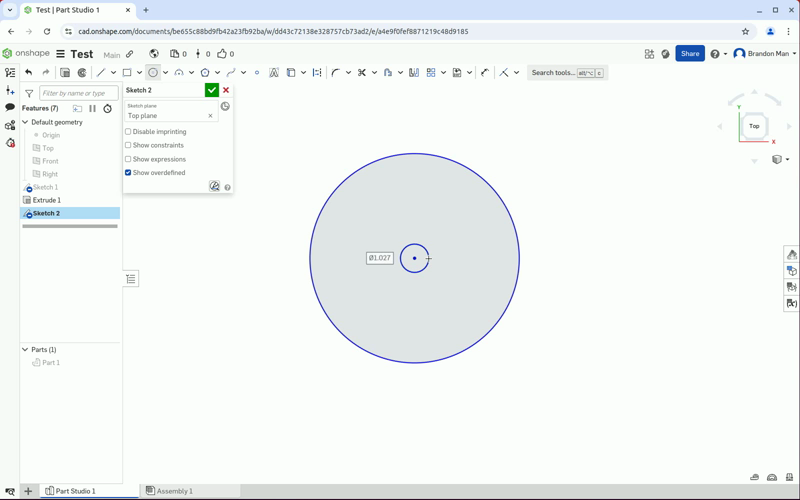
scroll(-6)
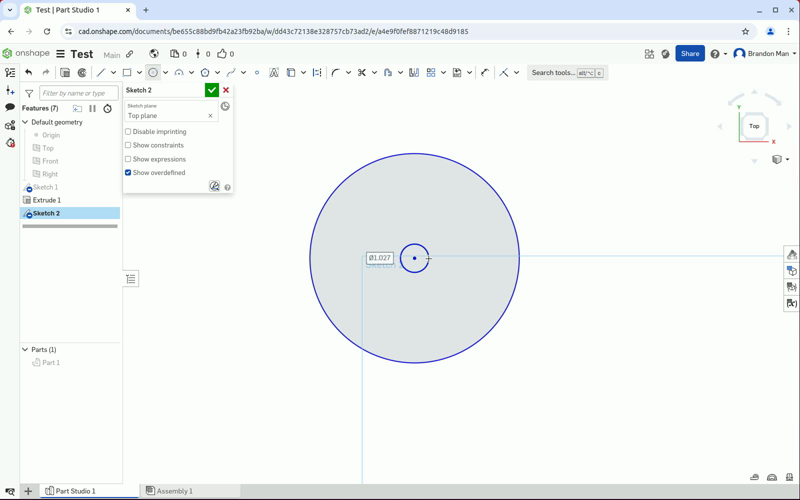
scroll(-6)
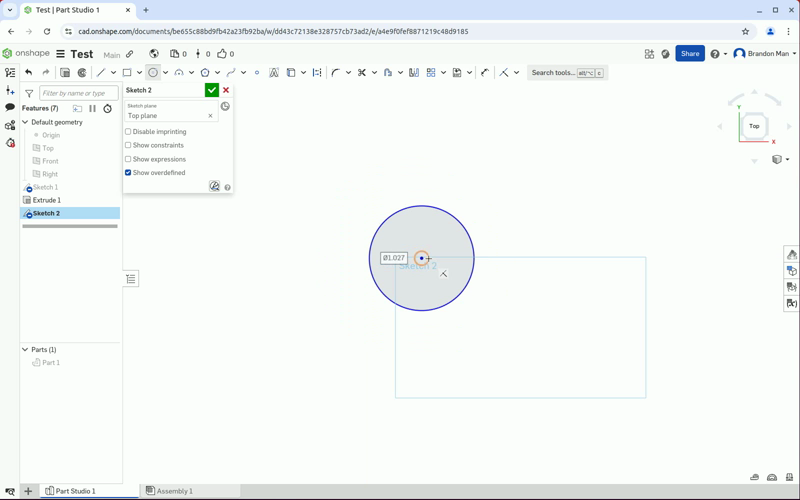
scroll(-6)
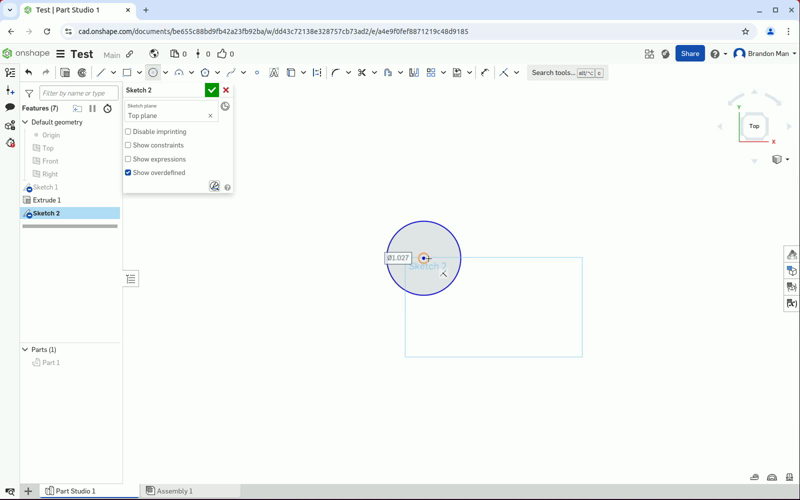
scroll(-6)
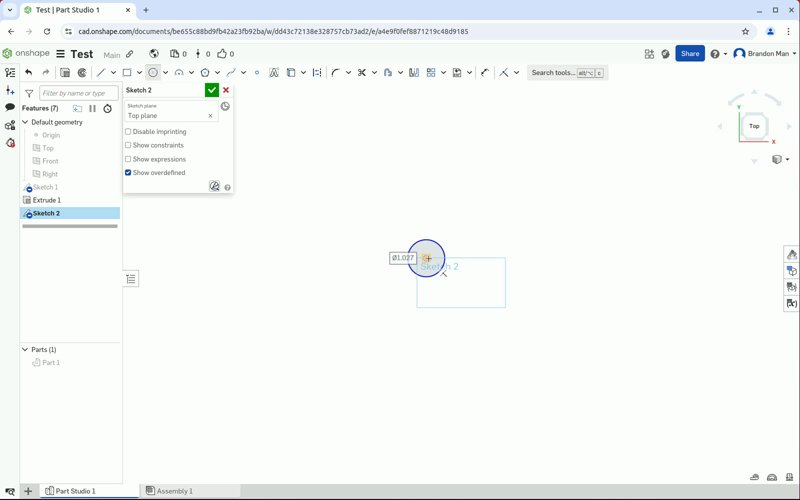
key(esc)
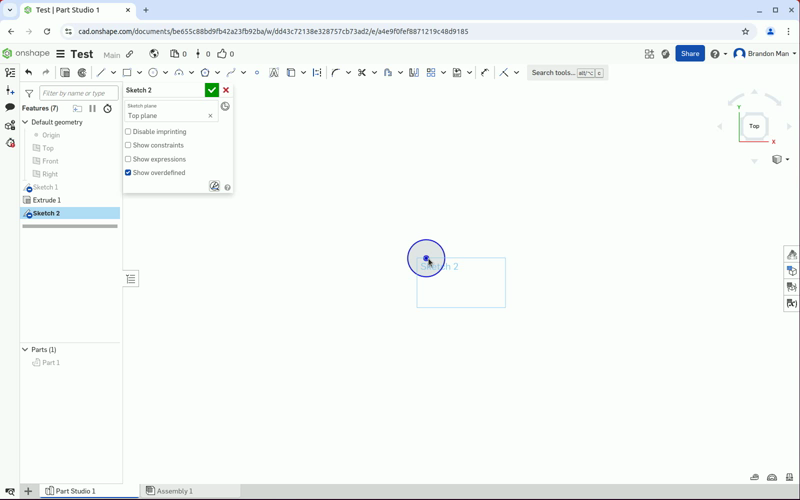
mouse_move(437, 267)
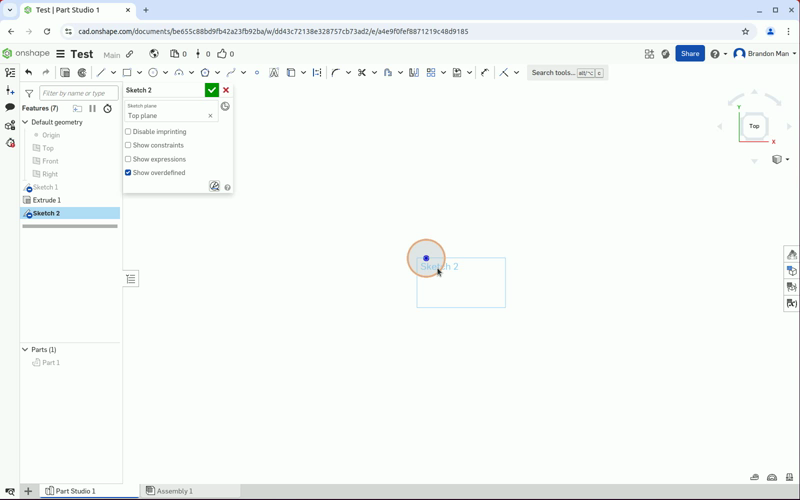
scroll(6)
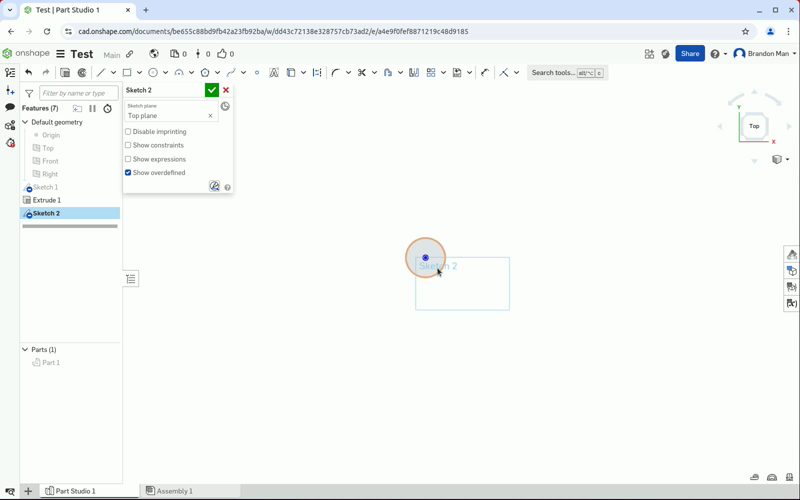
scroll(6)
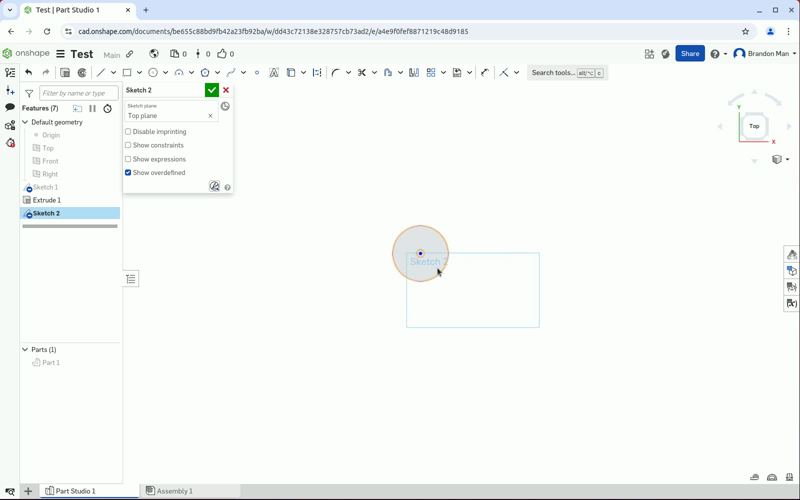
scroll(6)
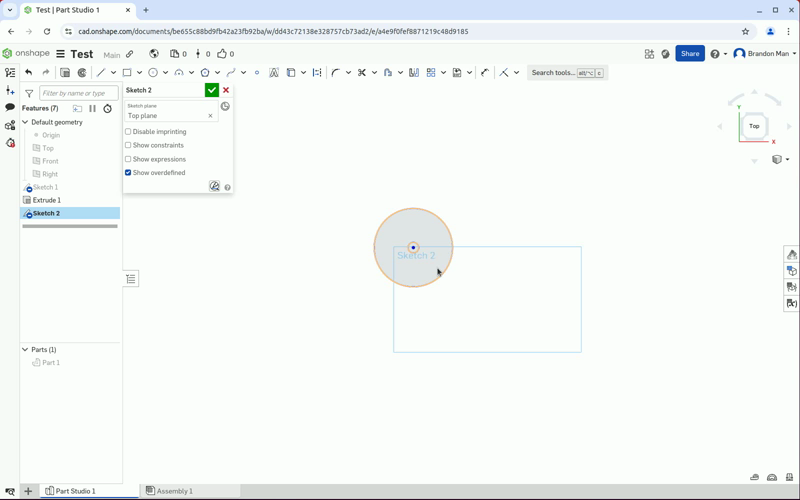
scroll(6)
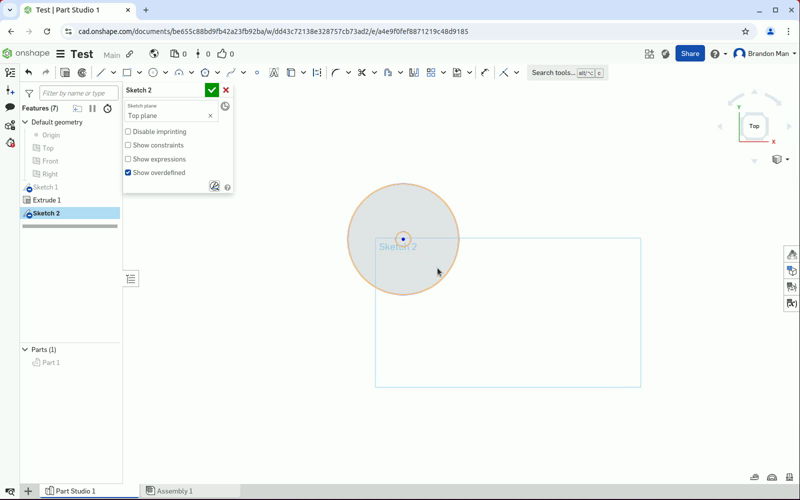
scroll(6)
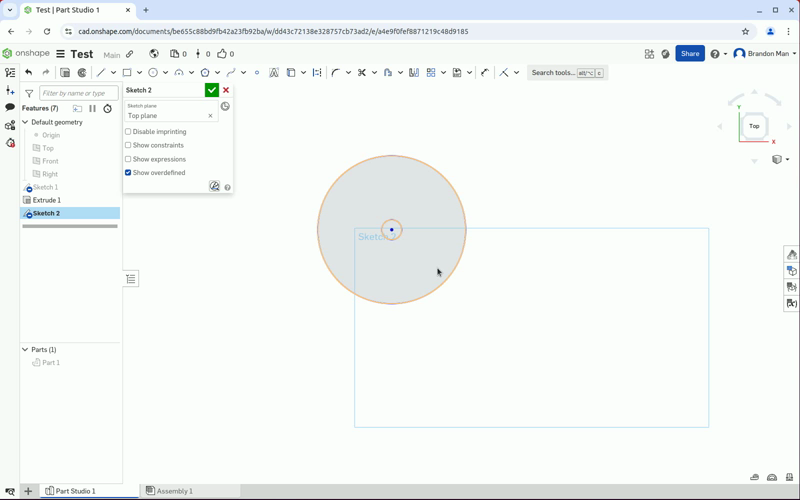
scroll(6)
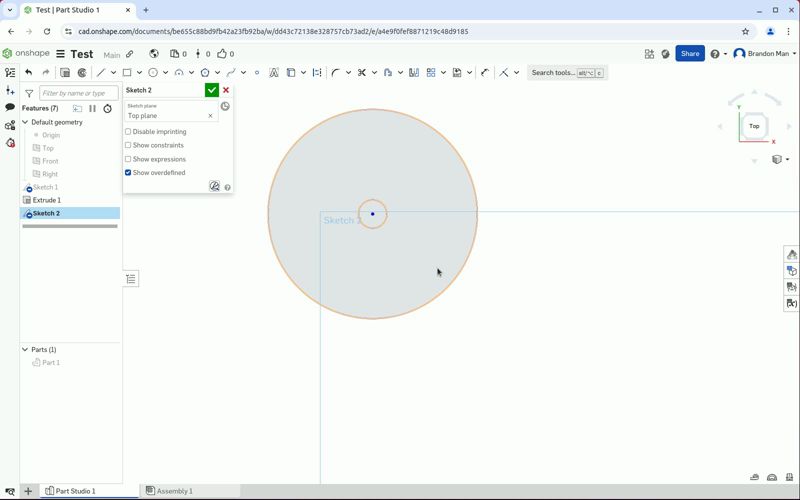
scroll(6)
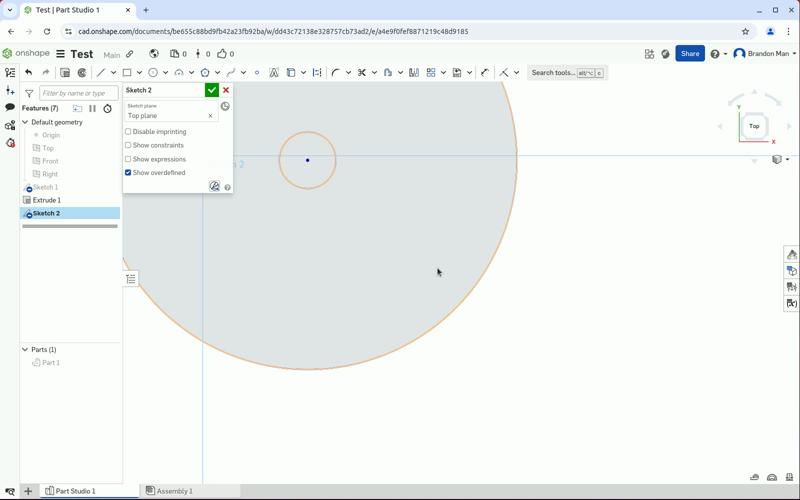
click(437, 267)
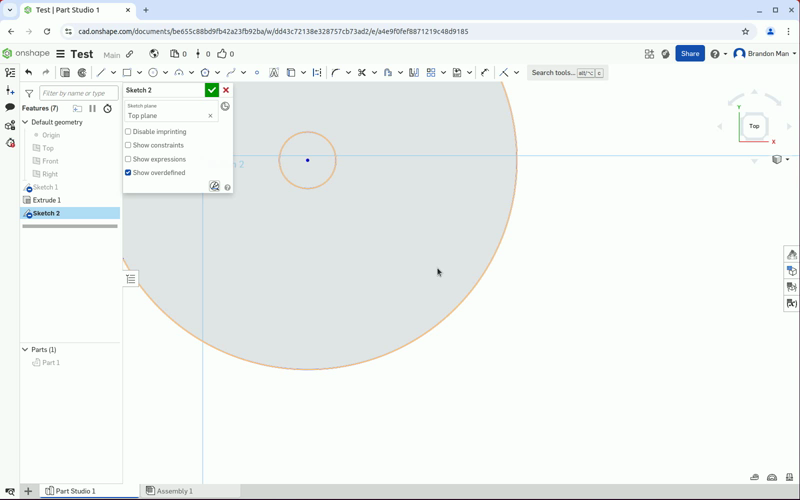
scroll(-6)
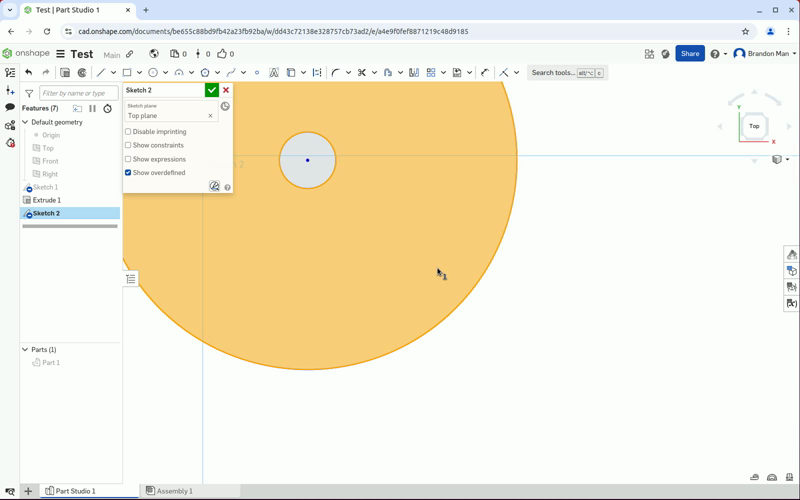
scroll(-6)
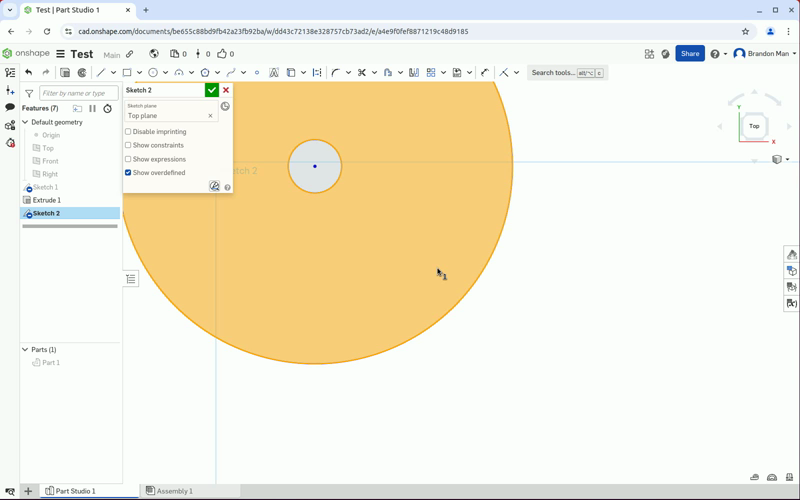
scroll(-6)
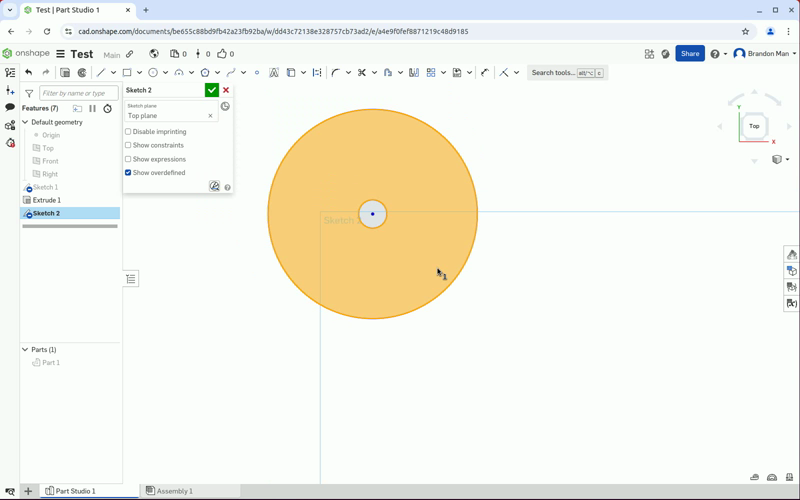
scroll(-6)
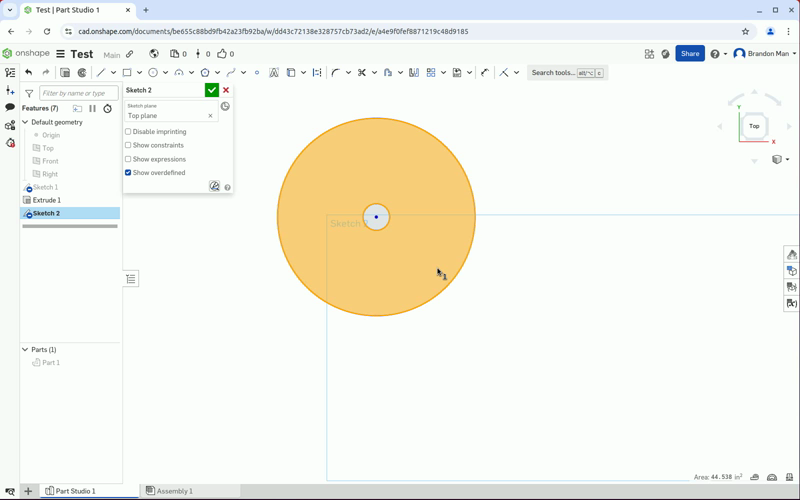
scroll(-6)
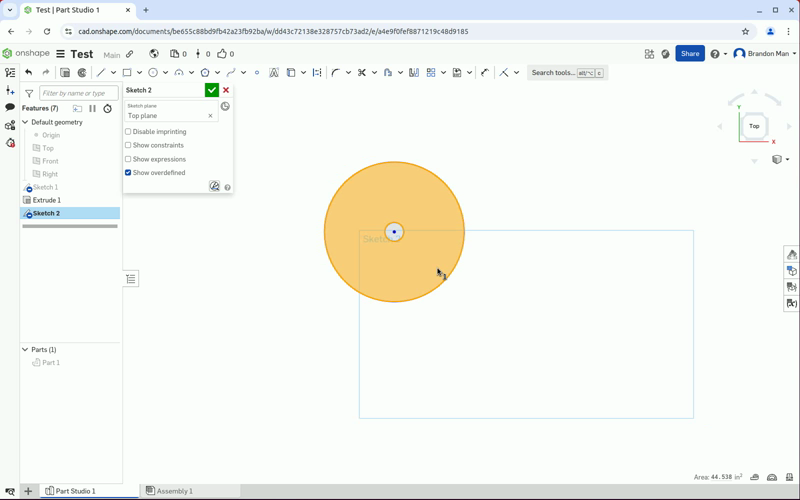
scroll(-6)
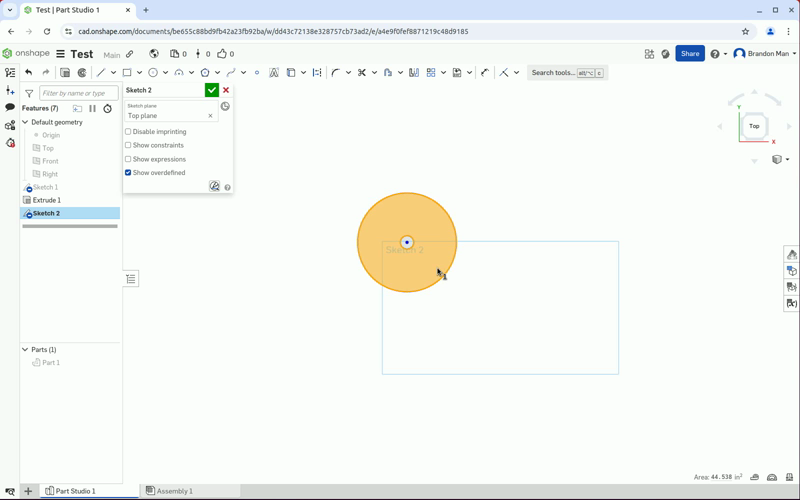
scroll(-6)
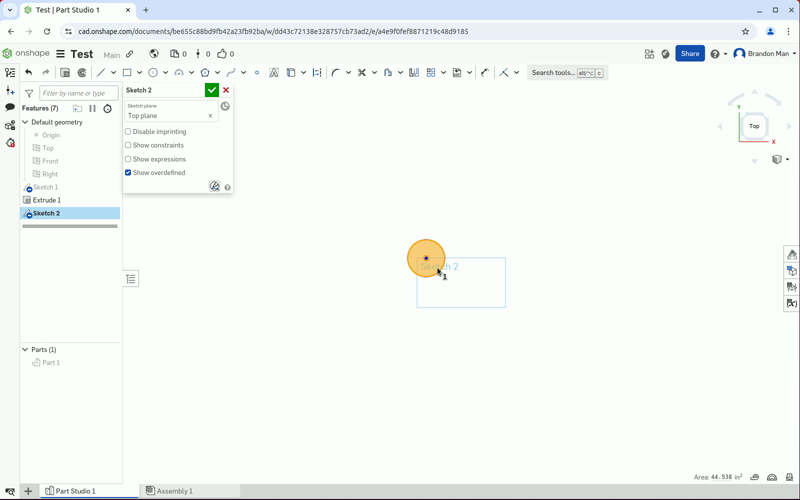
mouse_move(73, 352)
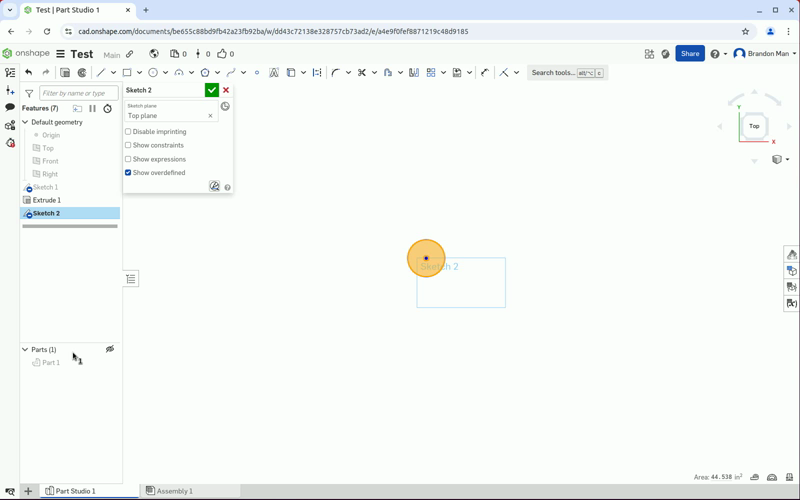
key(shift+y)
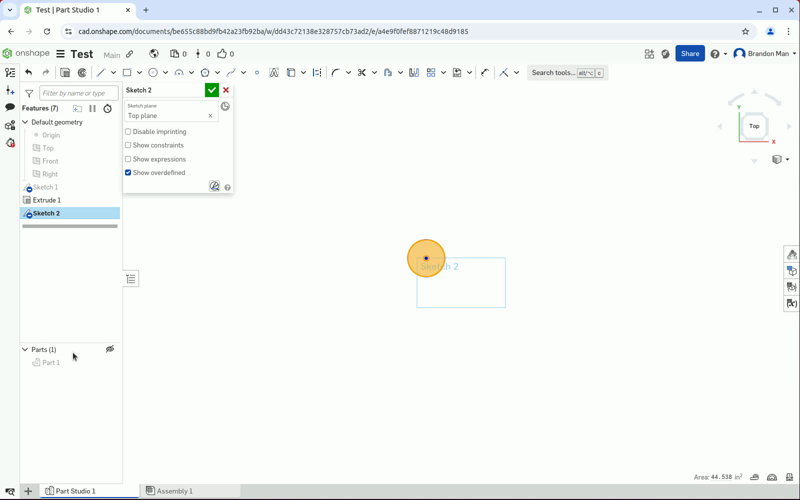
key(shift+e)
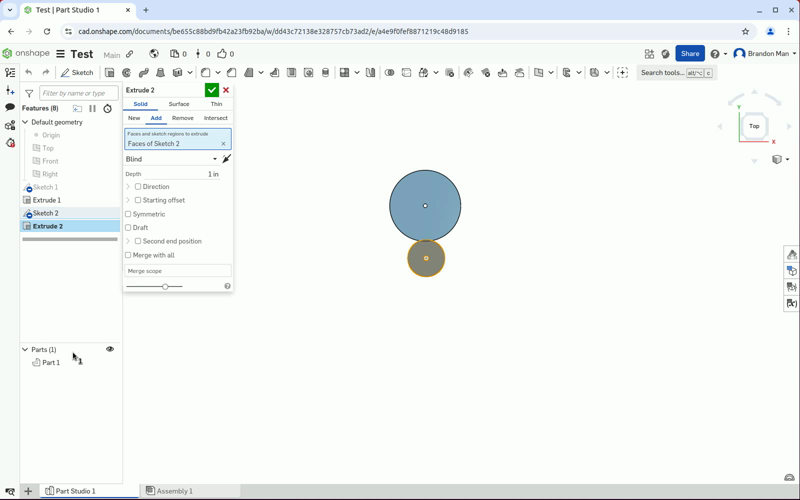
mouse_move(143, 106)
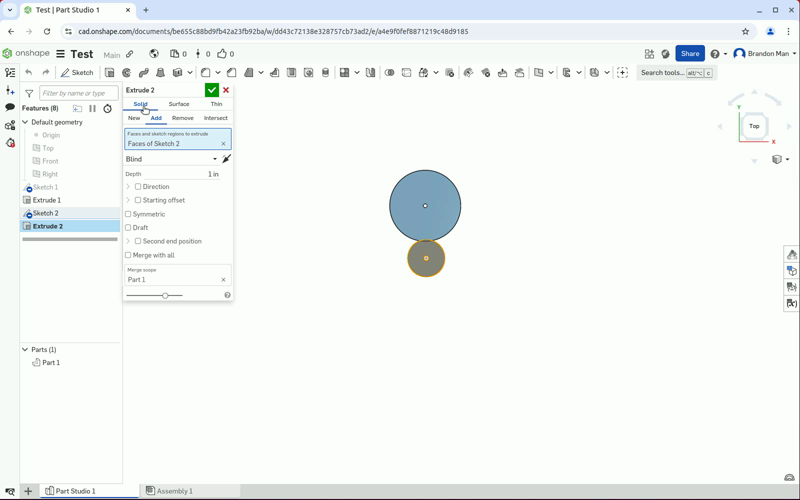
click(143, 106)
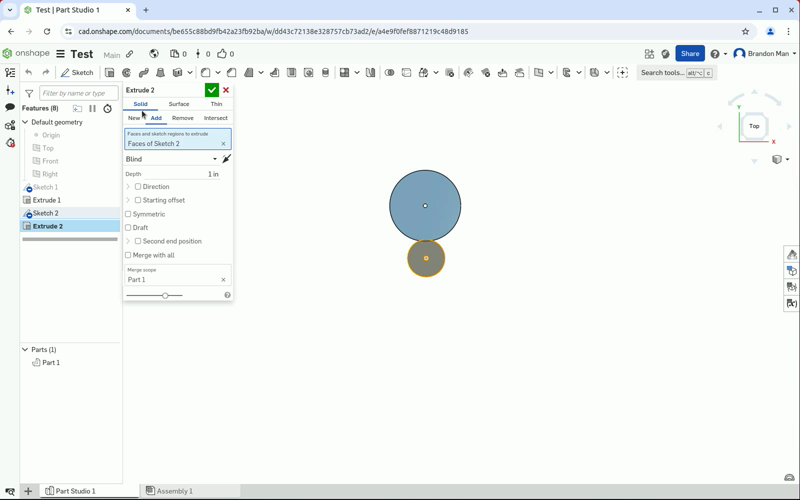
mouse_move(137, 120)
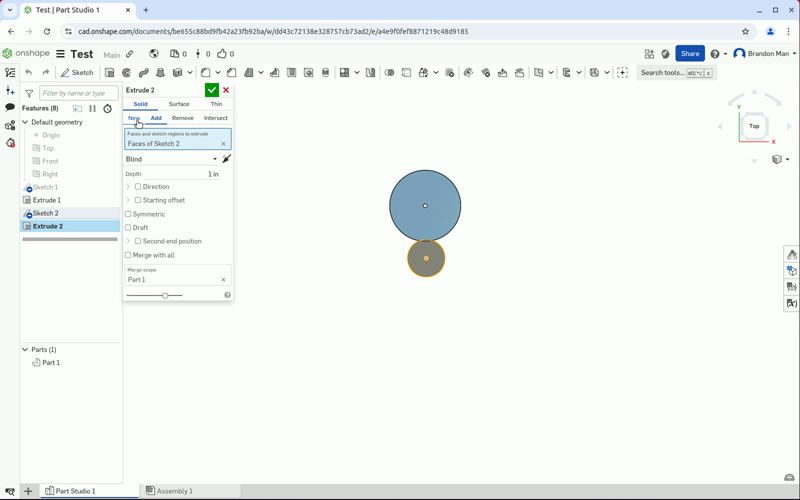
click(137, 120)
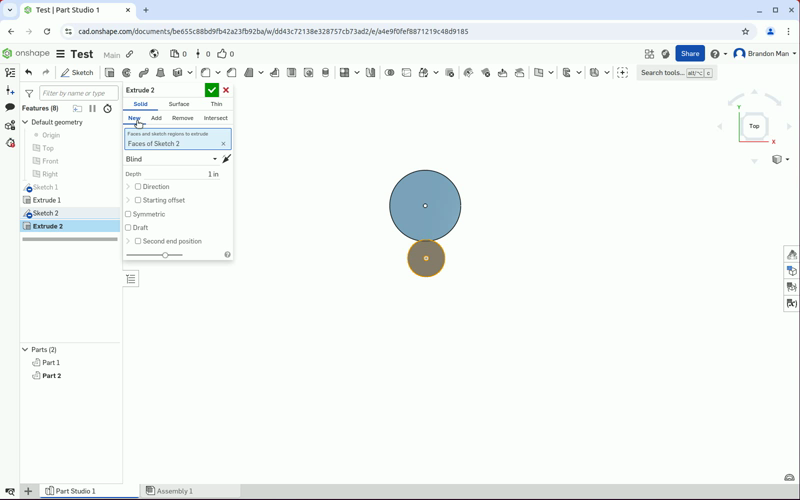
key(tab, 4)
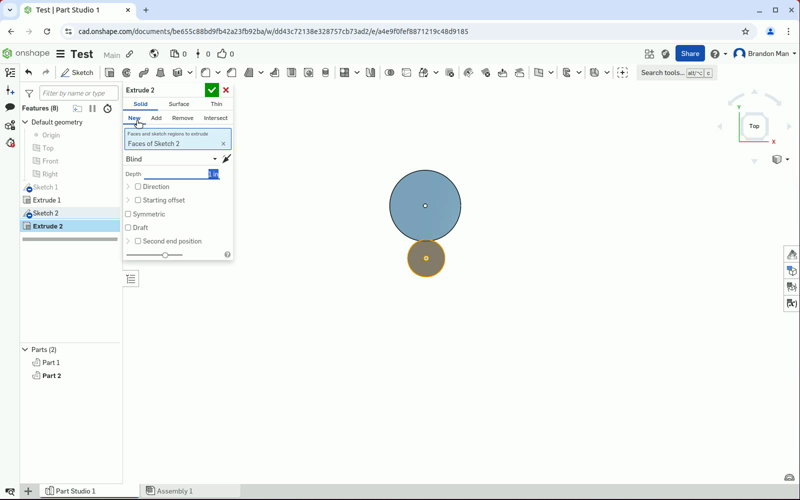
text(2.166)
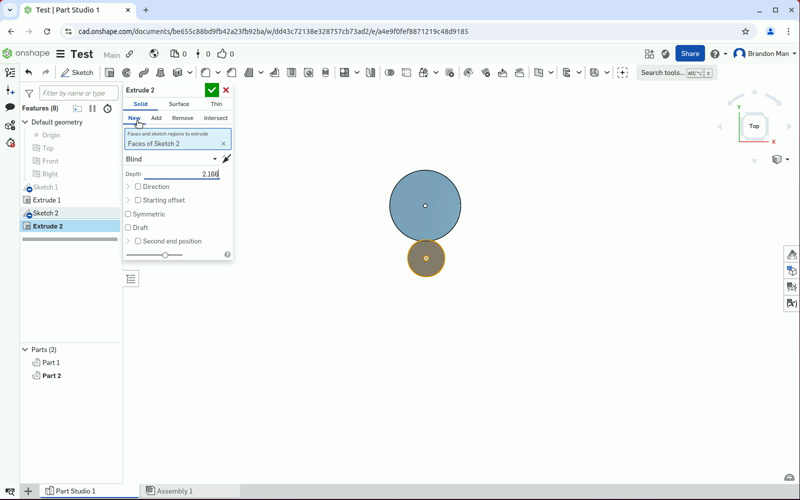
key(enter)
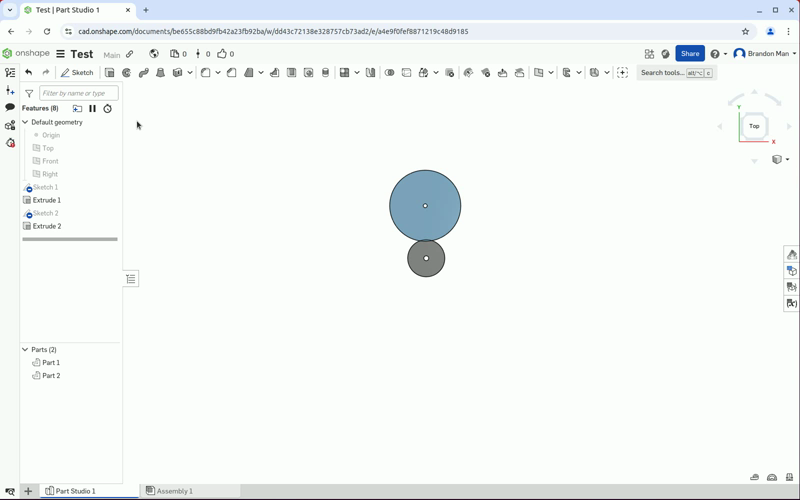
key(shift+h)
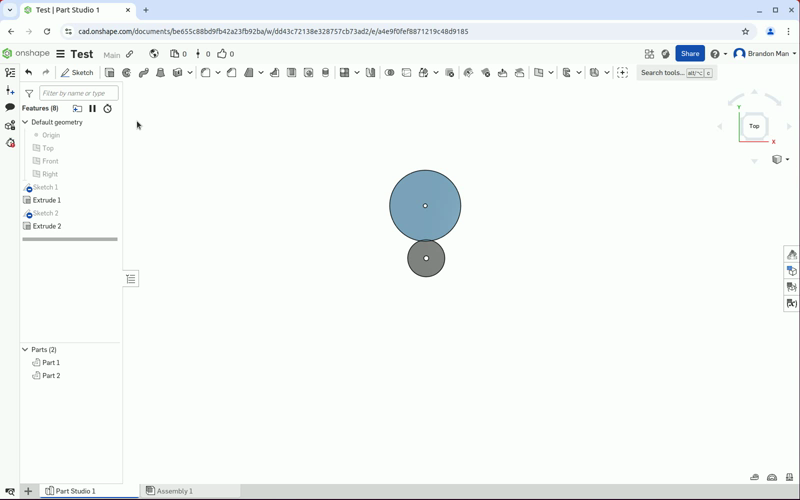
key(shift+h)
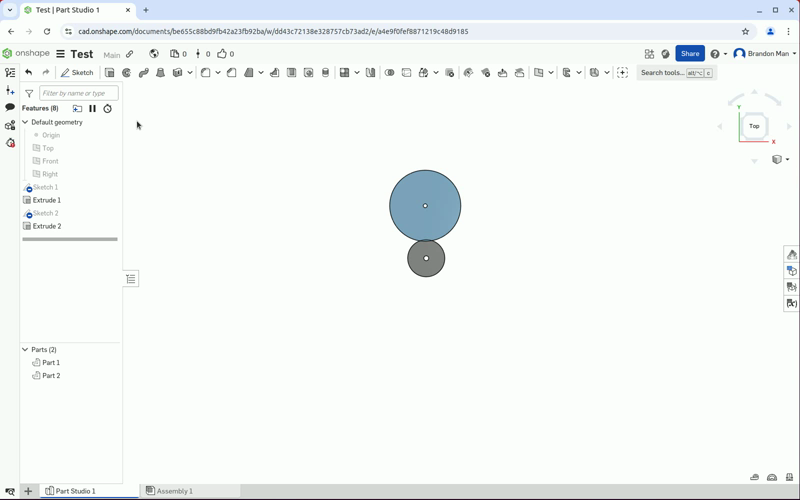
mouse_move(73, 189)
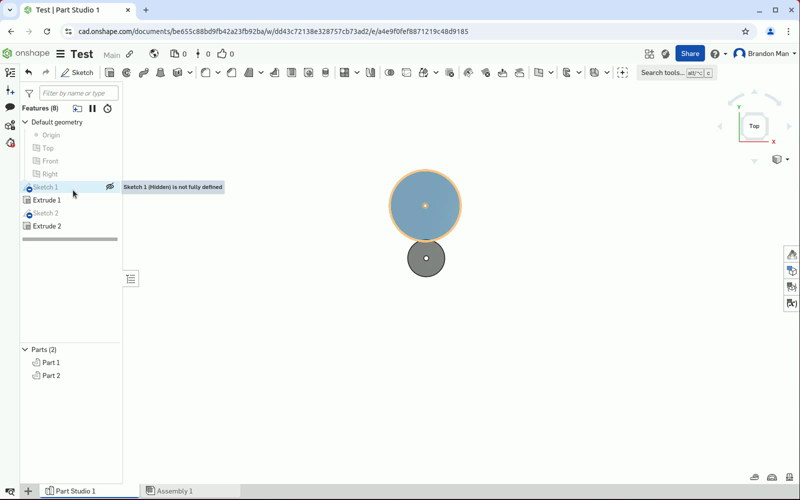
click(73, 189)
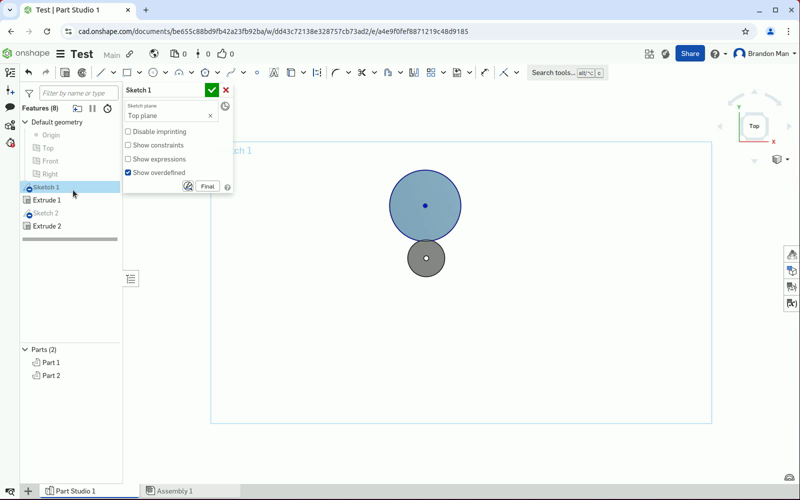
mouse_move(229, 92)
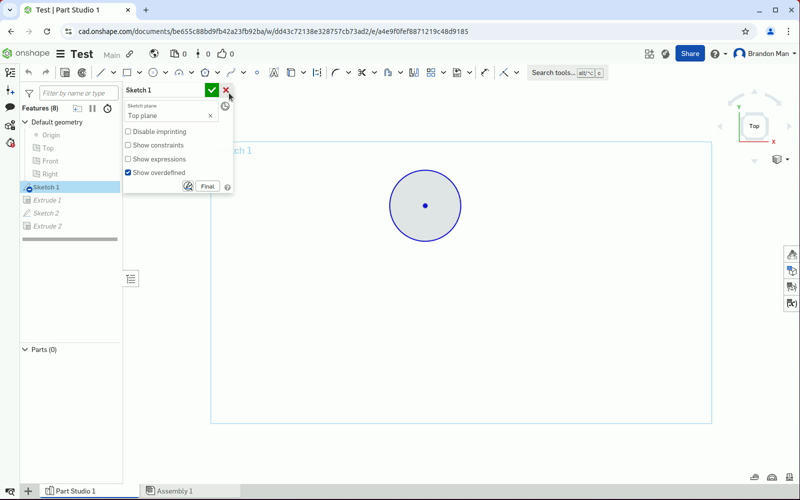
click(229, 92)
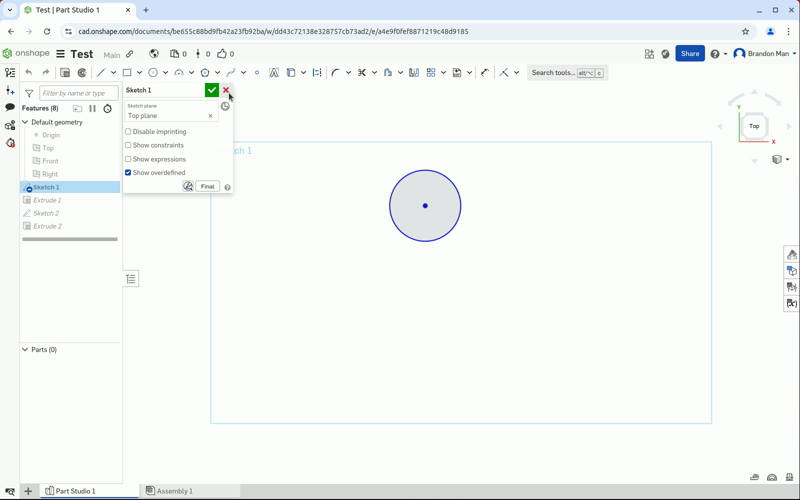
key(shift+s)
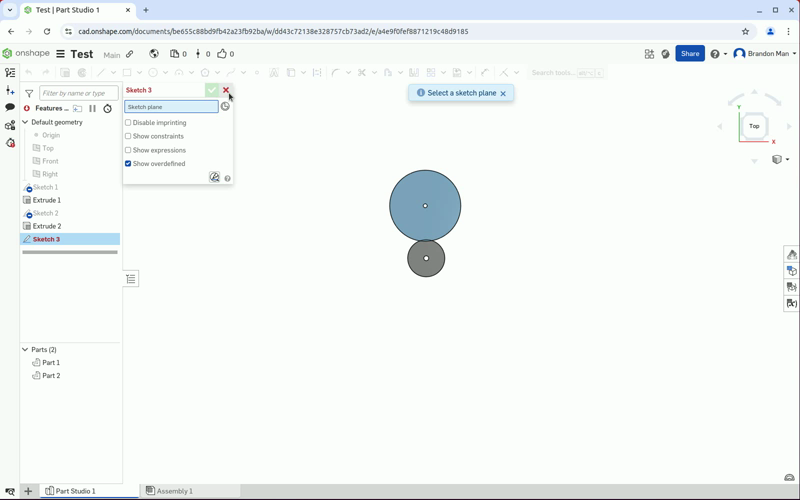
mouse_move(73, 150)
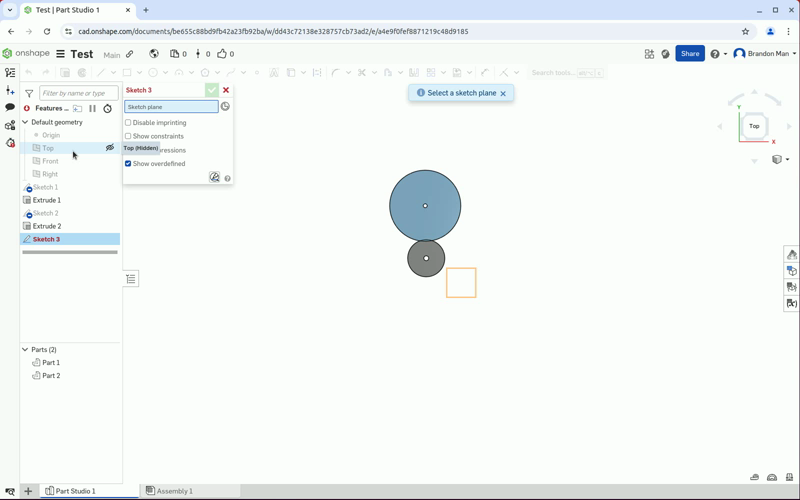
click(73, 150)
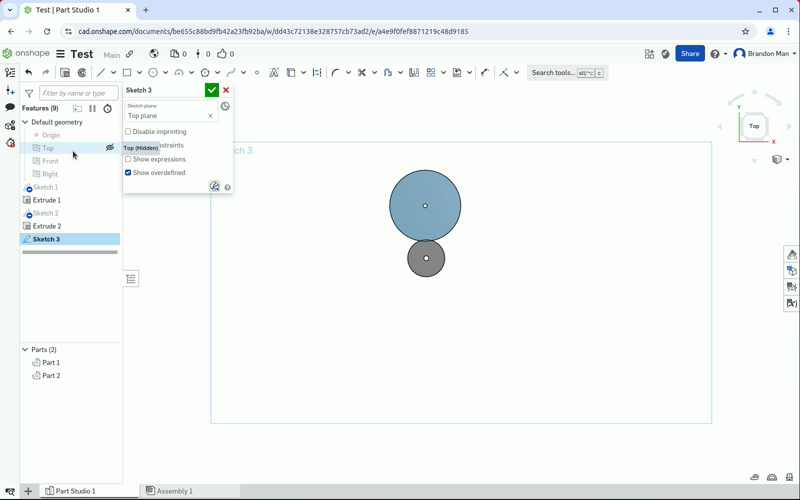
mouse_move(73, 352)
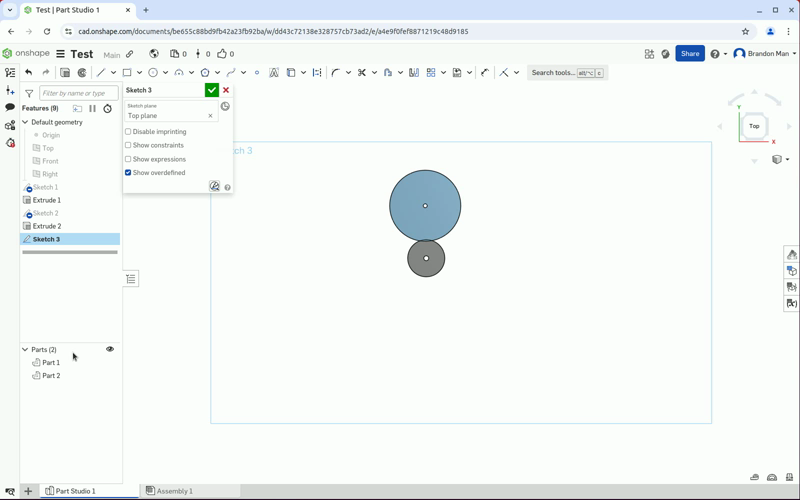
key(y)
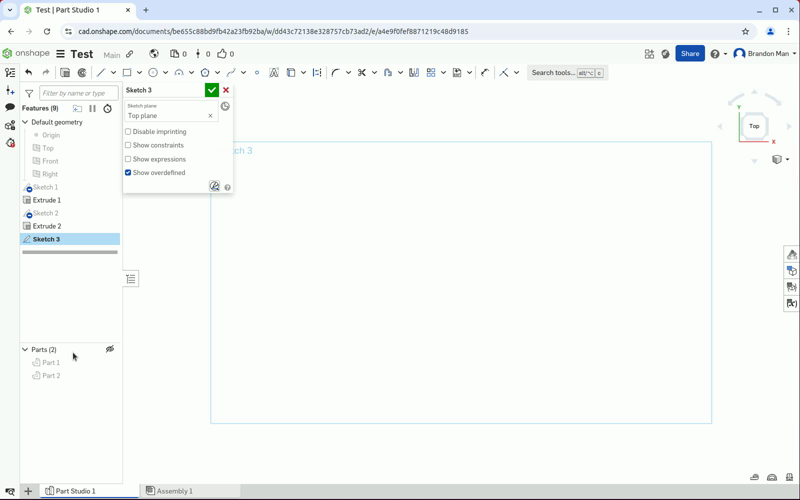
key(c)
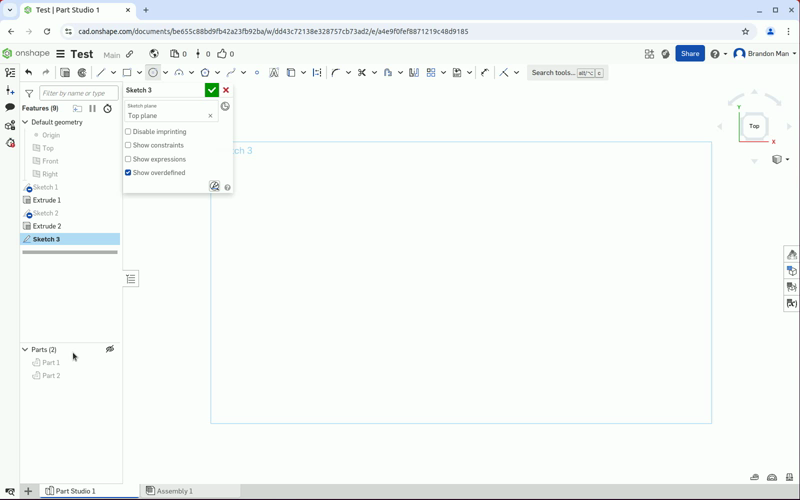
key_down(shift)
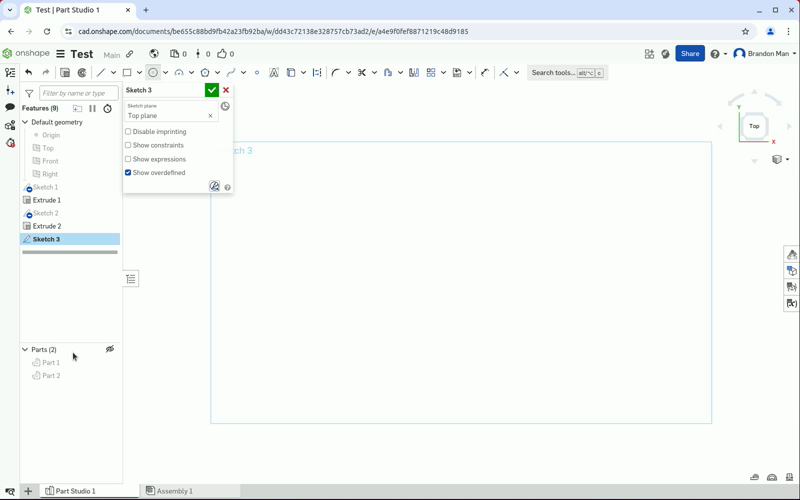
mouse_move(425, 284)
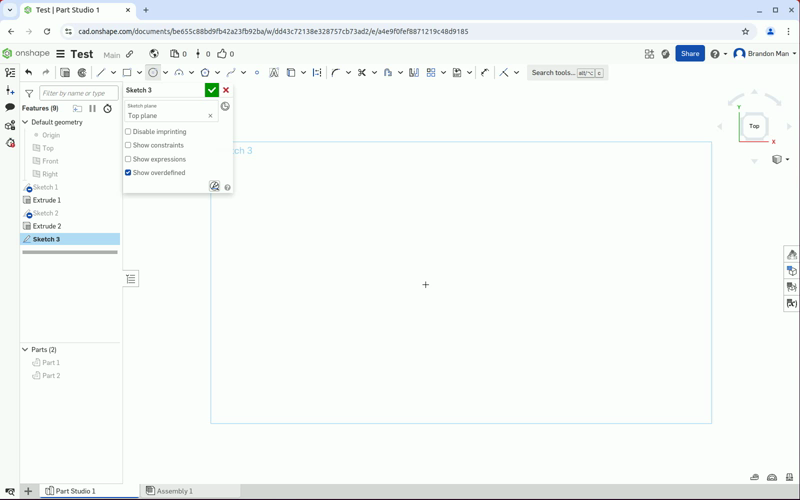
click(425, 284)
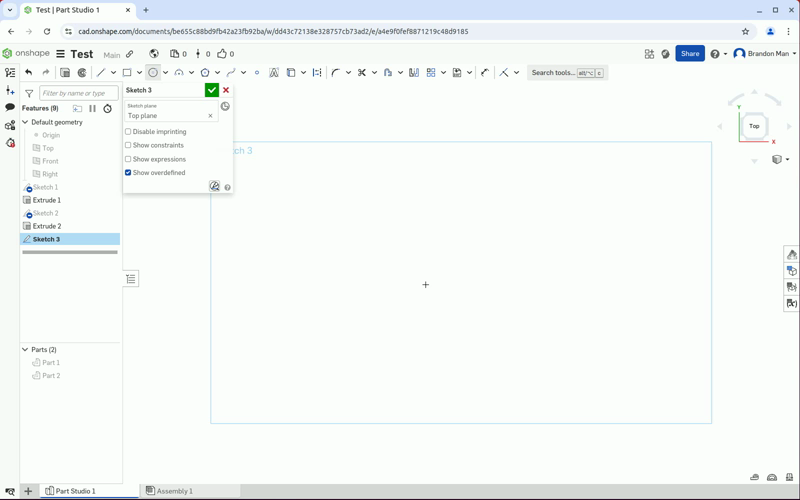
key_up(shift)
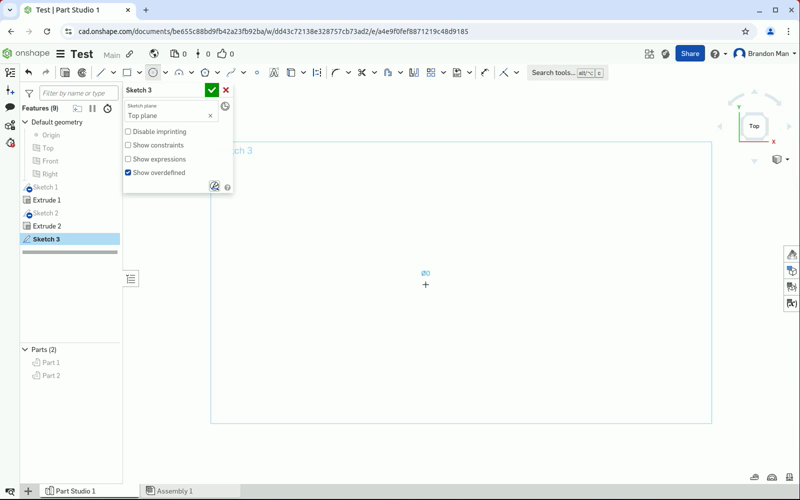
mouse_move(434, 284)
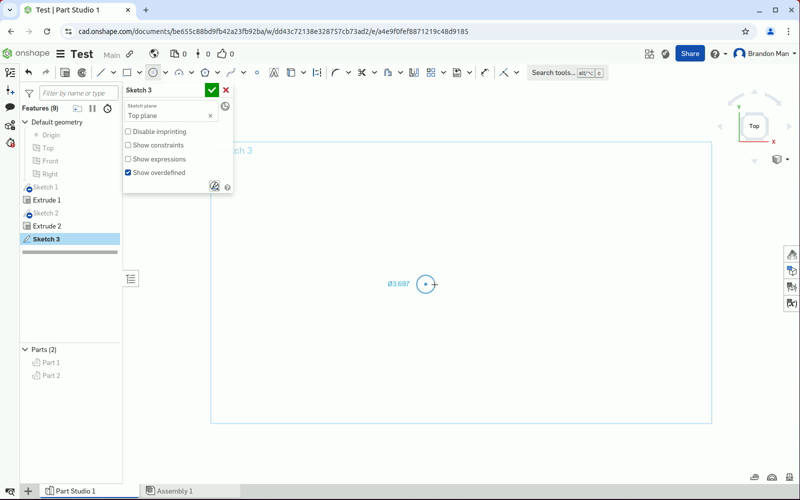
click(434, 284)
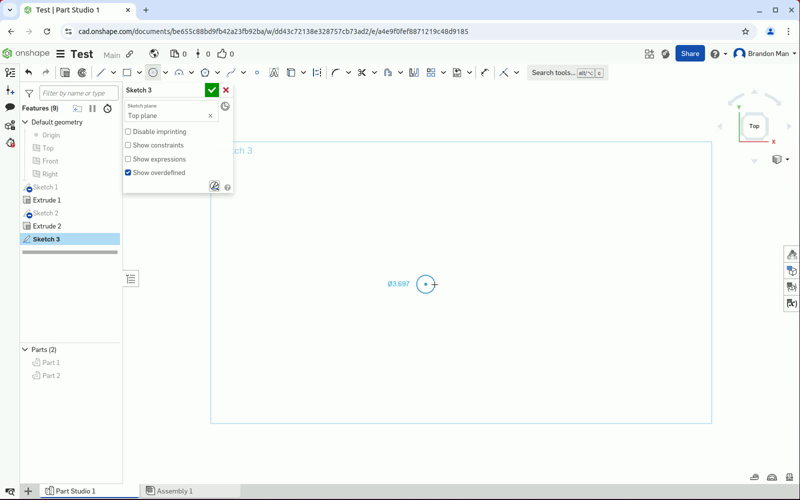
key(esc)
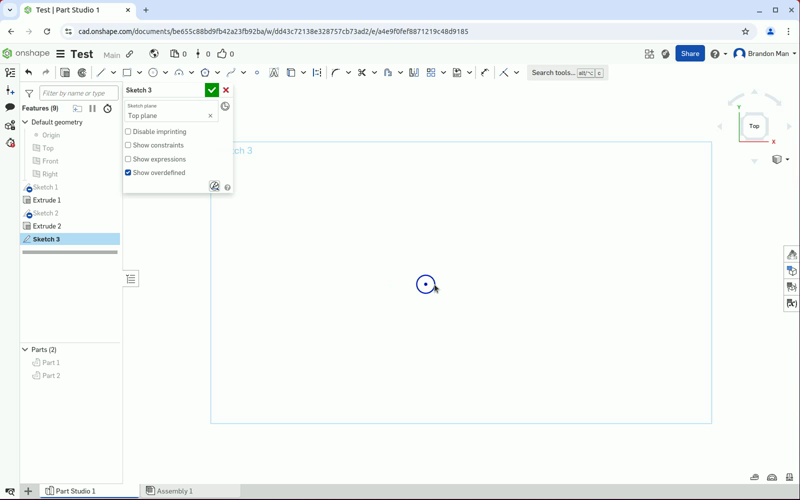
key(c)
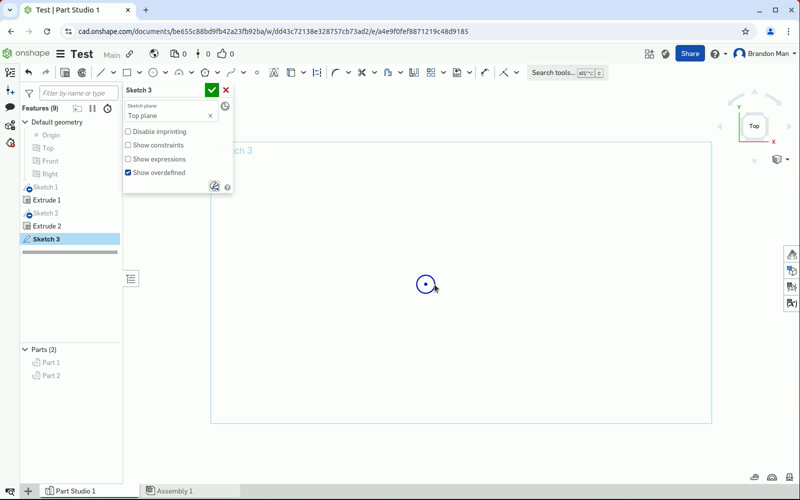
key_down(shift)
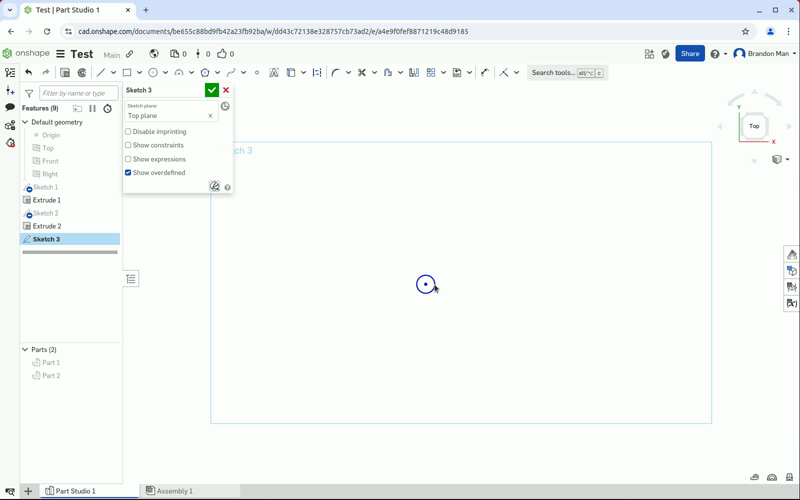
mouse_move(425, 284)
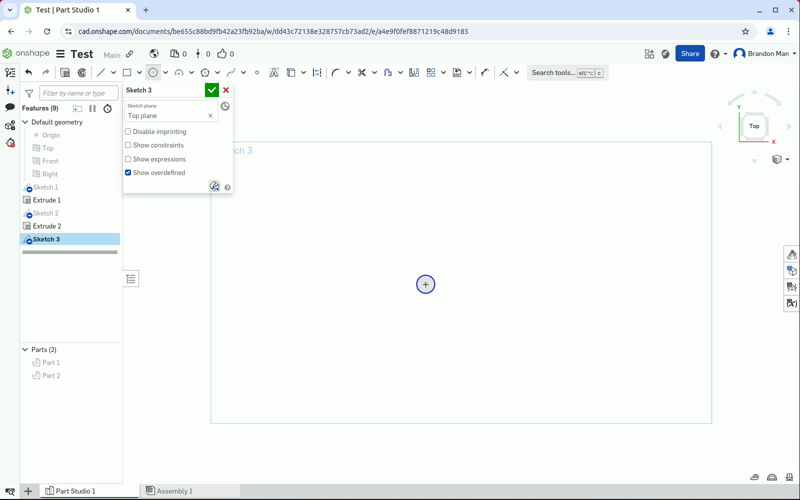
click(425, 284)
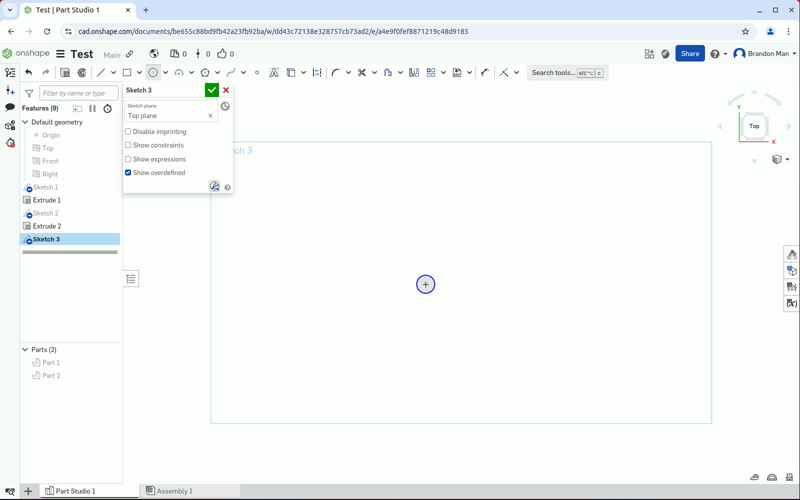
key_up(shift)
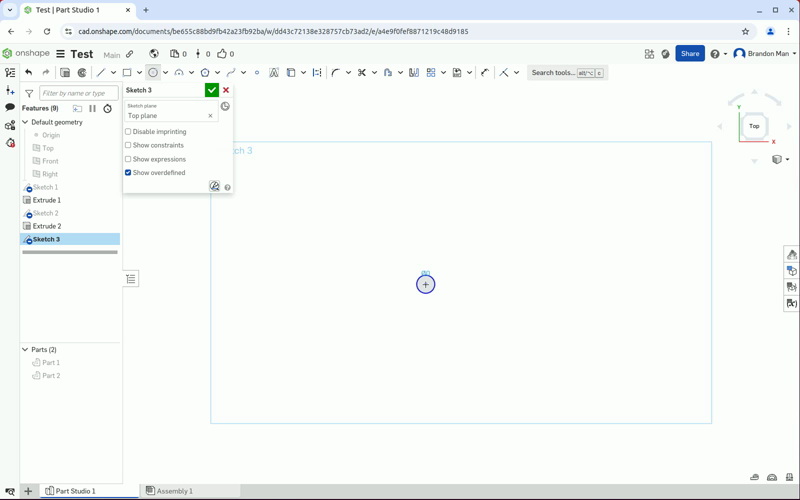
mouse_move(428, 284)
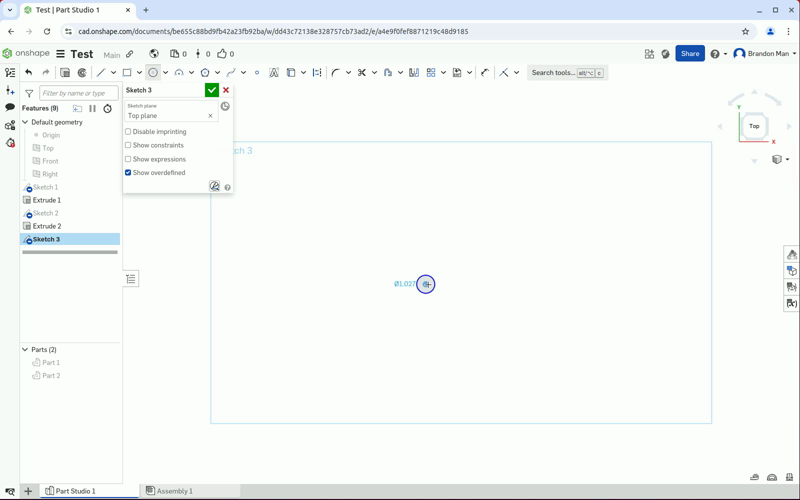
scroll(6)
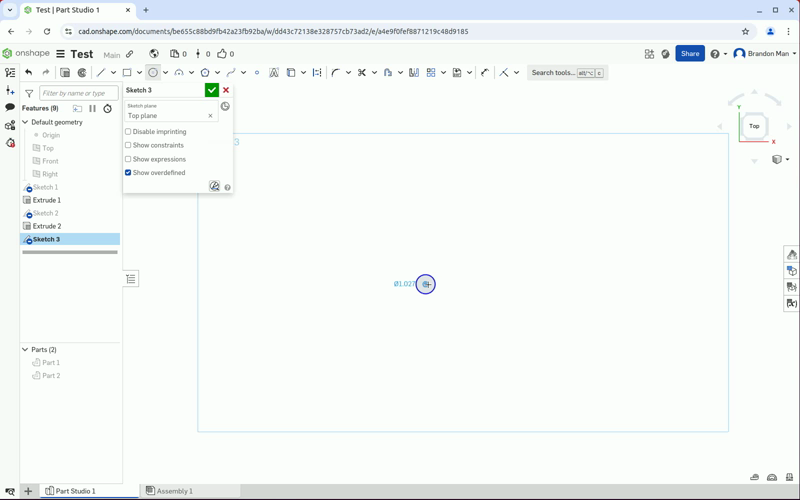
scroll(6)
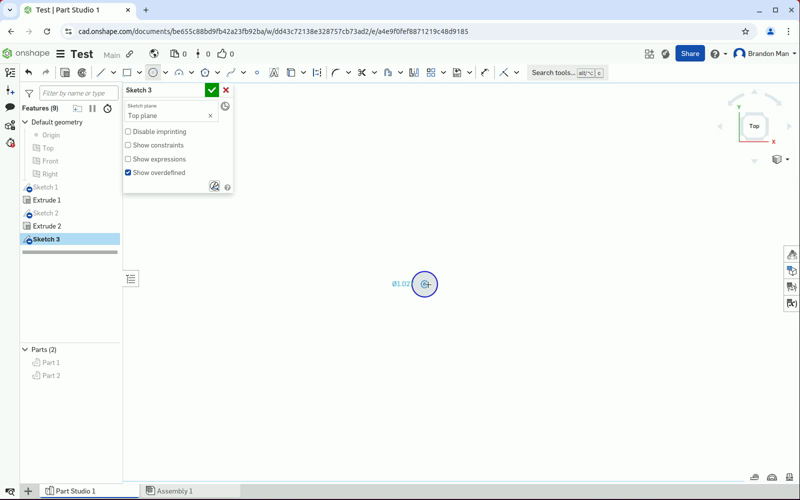
scroll(6)
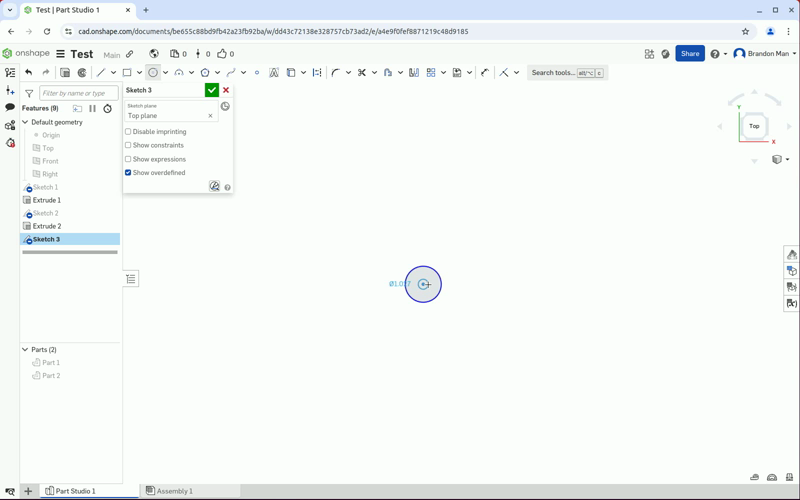
scroll(6)
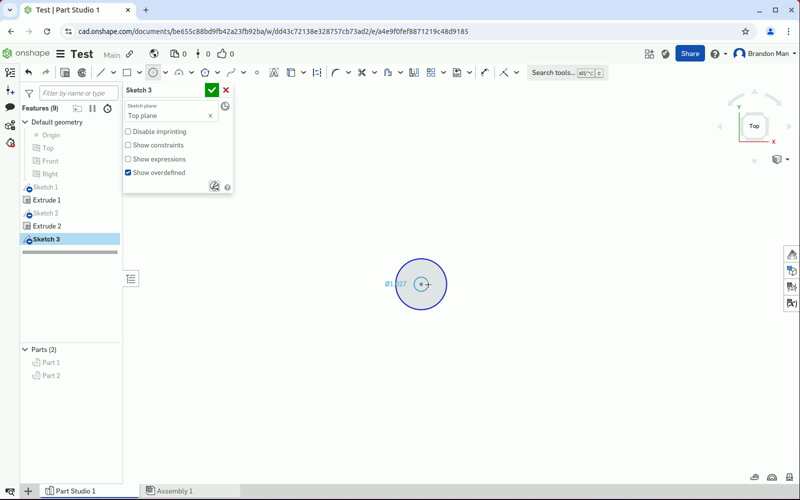
scroll(6)
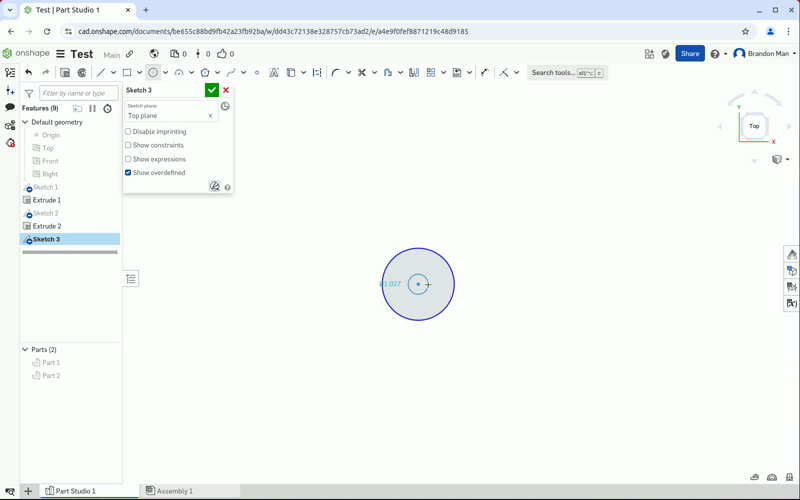
scroll(6)
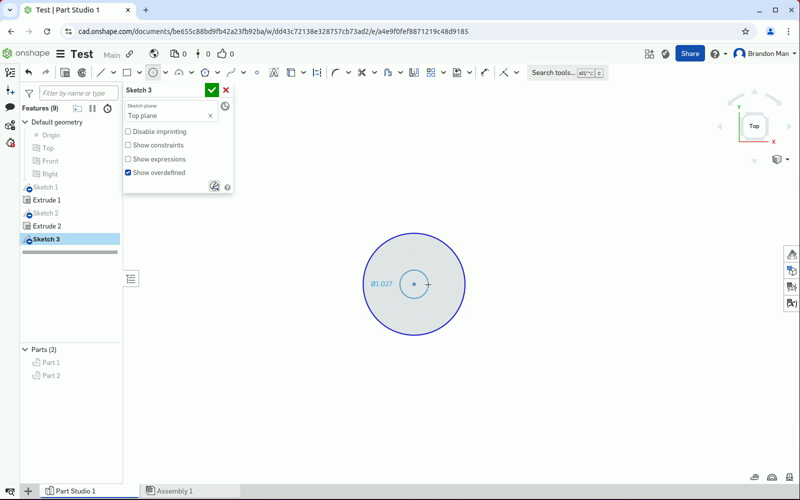
scroll(6)
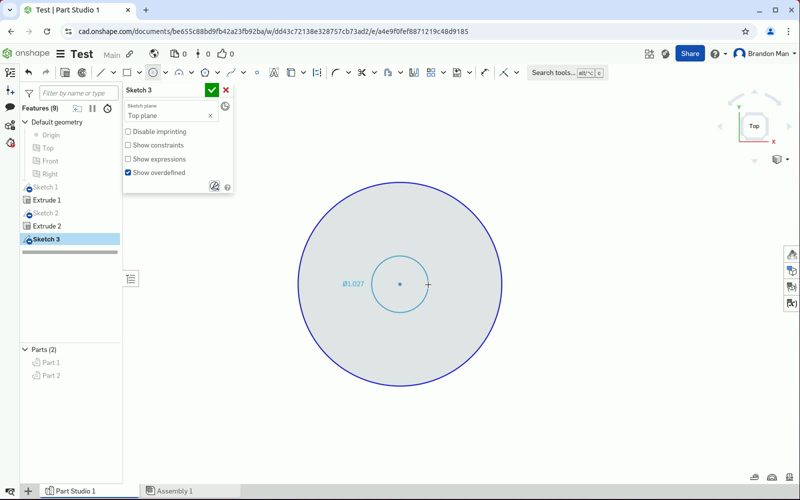
click(428, 284)
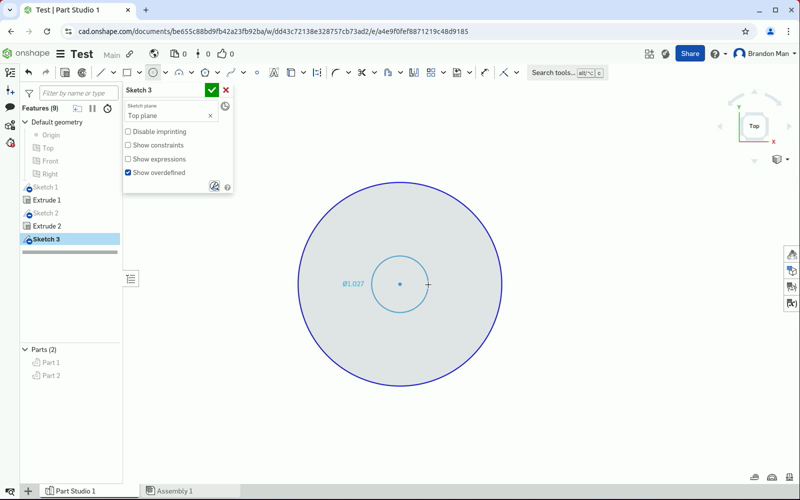
scroll(-6)
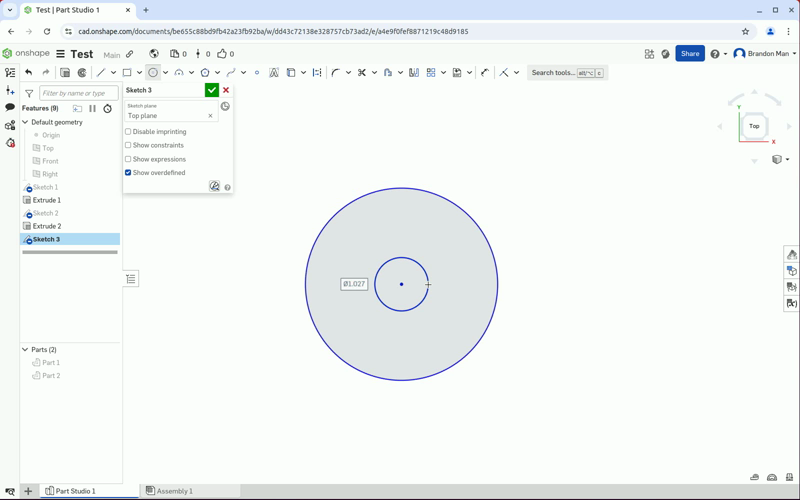
scroll(-6)
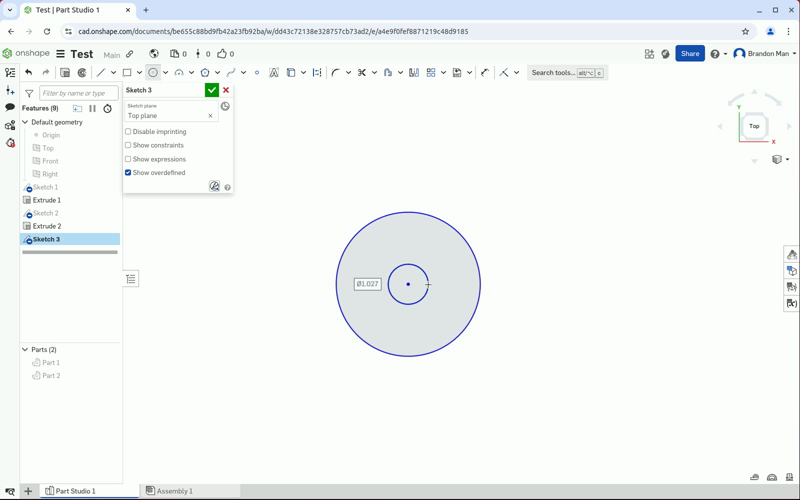
scroll(-6)
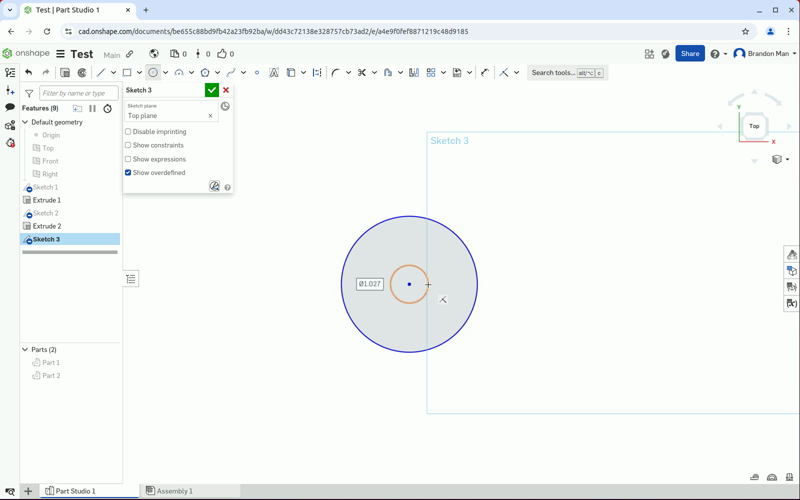
scroll(-6)
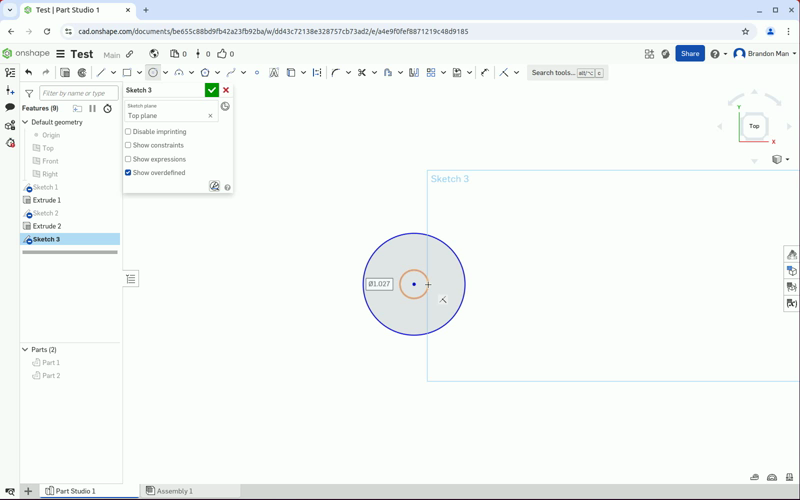
scroll(-6)
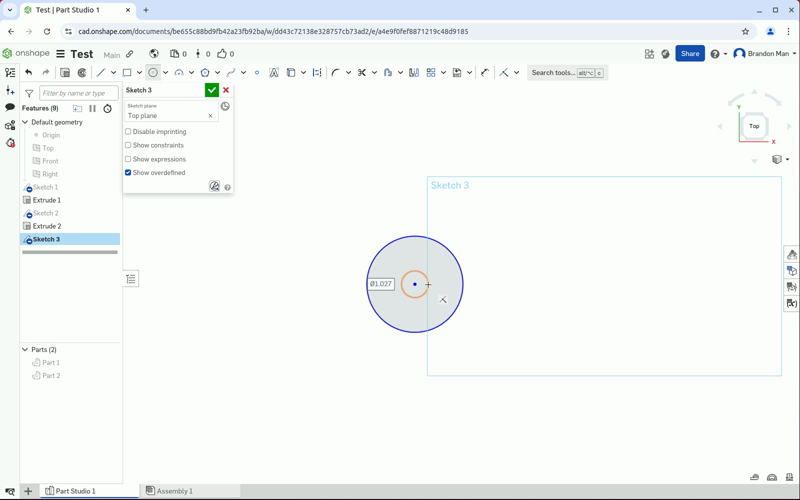
scroll(-6)
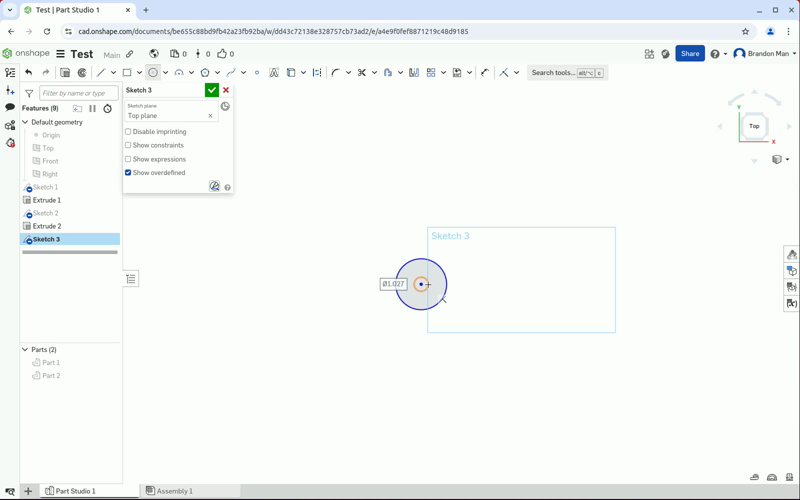
scroll(-6)
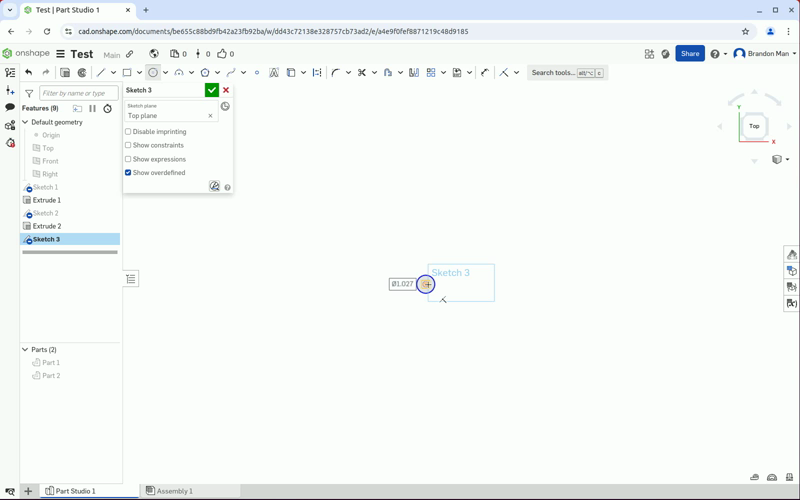
key(esc)
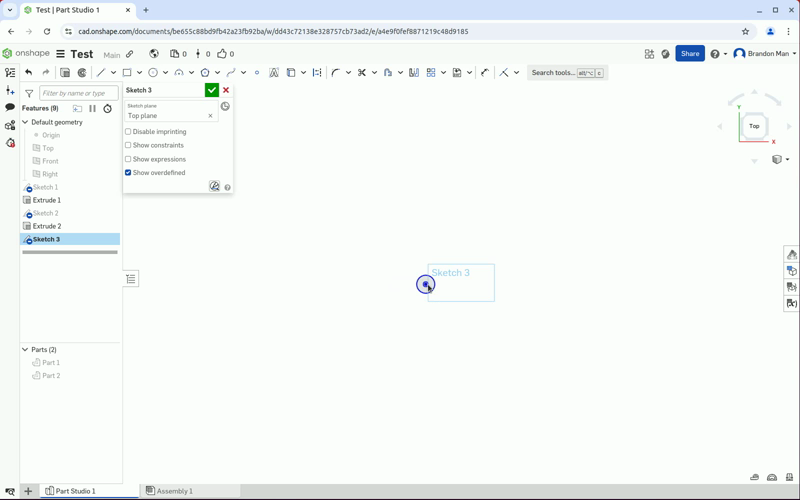
mouse_move(424, 288)
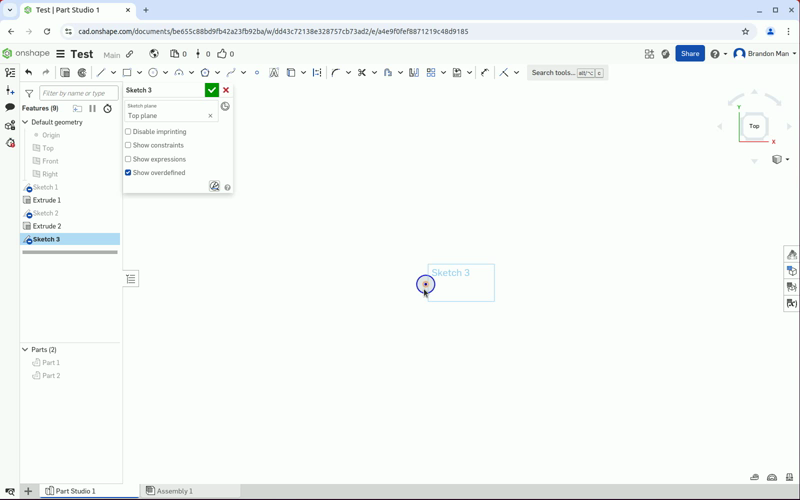
scroll(6)
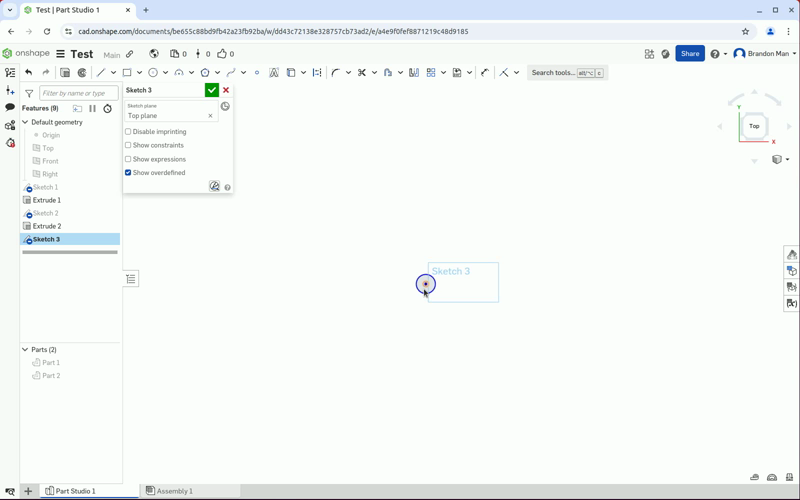
scroll(6)
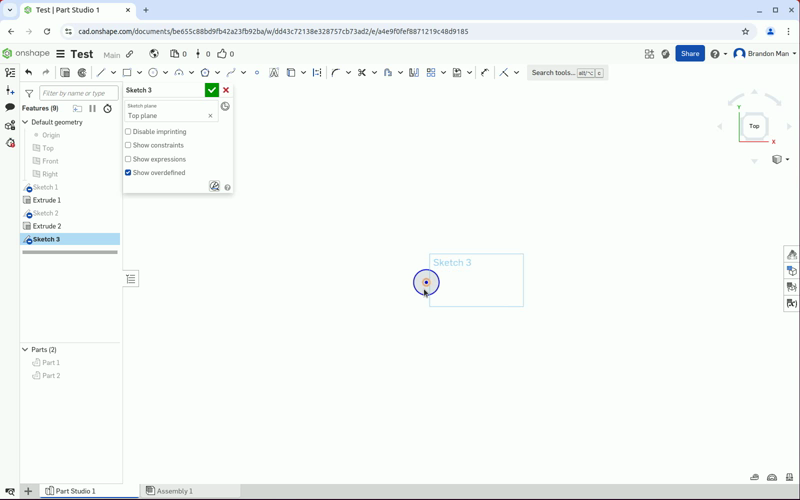
scroll(6)
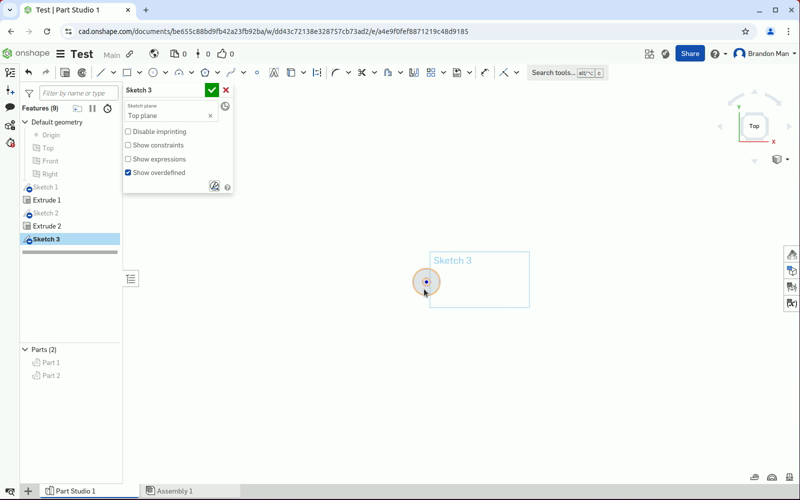
scroll(6)
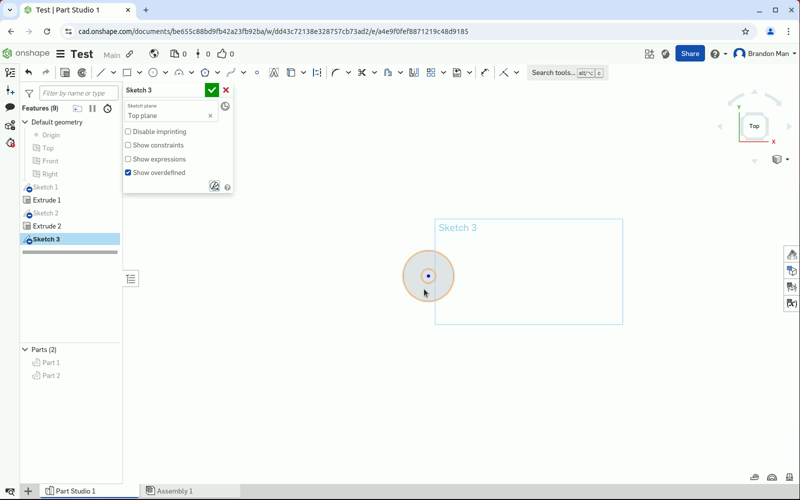
scroll(6)
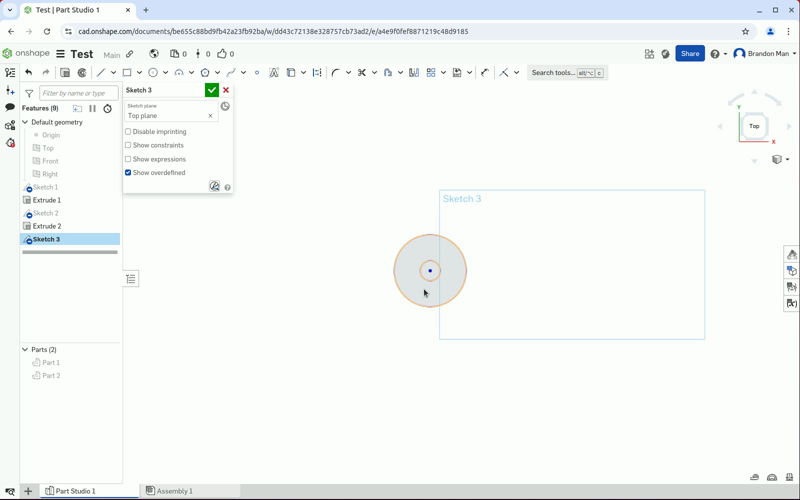
scroll(6)
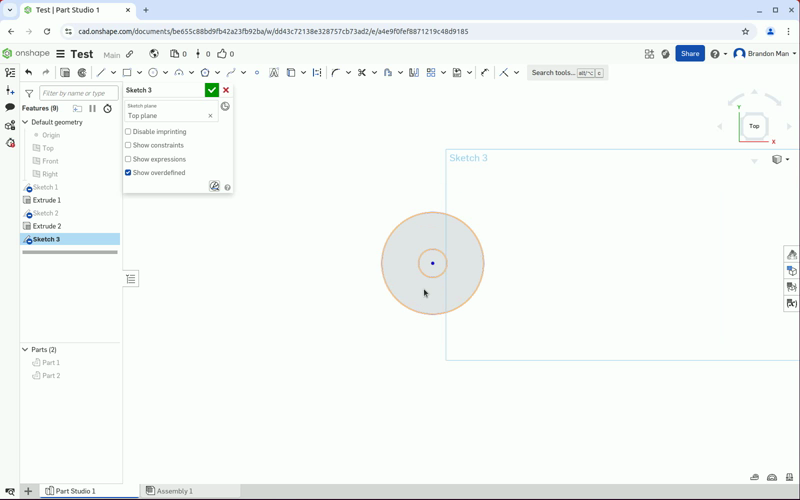
scroll(6)
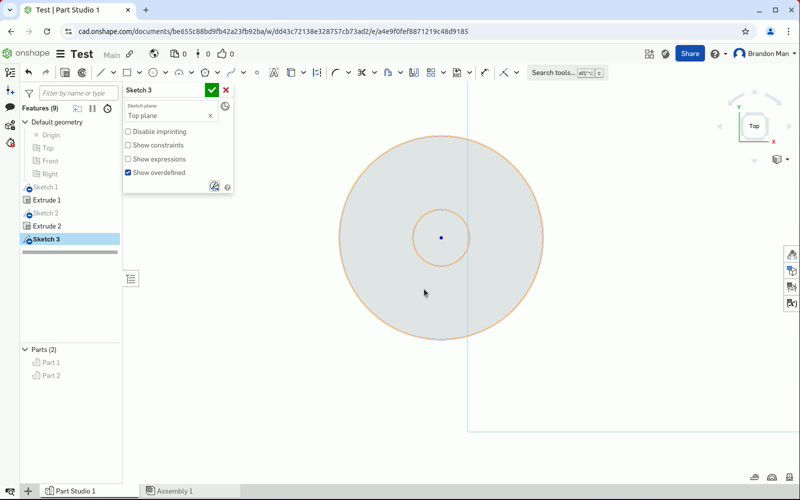
click(424, 288)
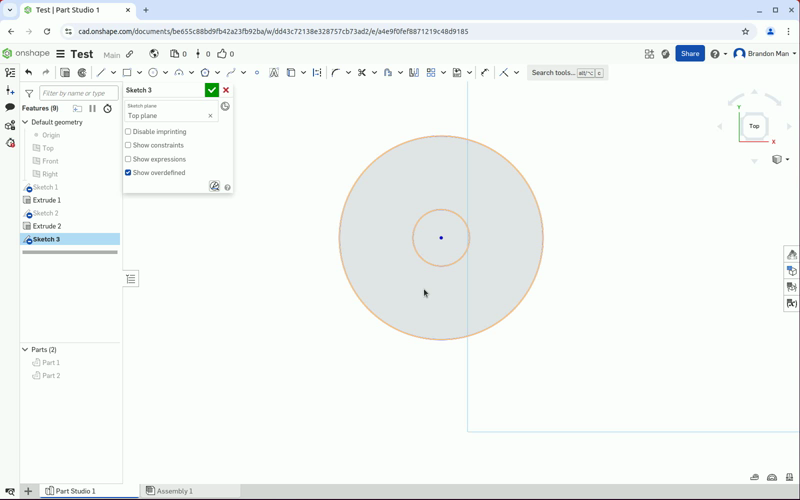
scroll(-6)
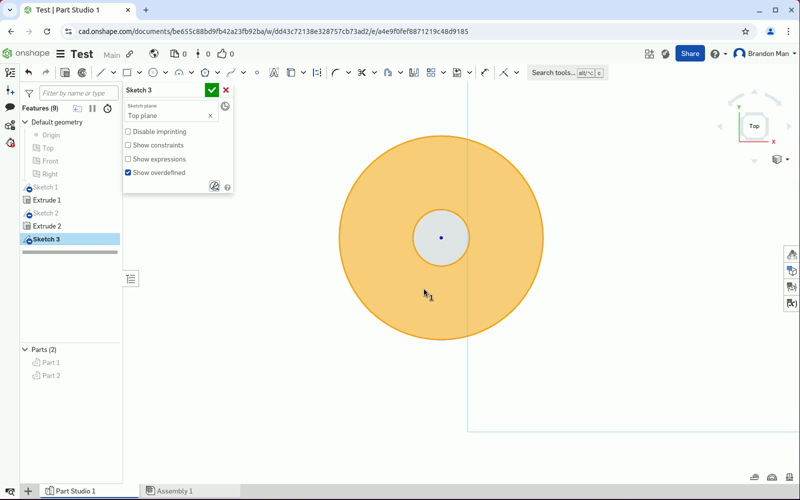
scroll(-6)
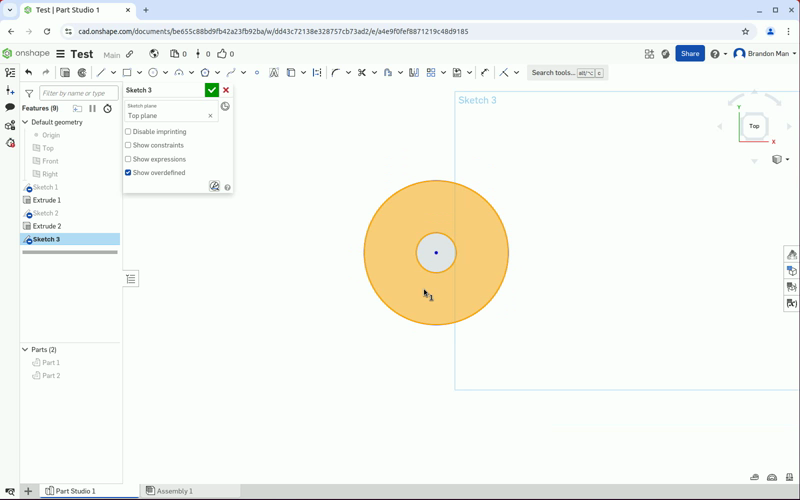
scroll(-6)
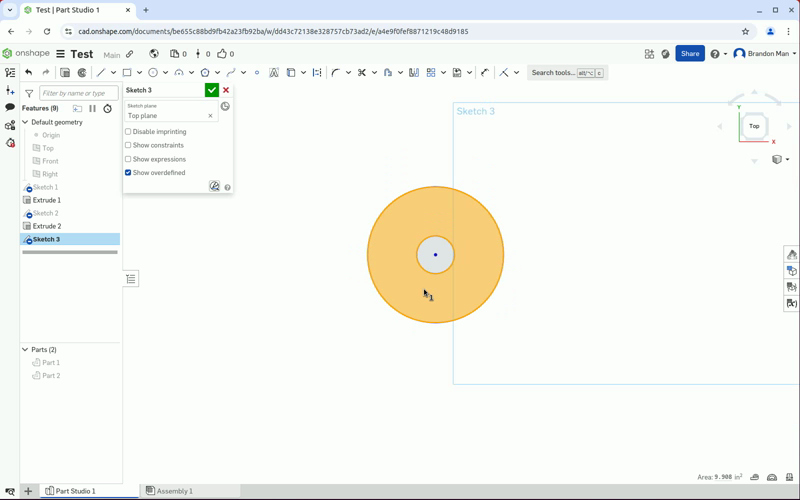
scroll(-6)
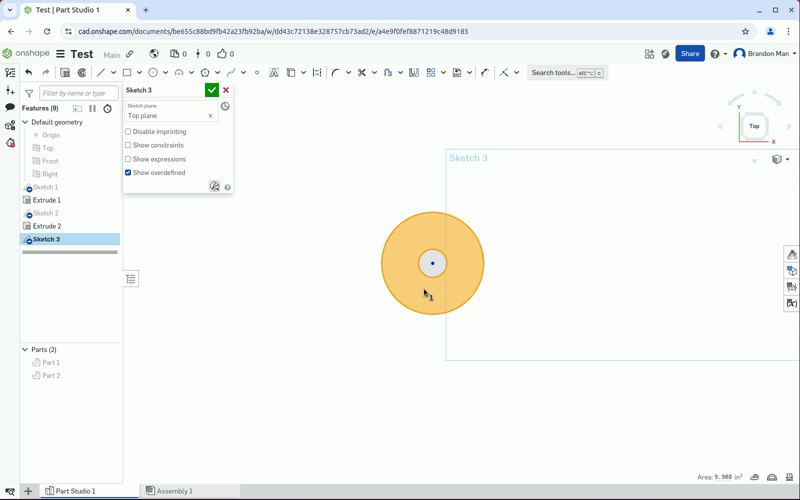
scroll(-6)
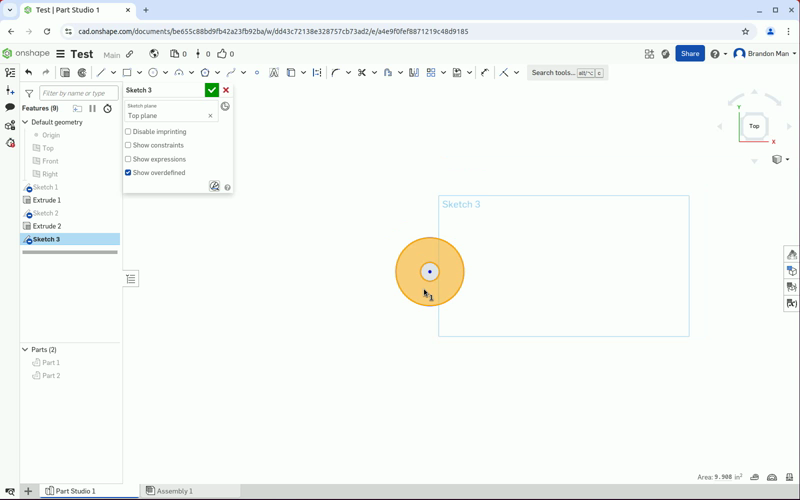
scroll(-6)
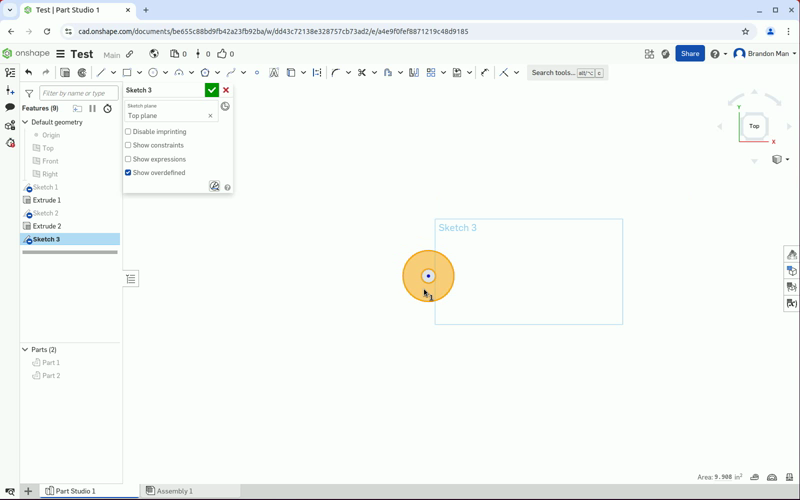
scroll(-6)
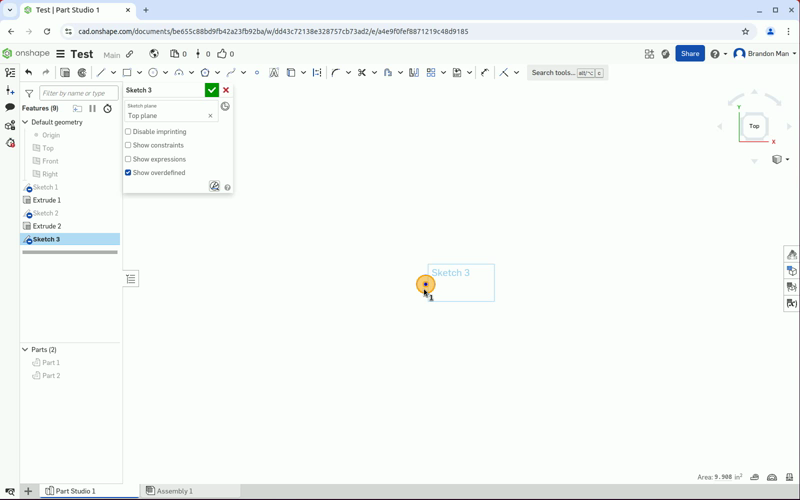
mouse_move(73, 352)
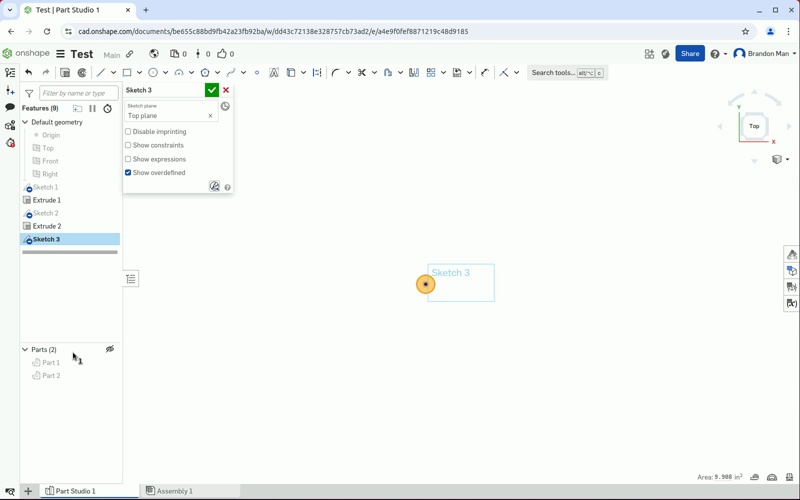
key(shift+y)
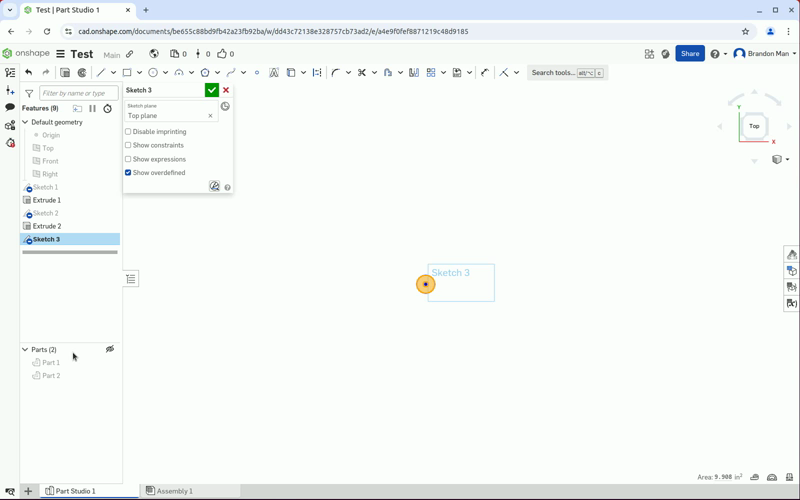
key(shift+e)
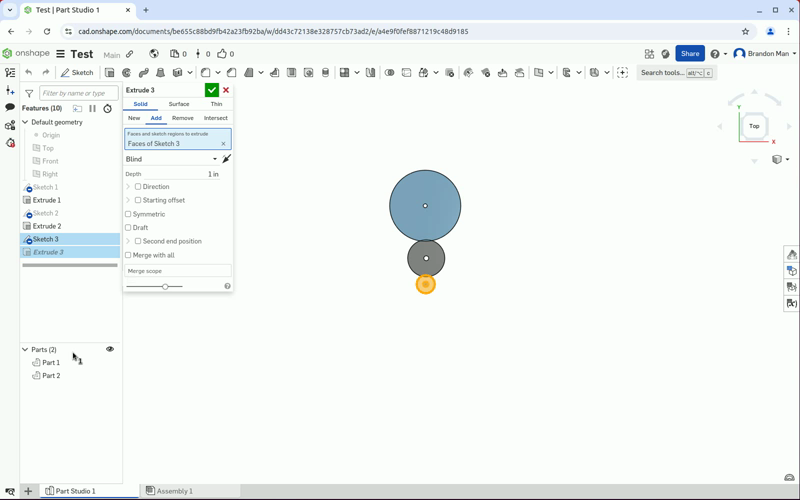
mouse_move(143, 106)
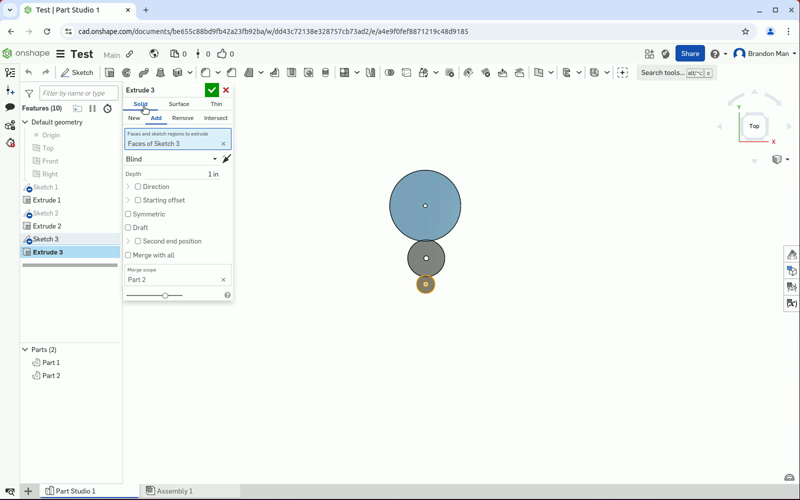
click(143, 106)
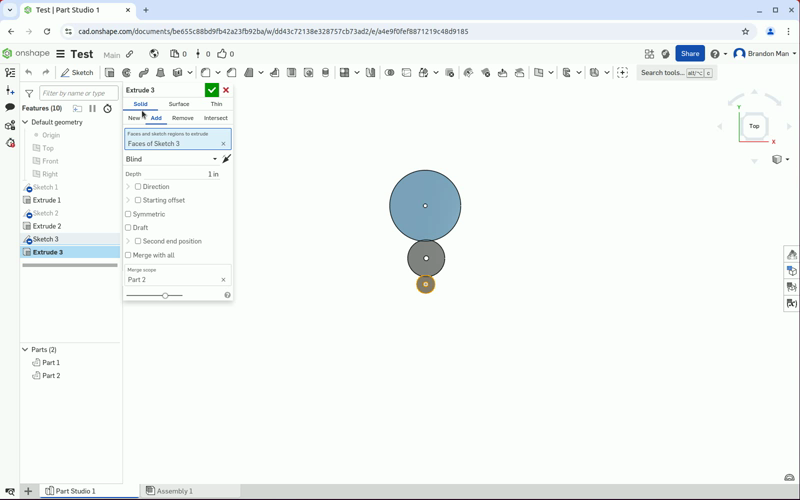
mouse_move(137, 120)
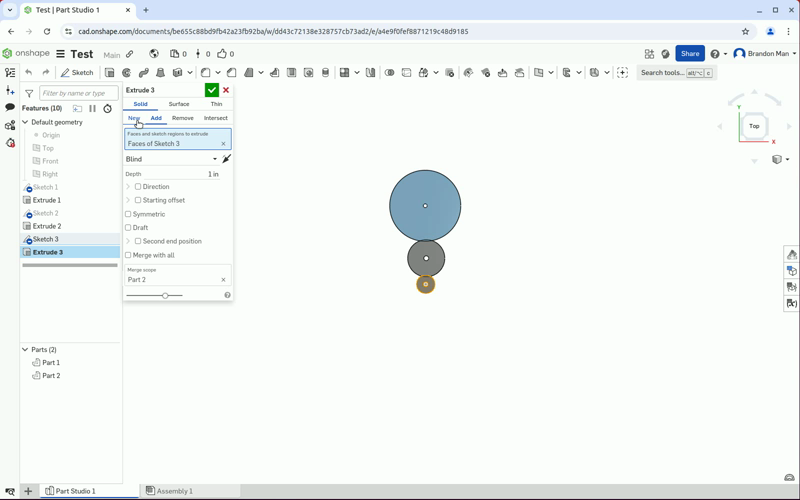
click(137, 120)
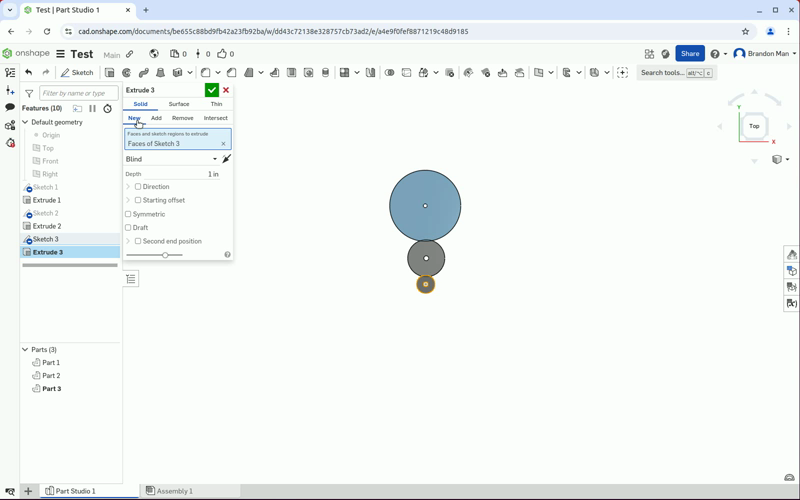
key(tab, 4)
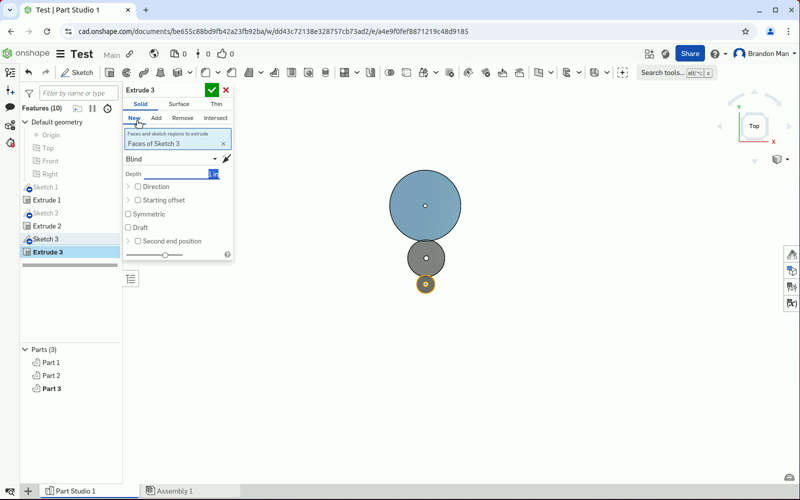
text(2.166)
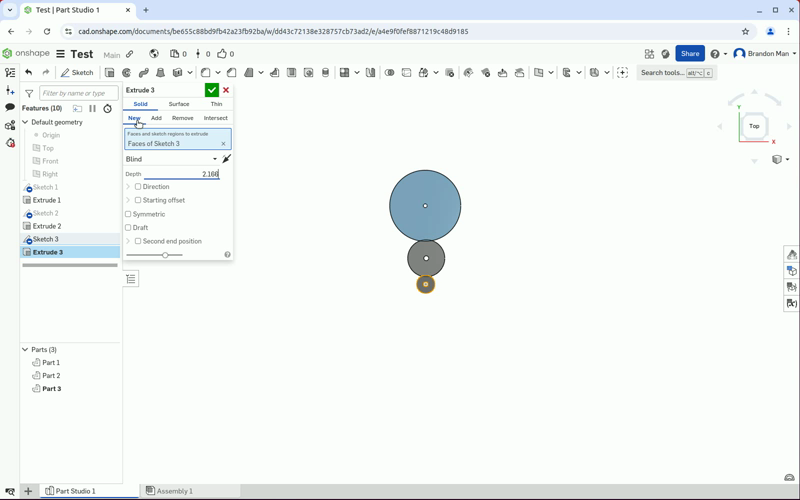
key(enter)
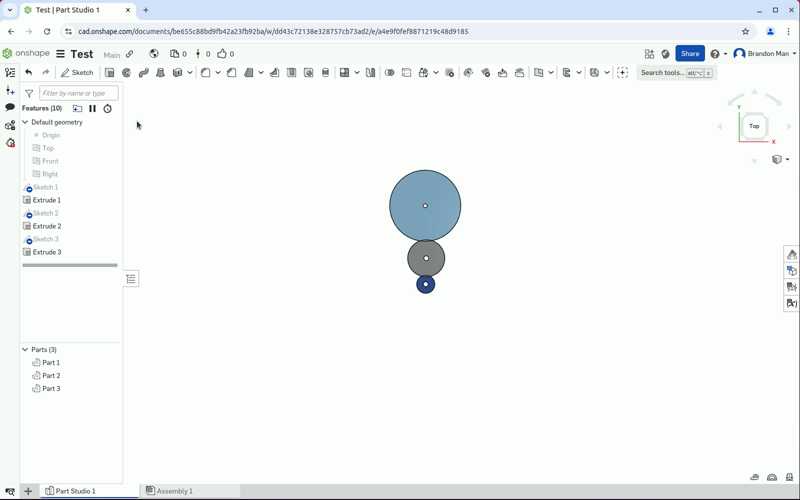
key(shift+h)
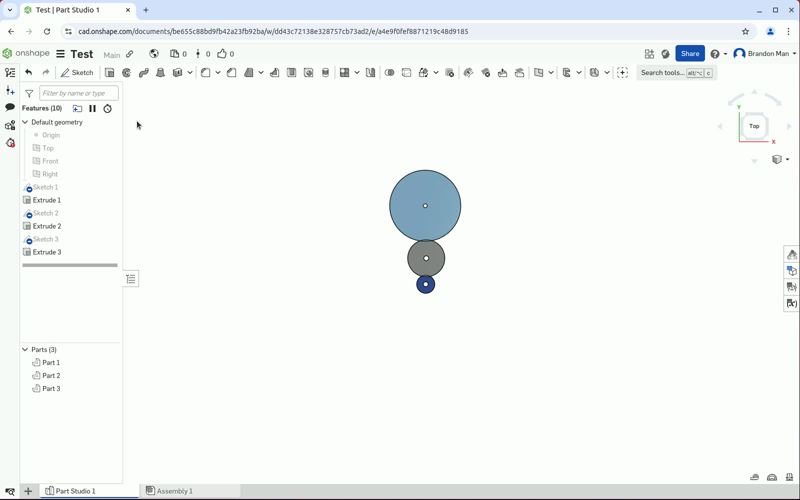
key(shift+h)
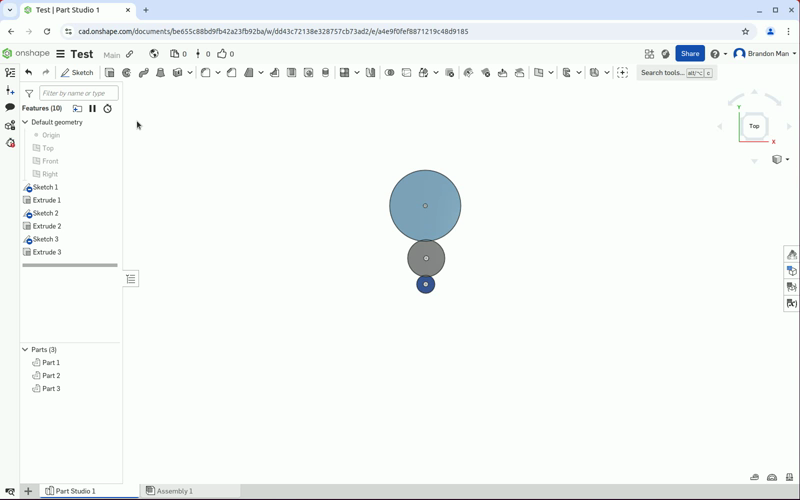
key(shift+7)
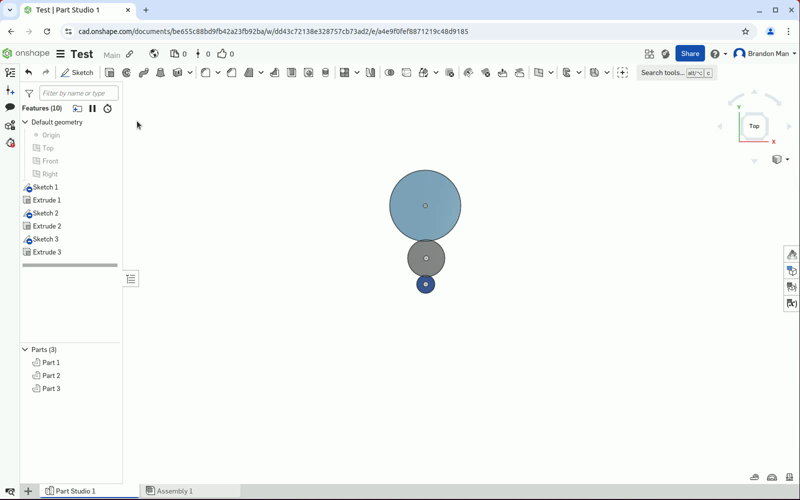
key(up, 3)
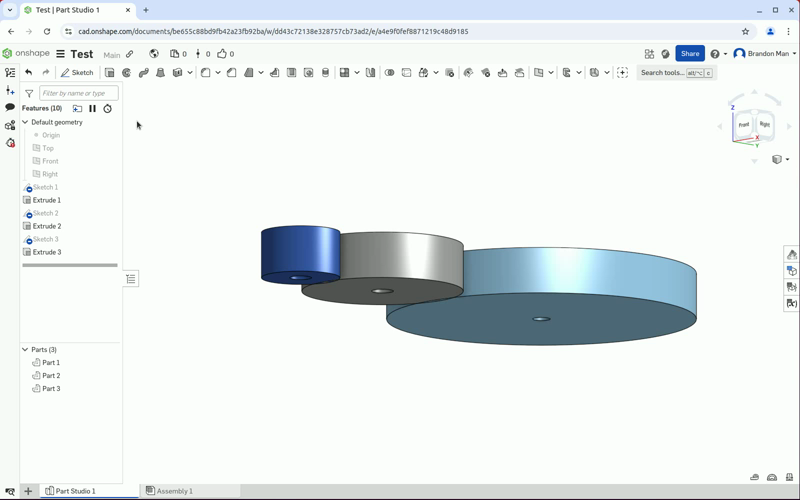
key(left, 3)
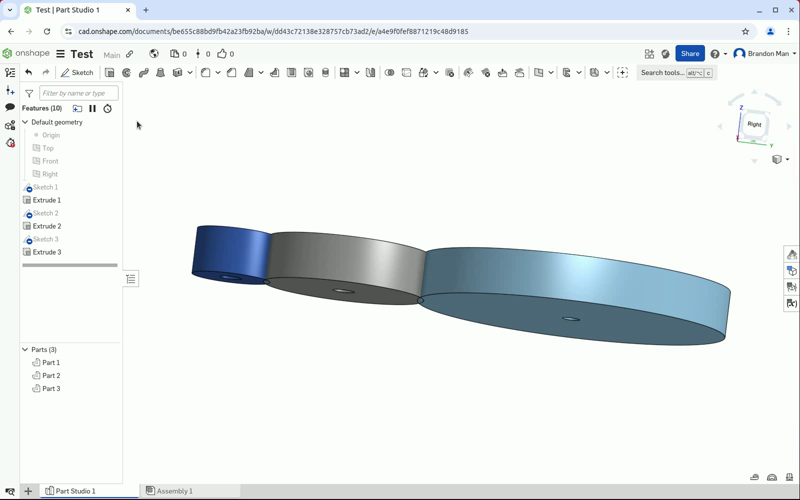
key(right, 3)
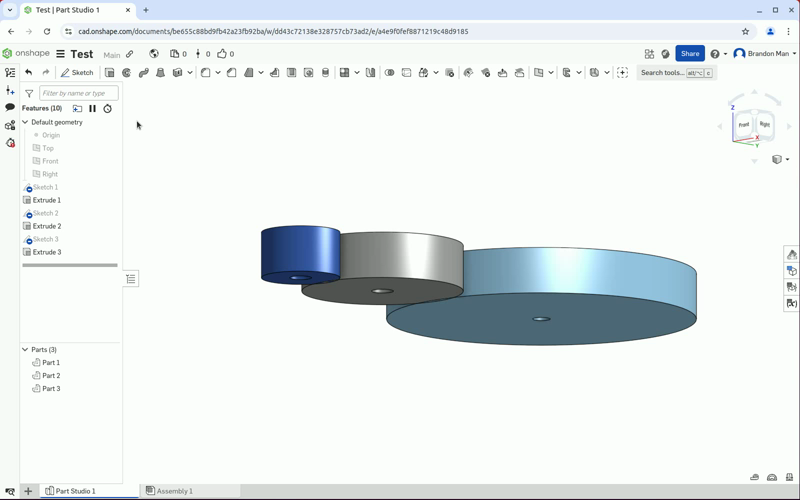
key(down, 3)
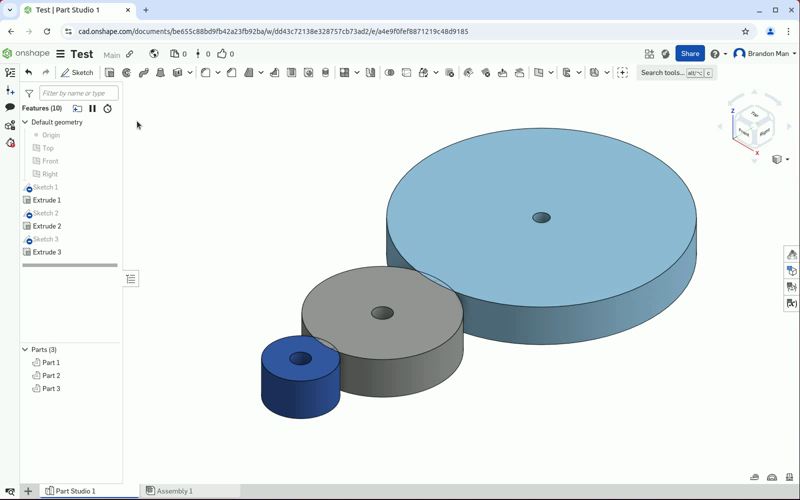
mouse_move(73, 189)
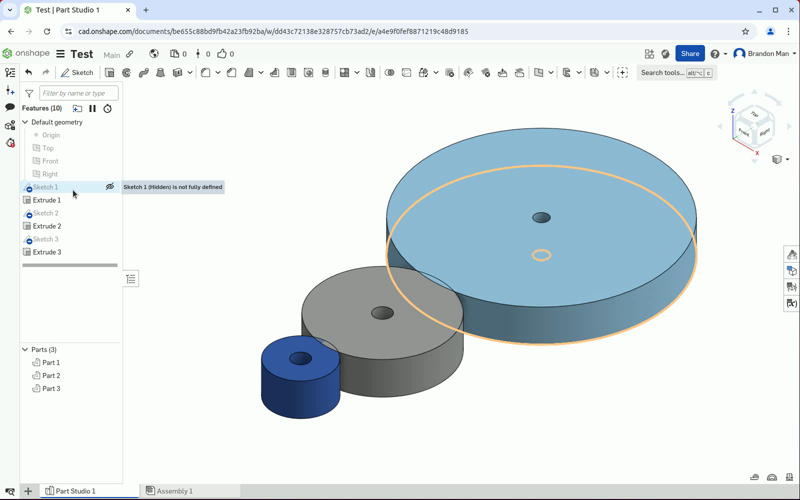
click(73, 189)